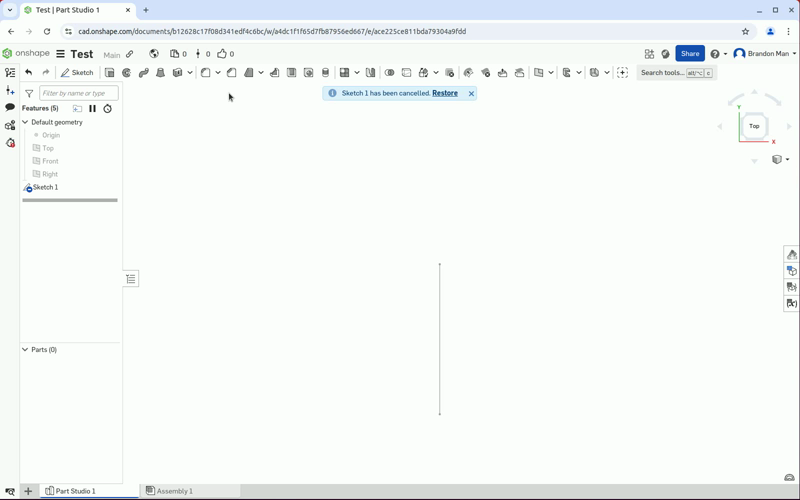
key(shift+h)
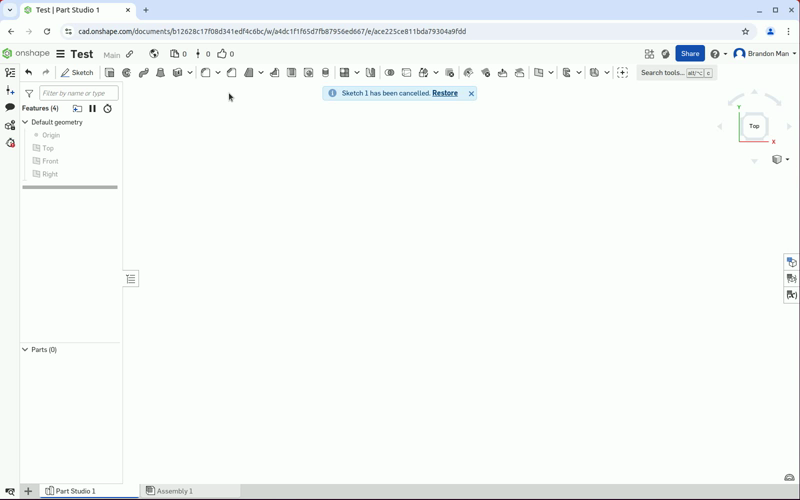
mouse_move(73, 352)
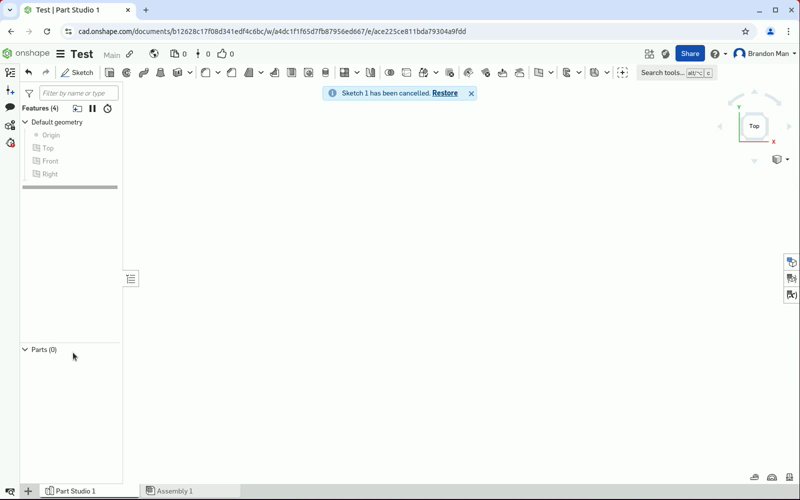
key(y)
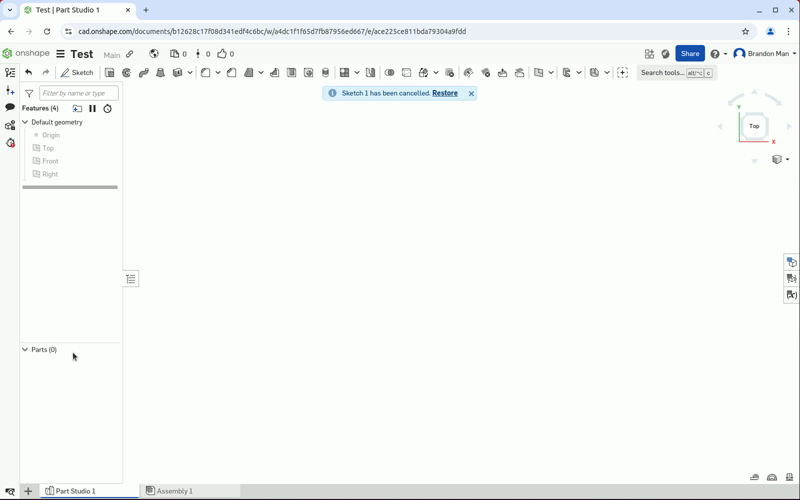
key(shift+p)
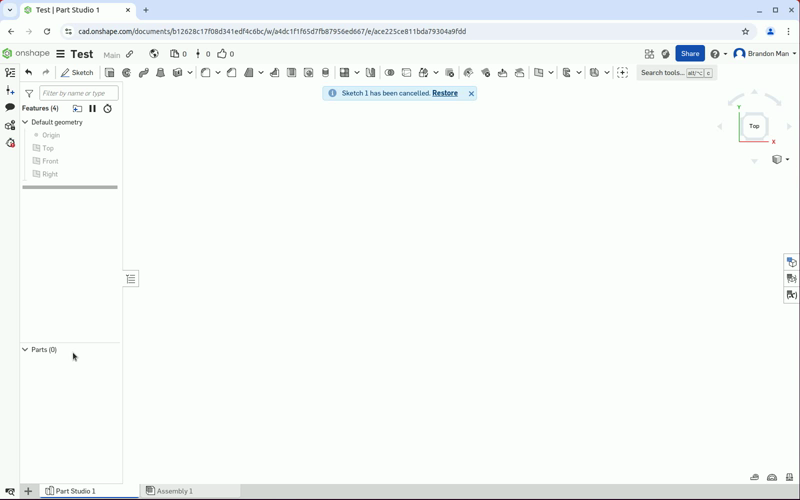
key(space)
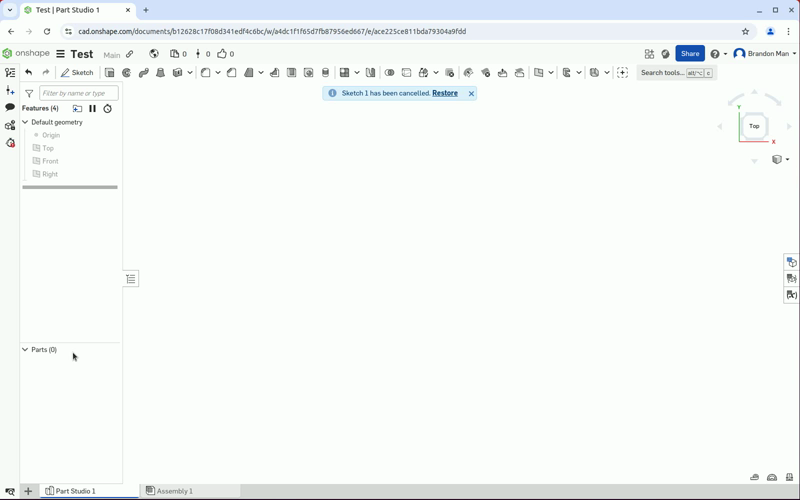
key_down(shift)
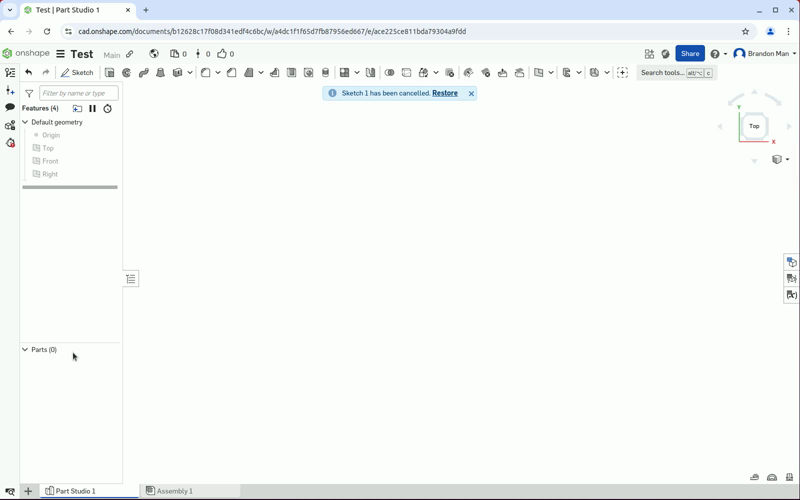
key(up)
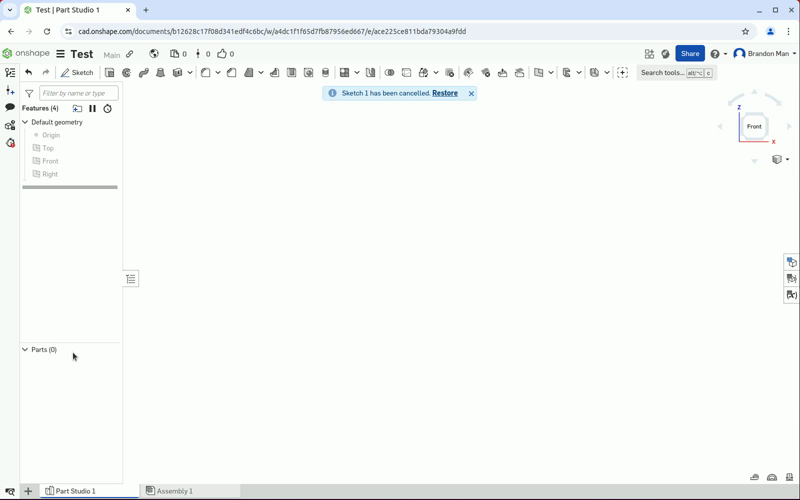
key_up(shift)
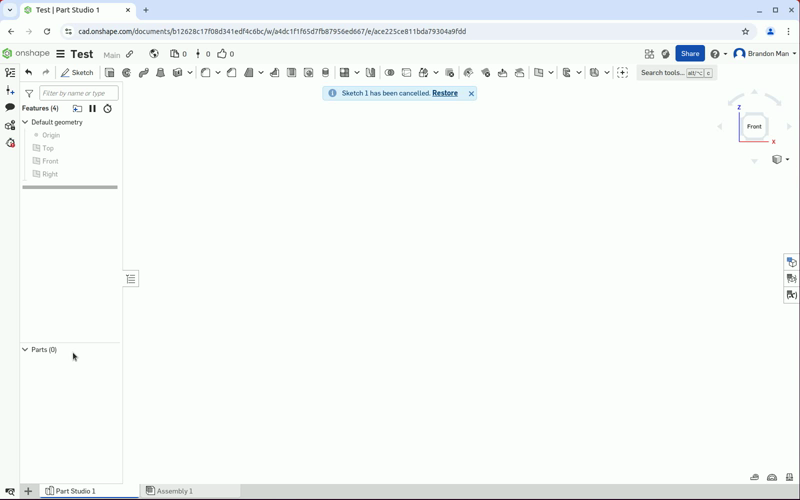
mouse_move(73, 352)
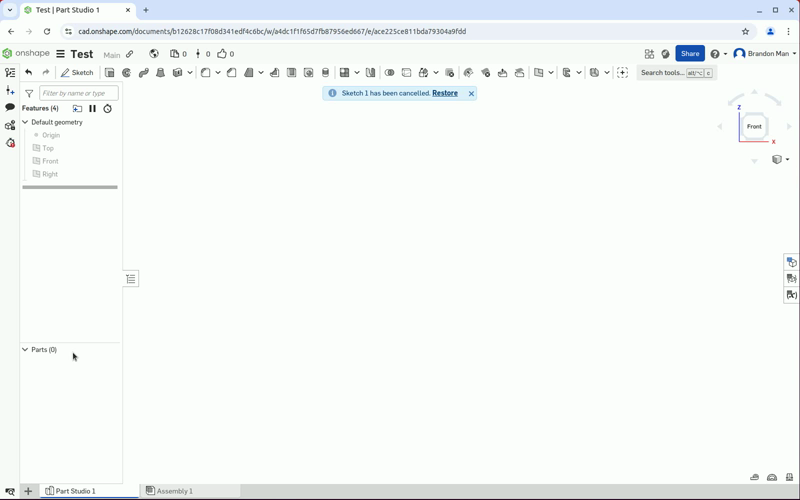
key(shift+y)
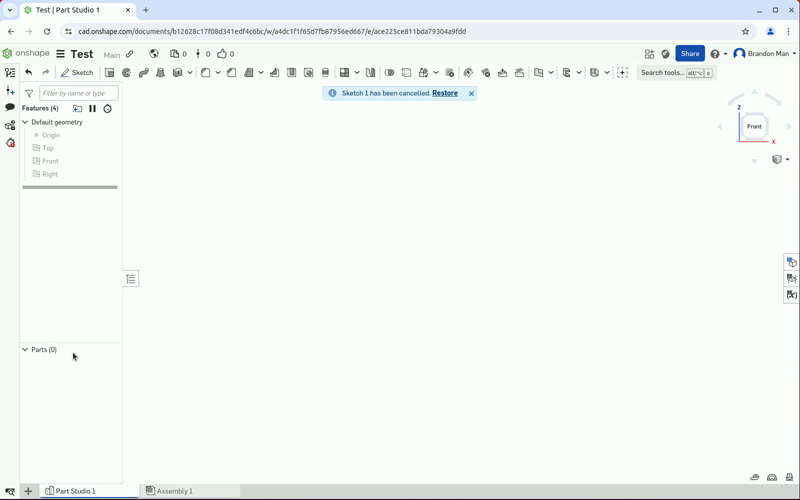
key(shift+s)
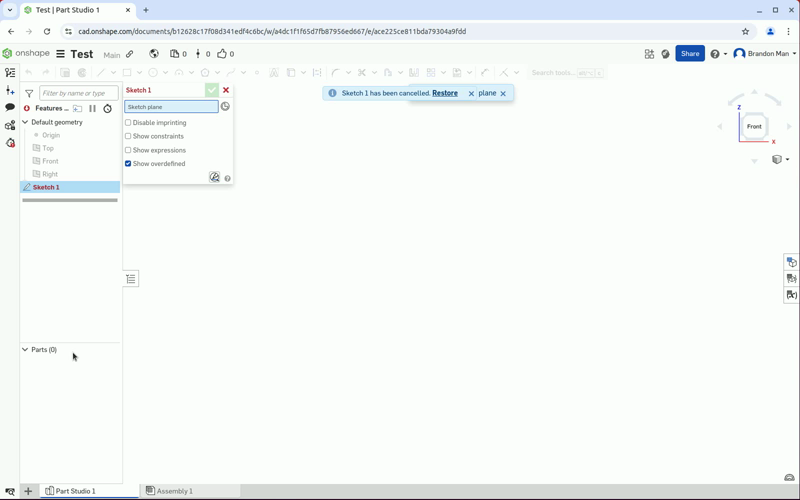
mouse_move(73, 163)
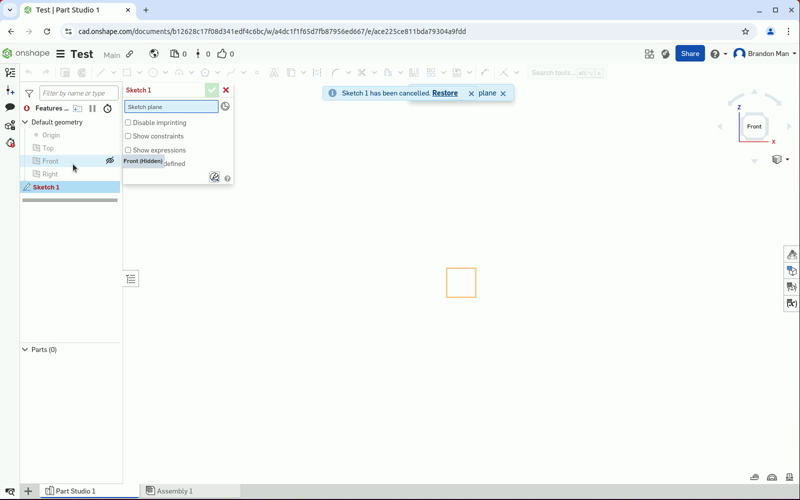
click(73, 163)
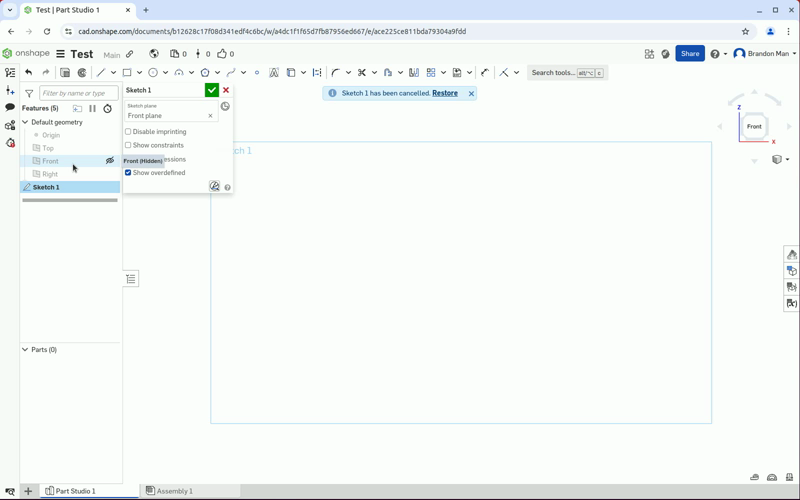
mouse_move(73, 352)
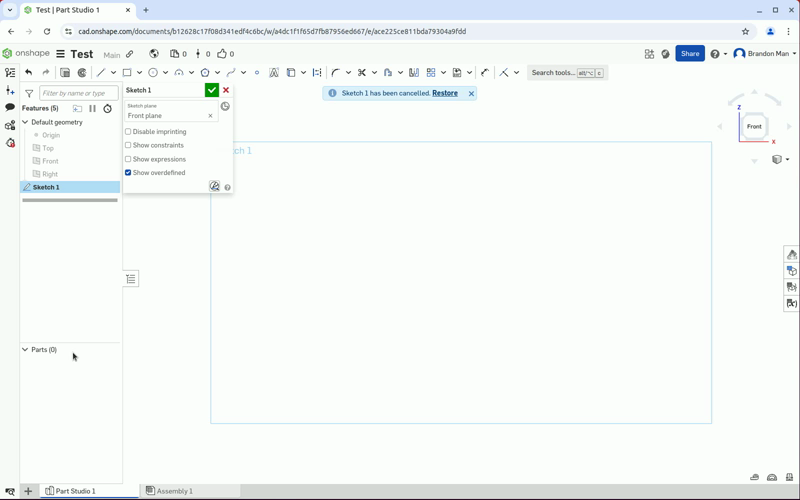
key(y)
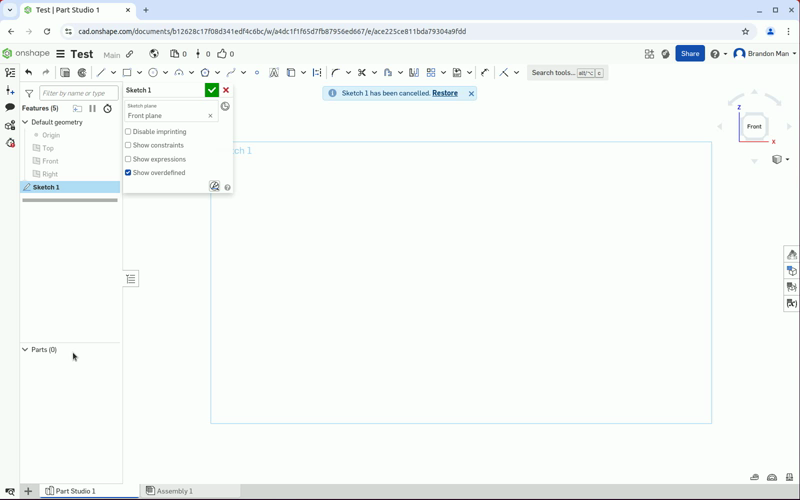
key(l)
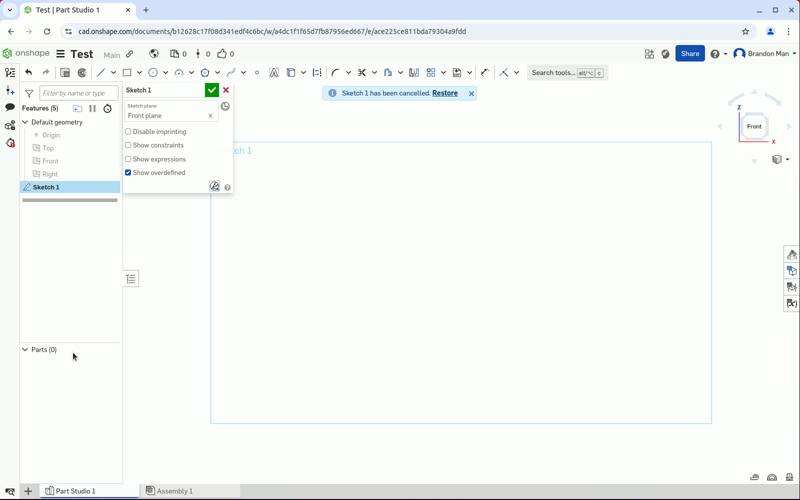
key_down(shift)
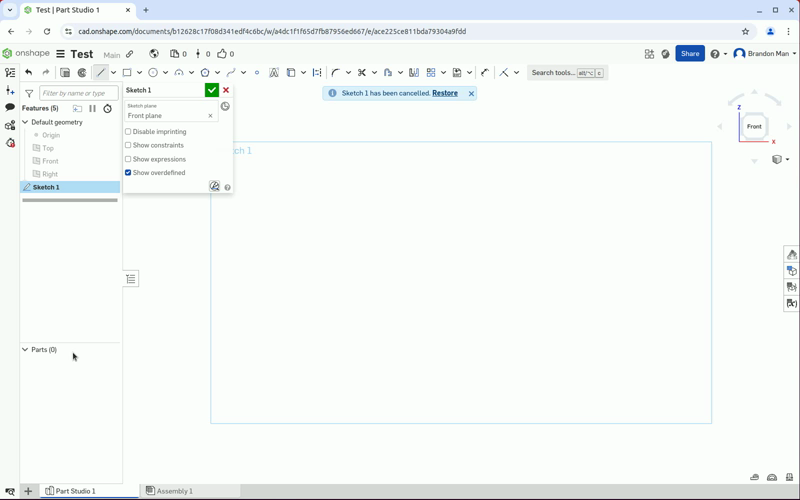
mouse_move(379, 348)
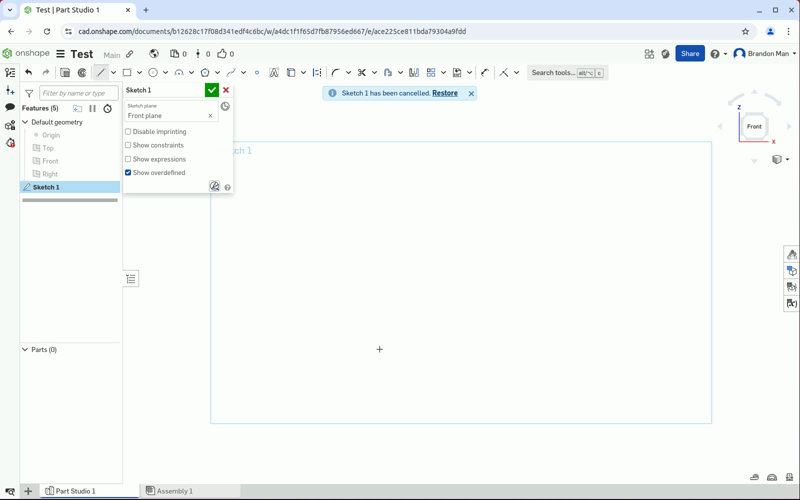
click(379, 348)
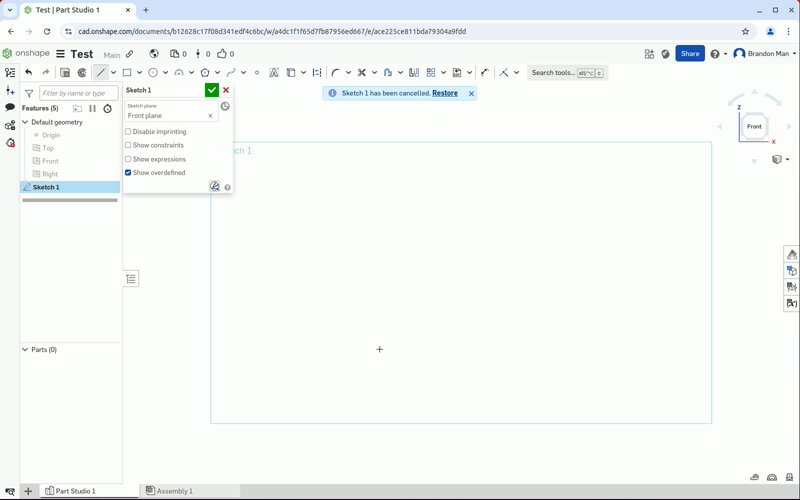
key_up(shift)
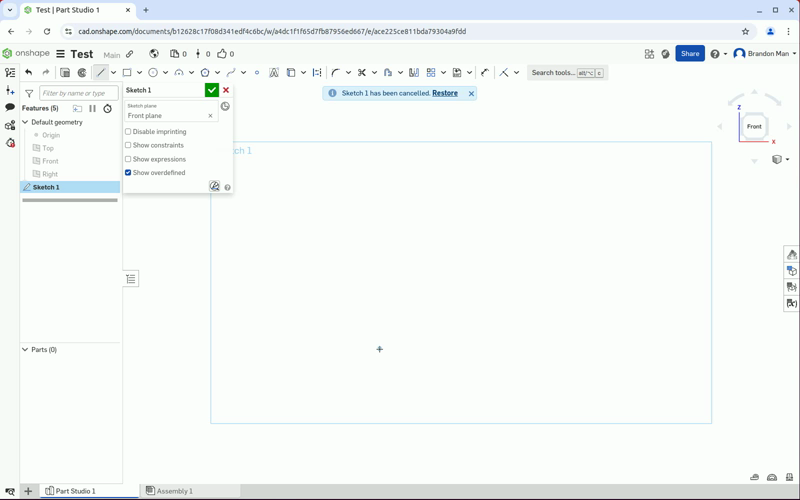
key_down(shift)
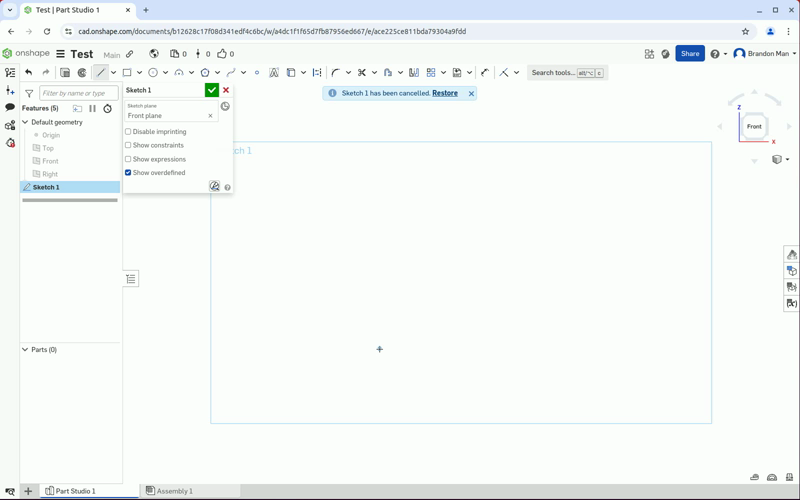
mouse_move(409, 348)
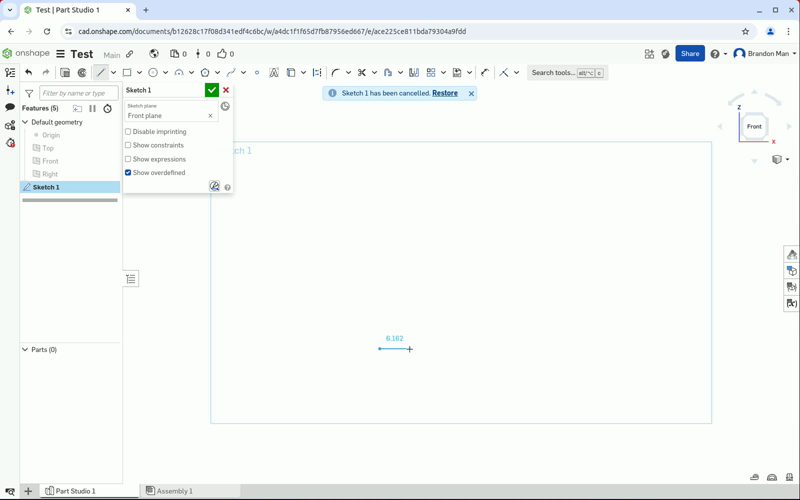
mouse_move(385, 348)
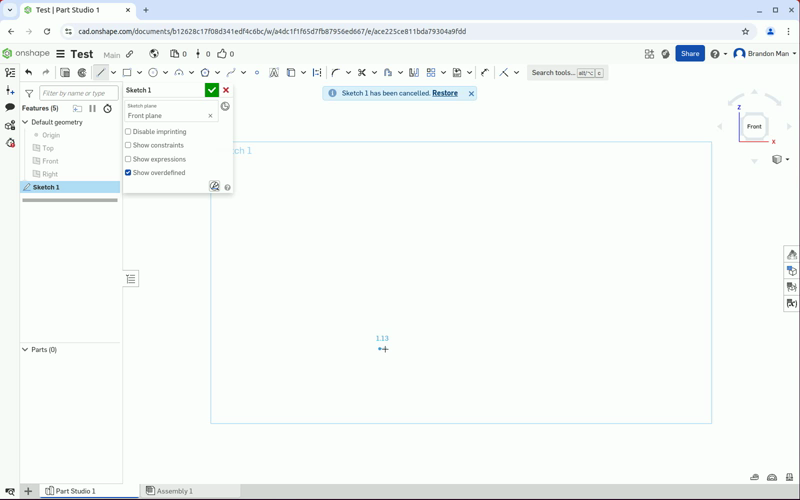
scroll(6)
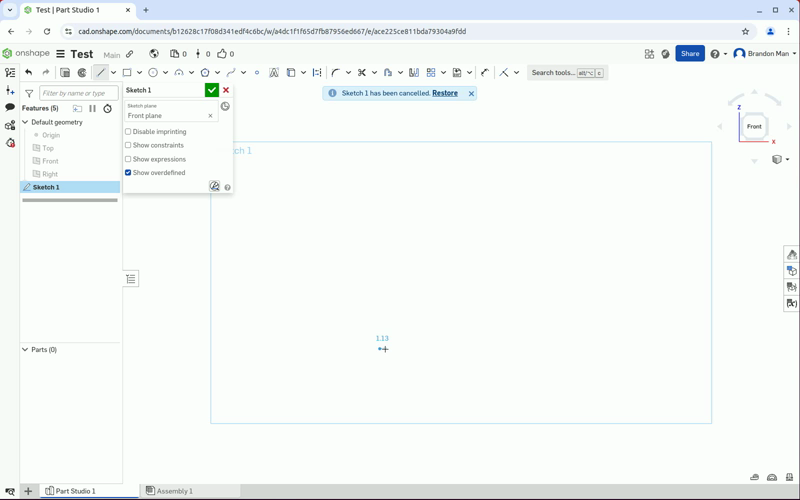
scroll(6)
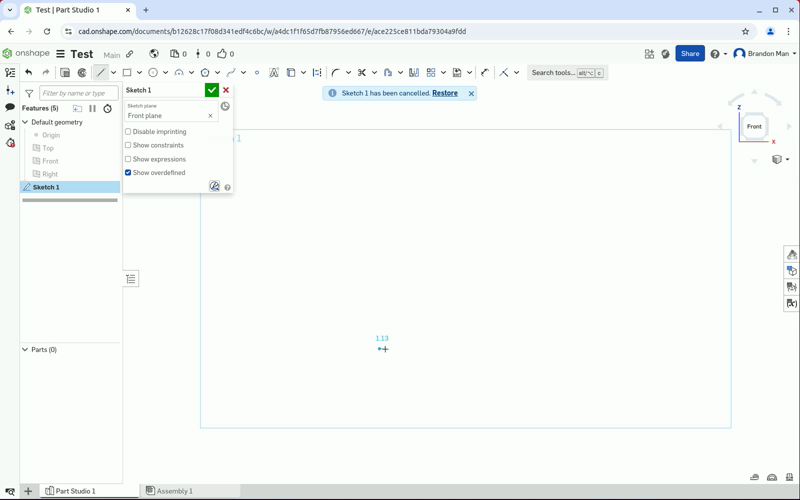
scroll(6)
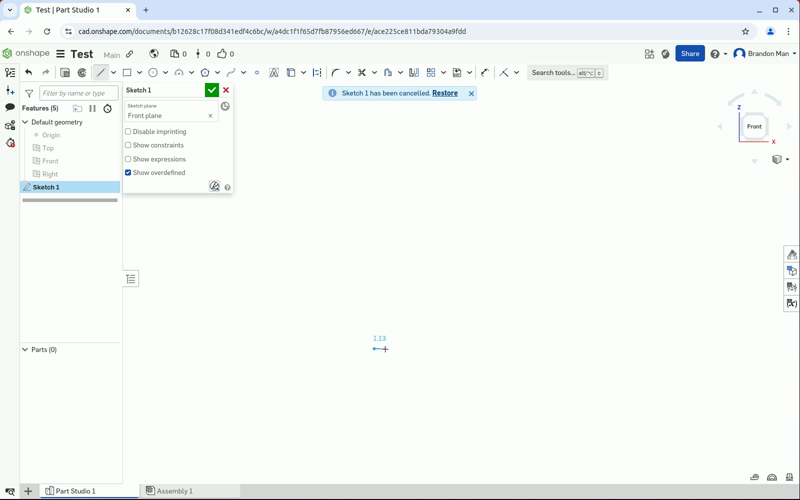
scroll(6)
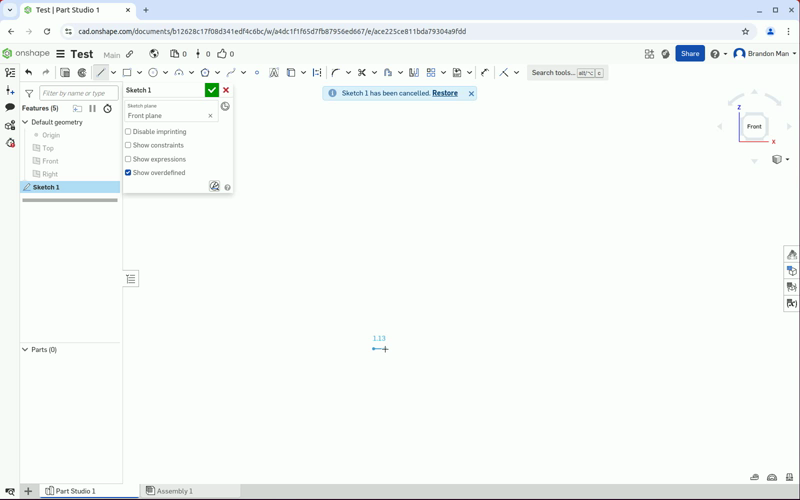
scroll(6)
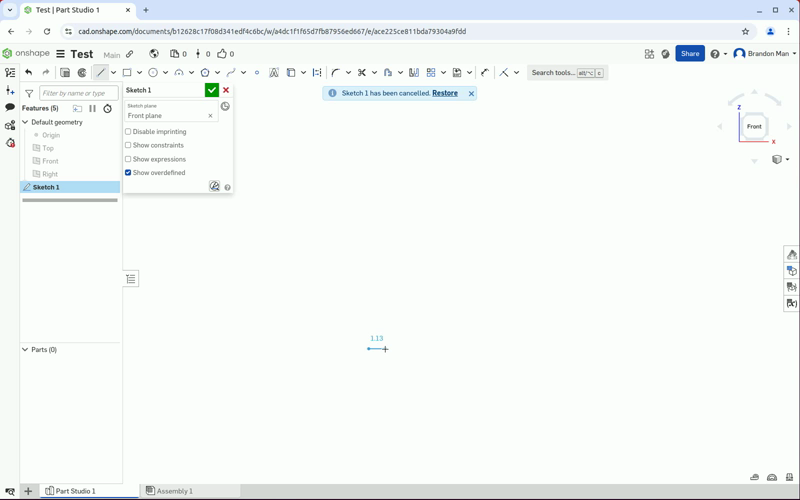
scroll(6)
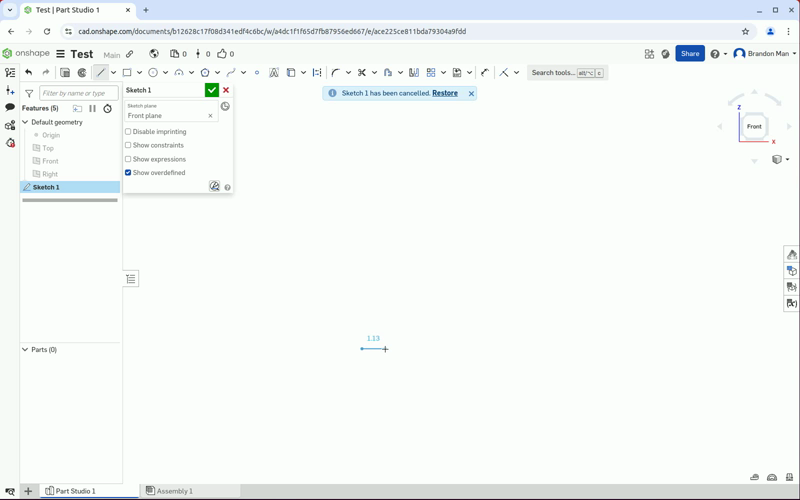
scroll(6)
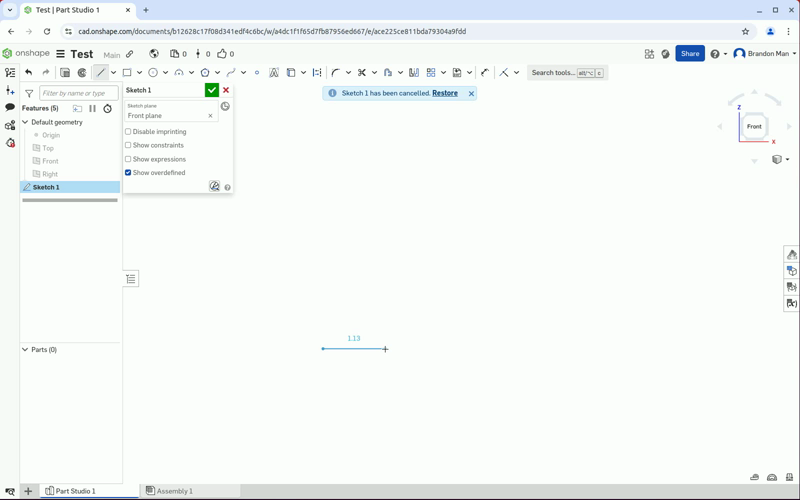
click(385, 348)
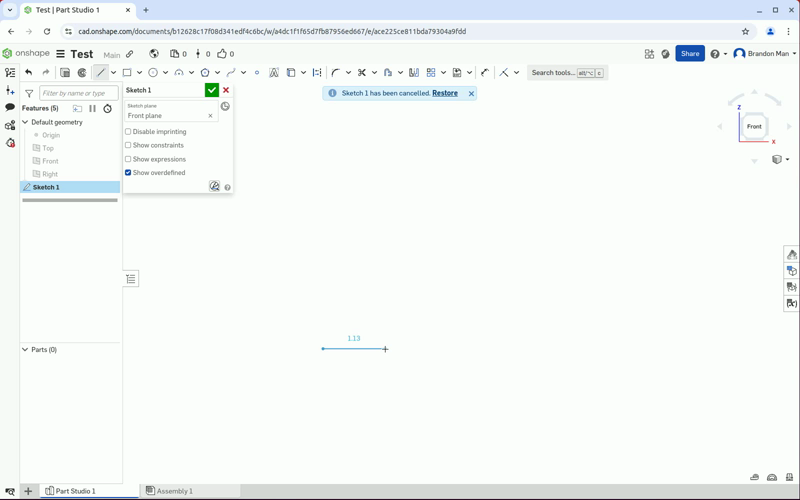
scroll(-6)
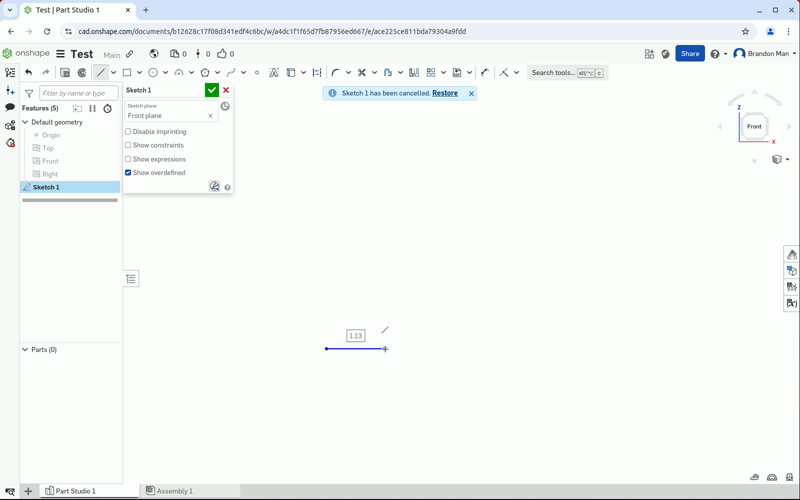
scroll(-6)
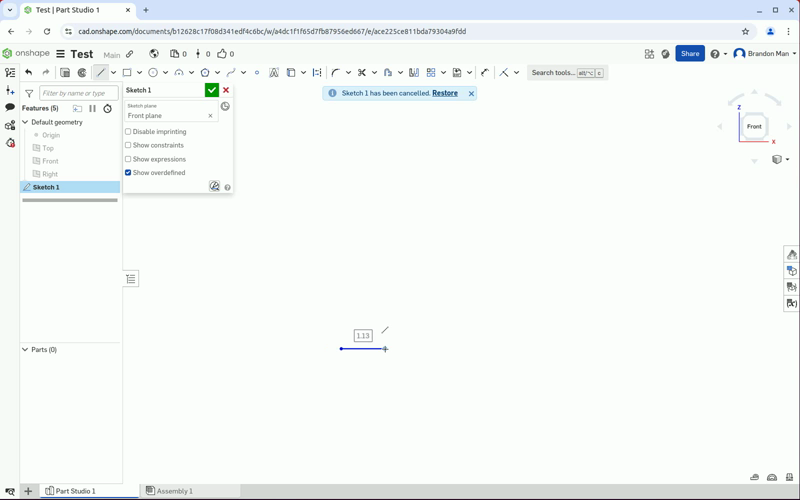
scroll(-6)
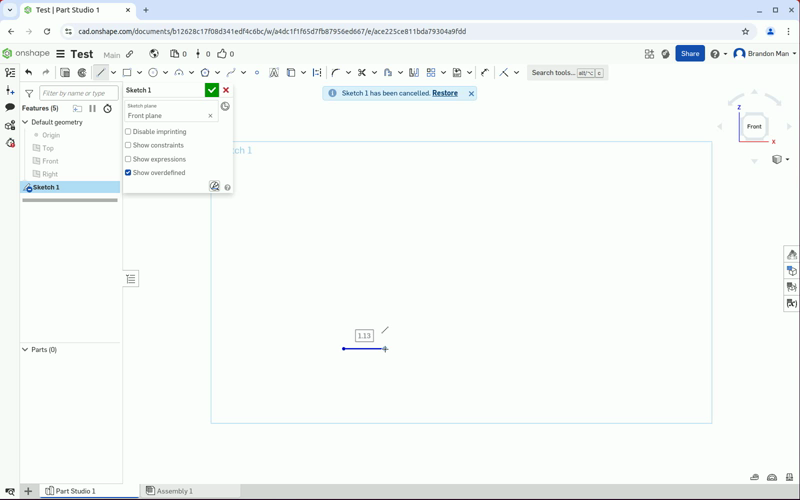
scroll(-6)
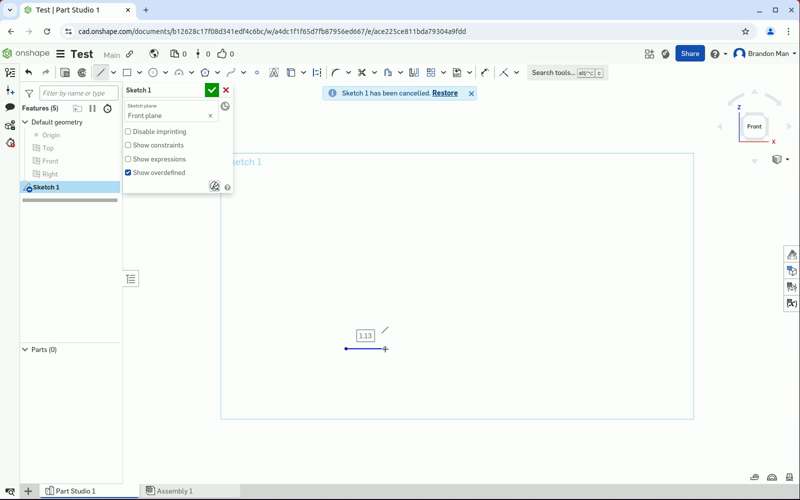
scroll(-6)
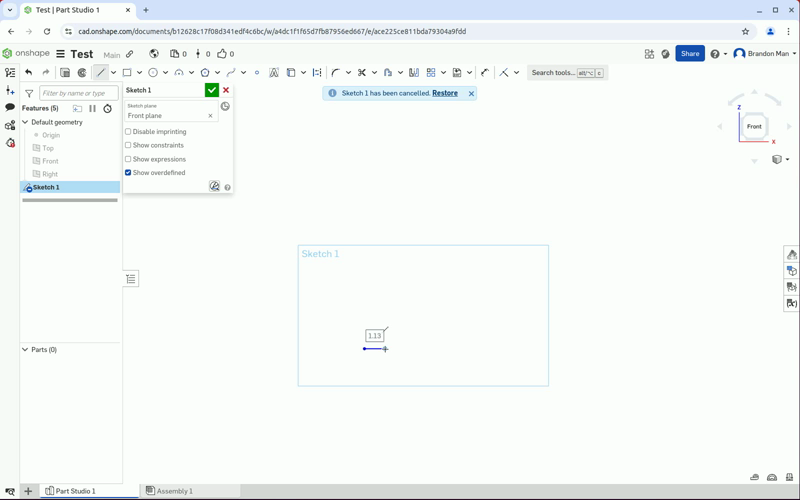
scroll(-6)
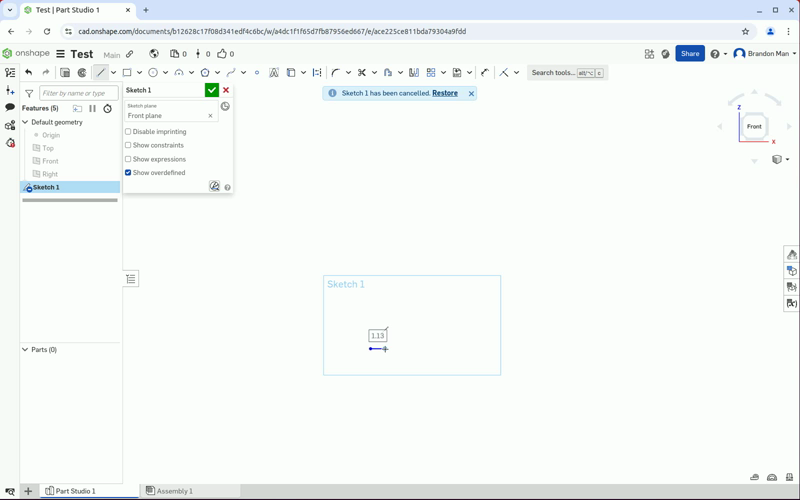
scroll(-6)
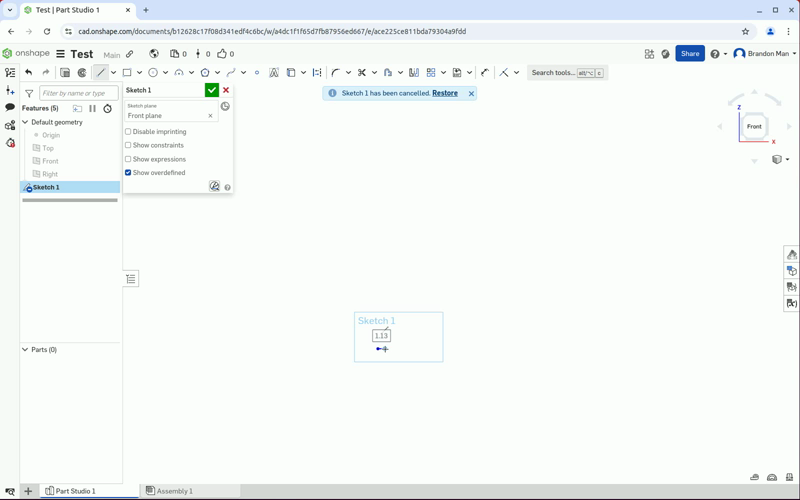
key_up(shift)
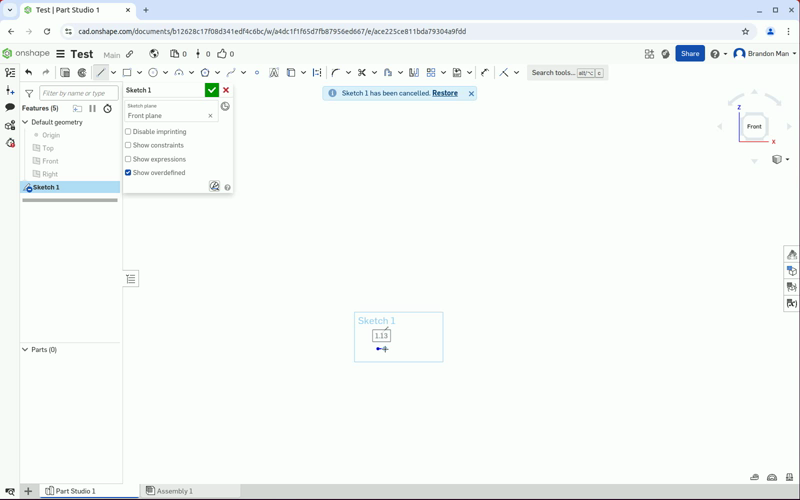
key_down(shift)
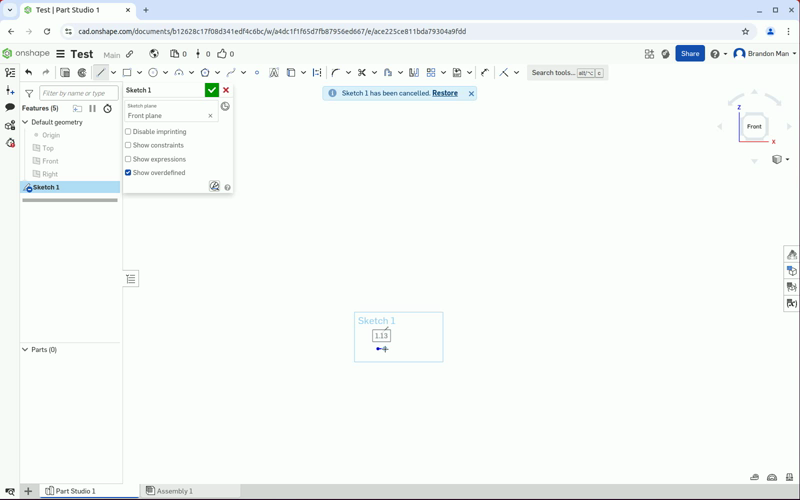
mouse_move(415, 348)
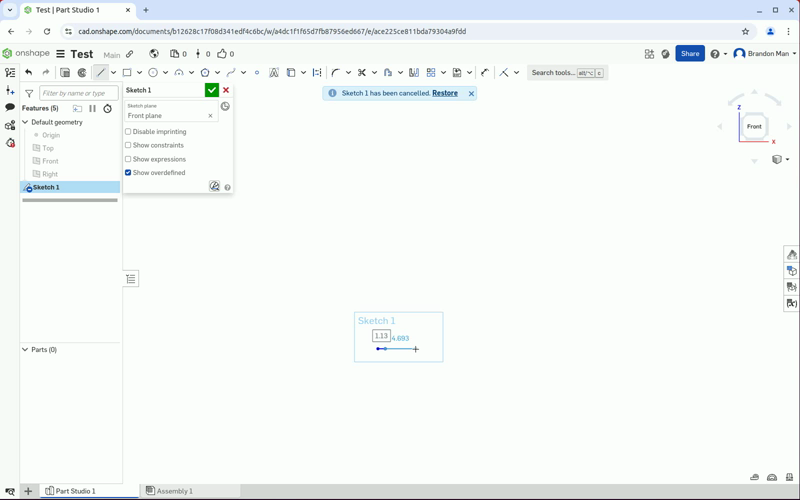
mouse_move(385, 344)
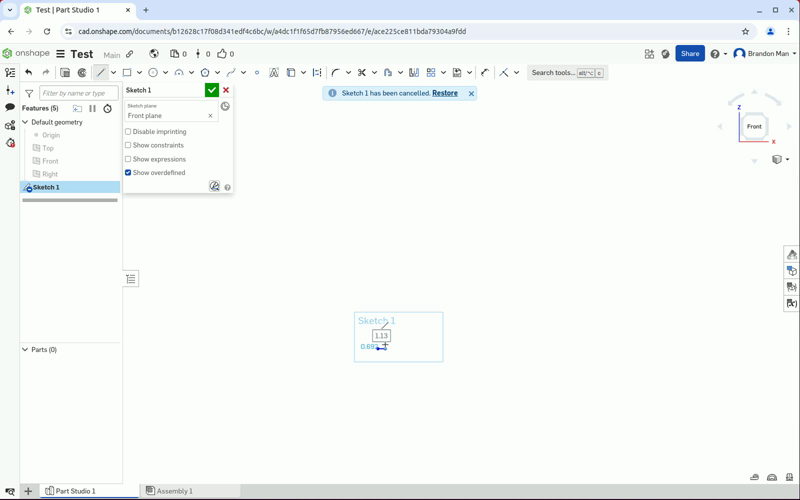
scroll(6)
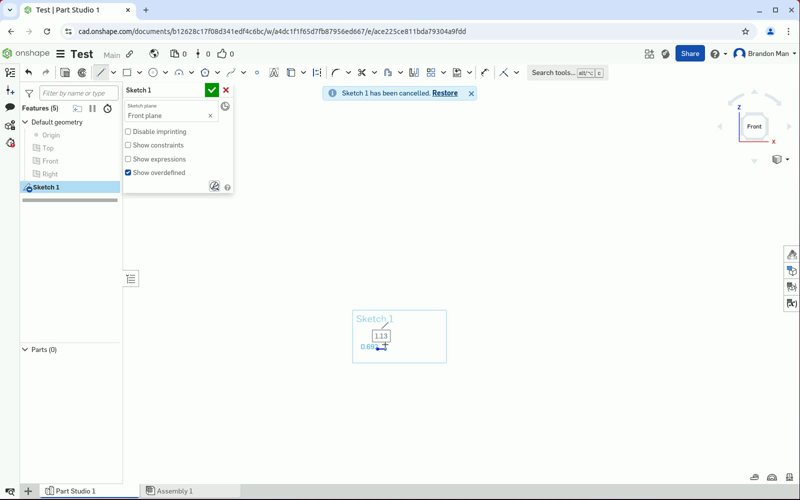
scroll(6)
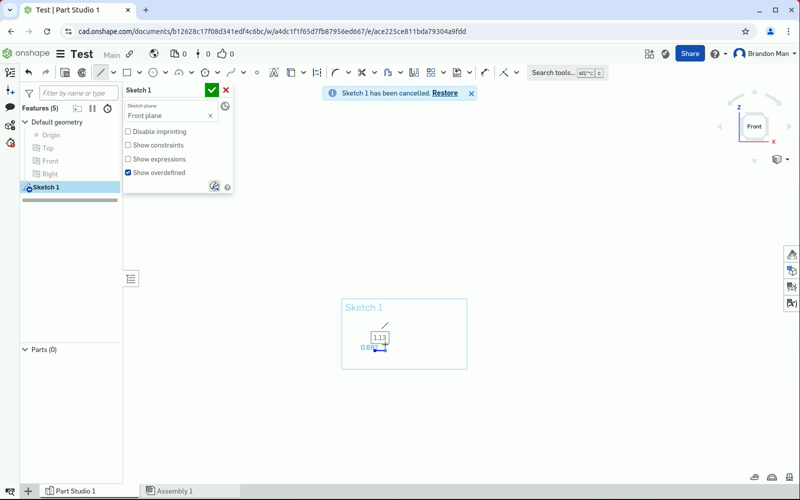
scroll(6)
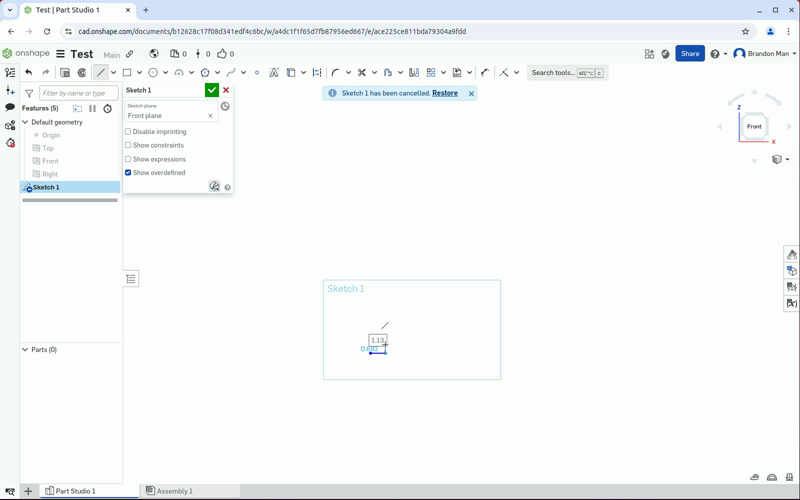
scroll(6)
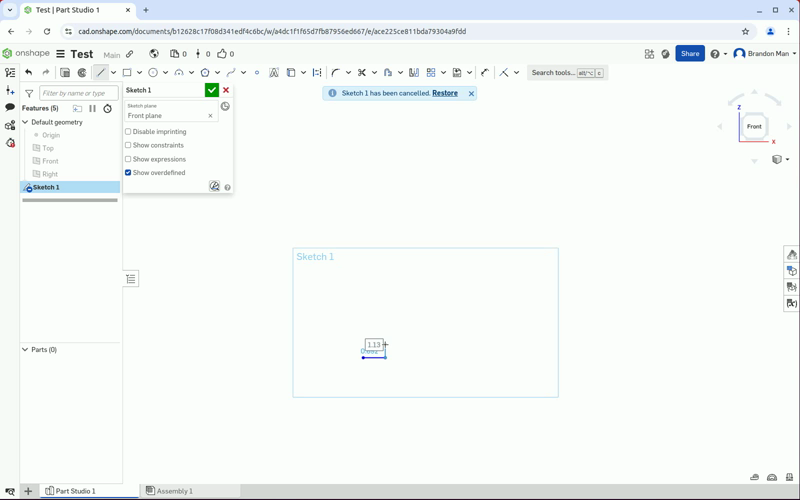
scroll(6)
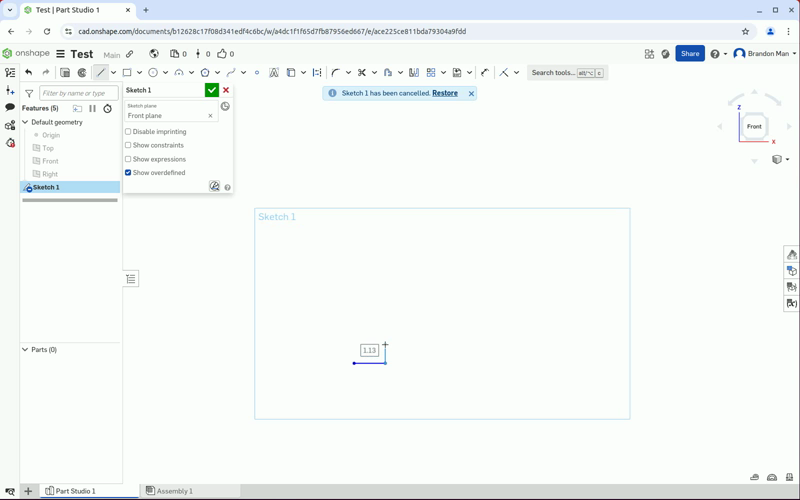
scroll(6)
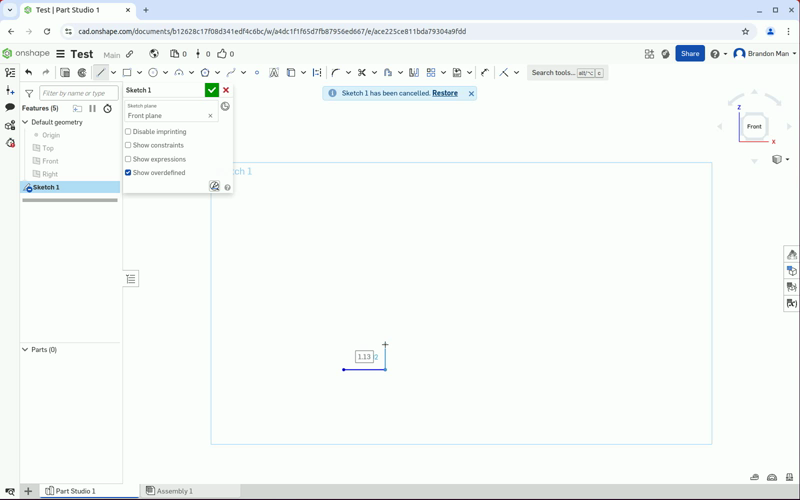
scroll(6)
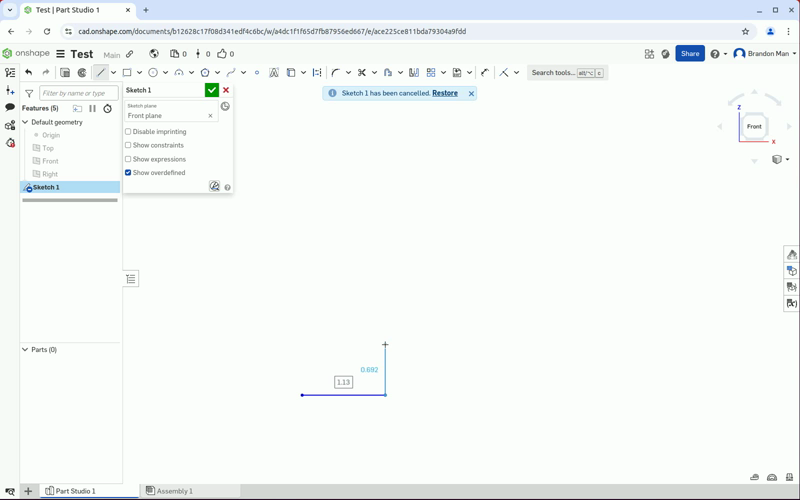
click(385, 344)
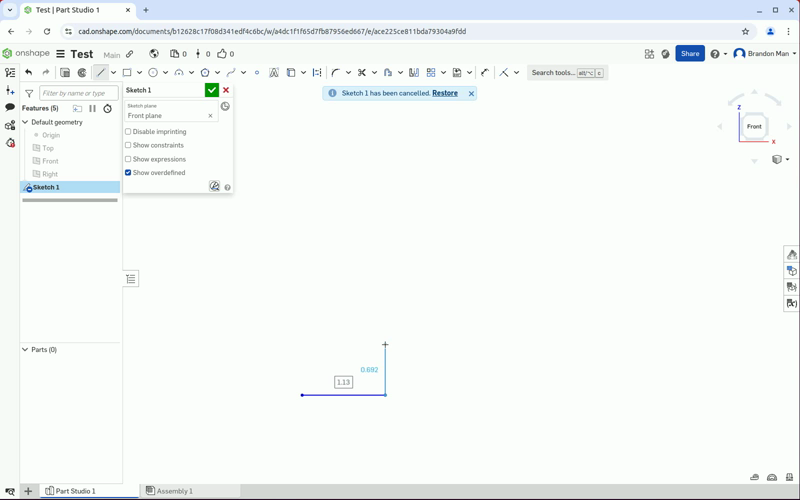
scroll(-6)
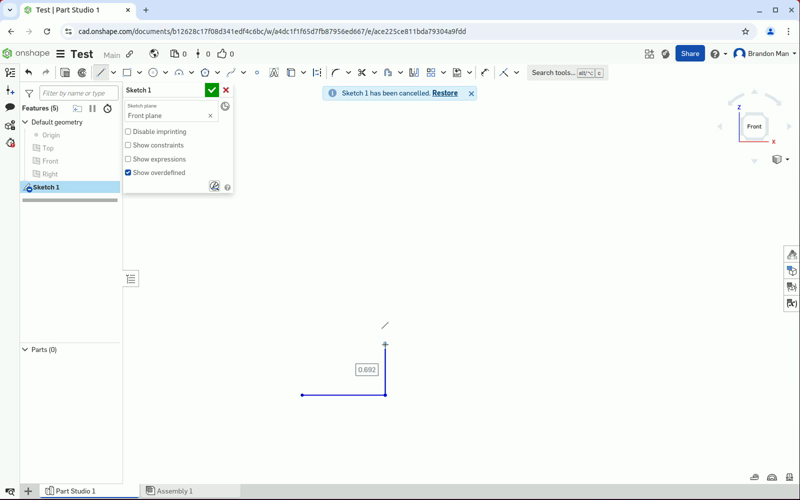
scroll(-6)
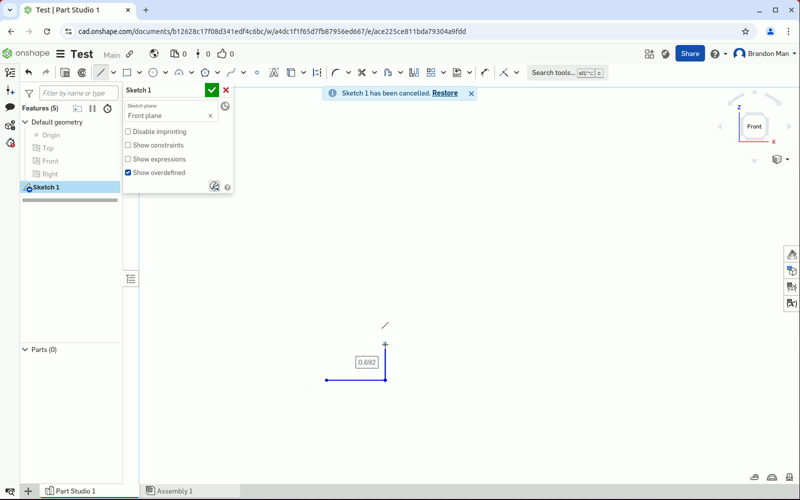
scroll(-6)
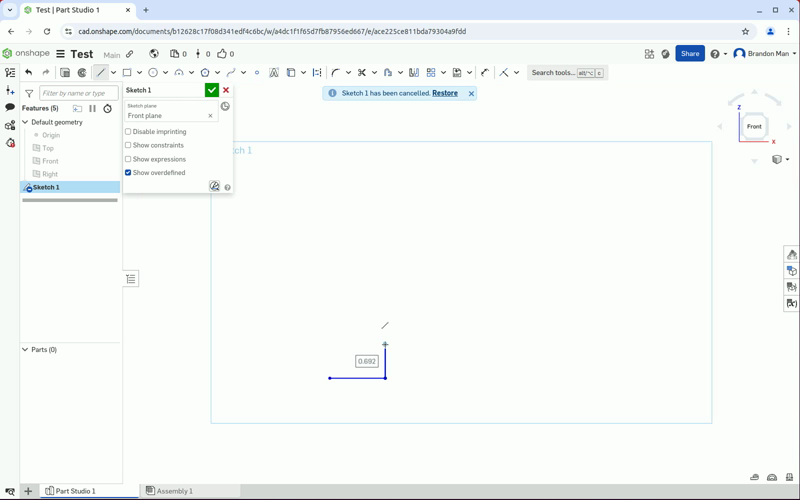
scroll(-6)
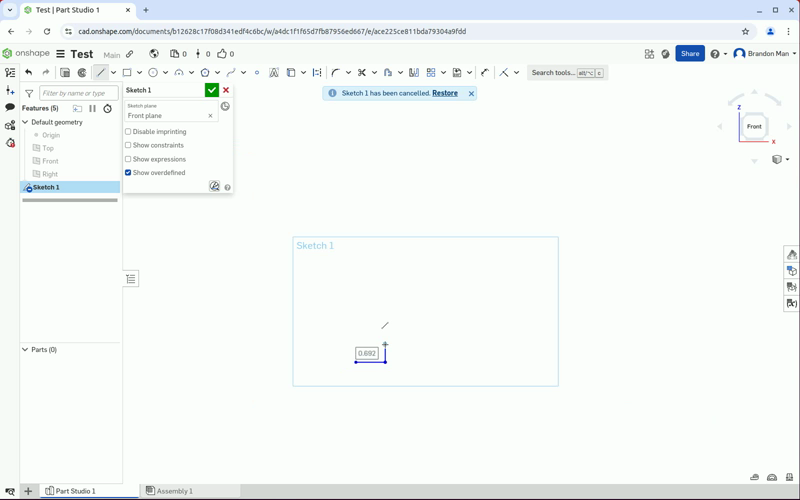
scroll(-6)
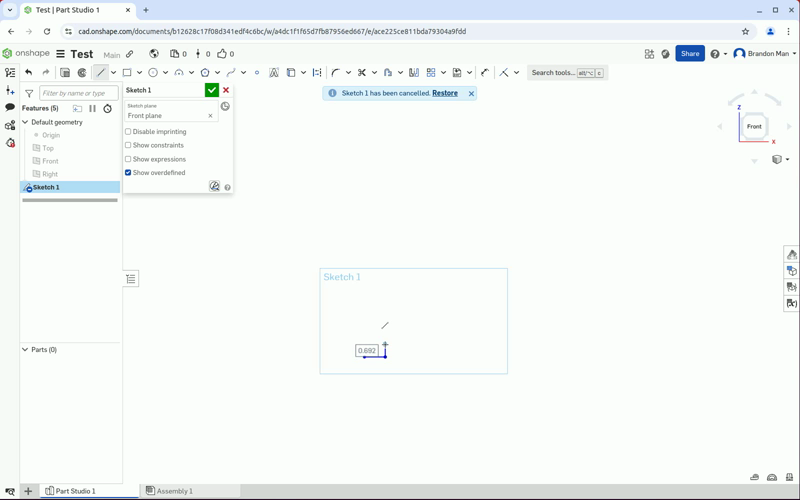
scroll(-6)
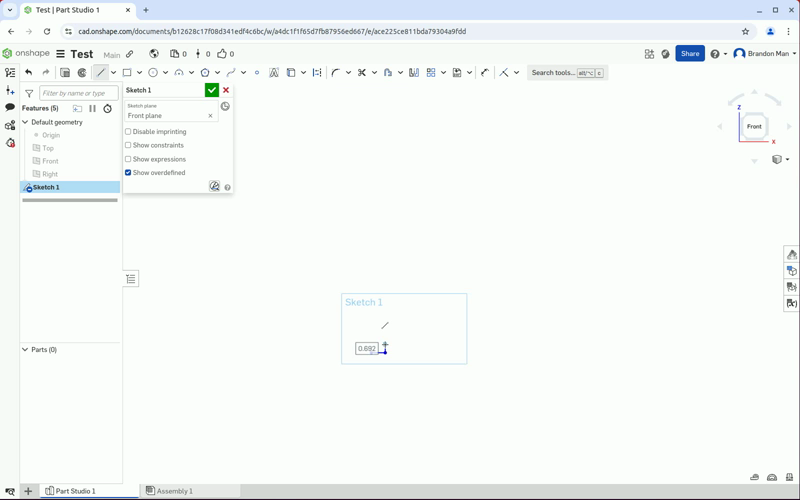
scroll(-6)
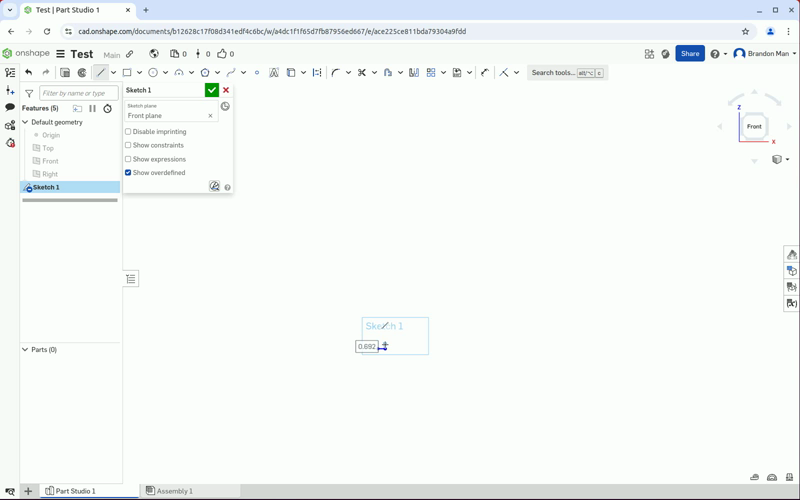
key_up(shift)
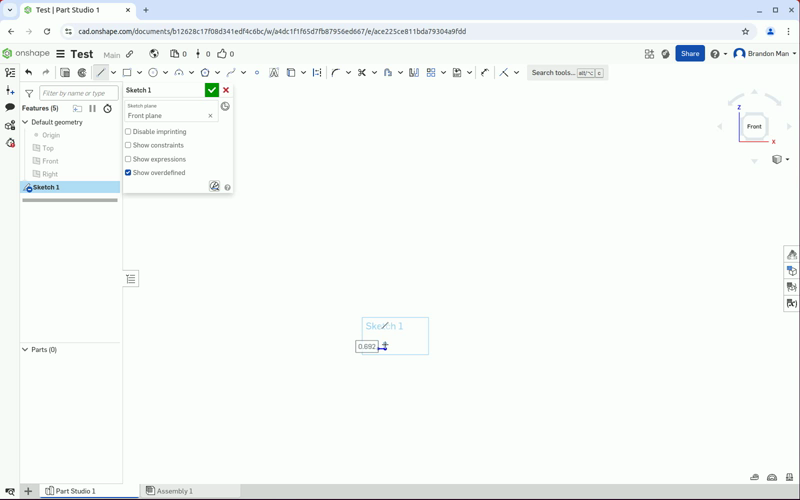
key_down(shift)
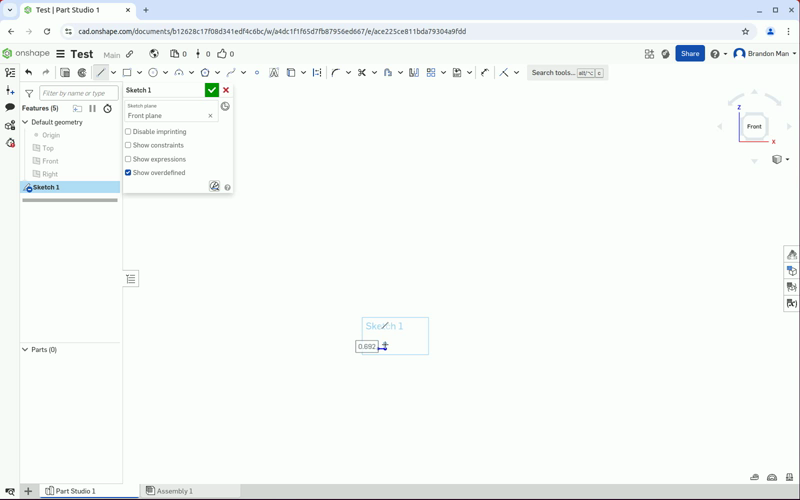
mouse_move(385, 217)
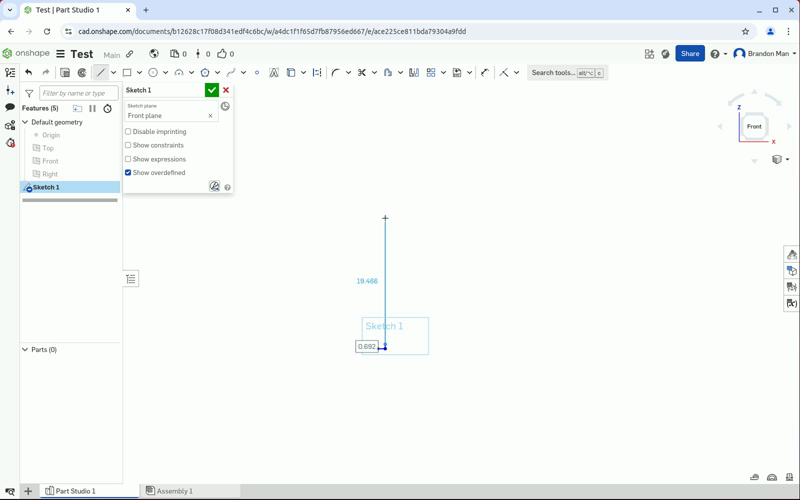
click(385, 217)
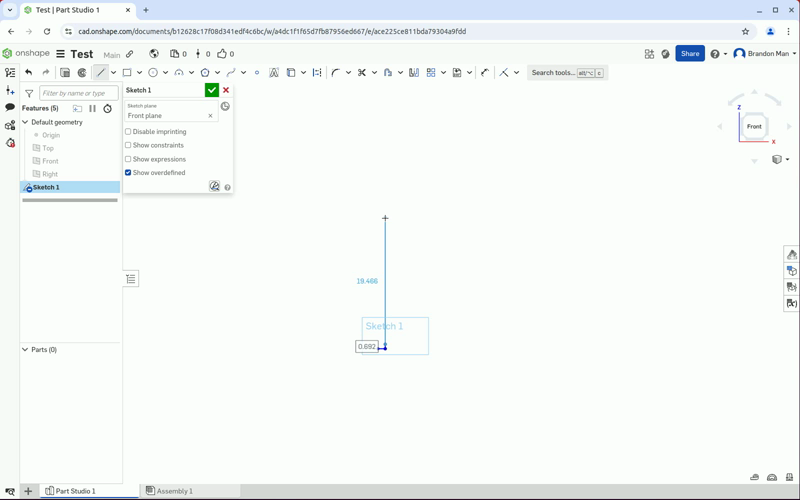
key_up(shift)
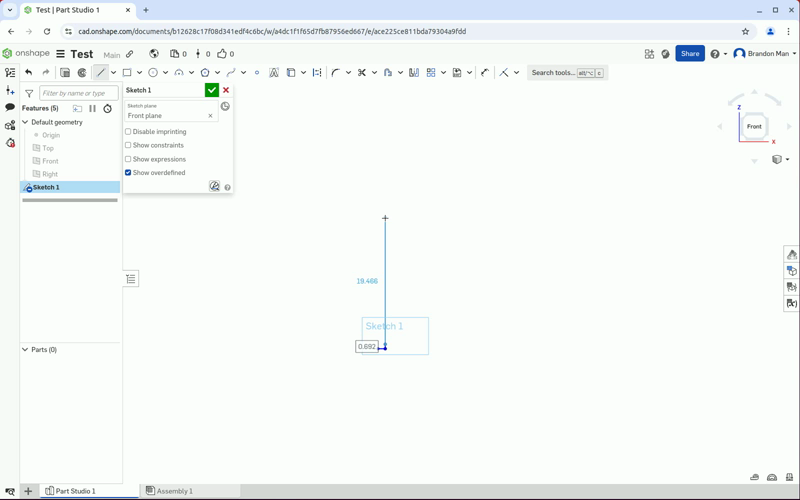
key_down(shift)
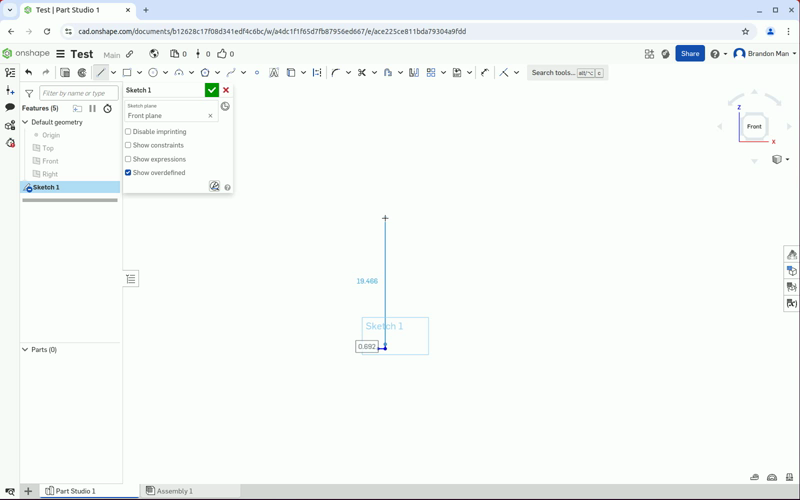
mouse_move(415, 217)
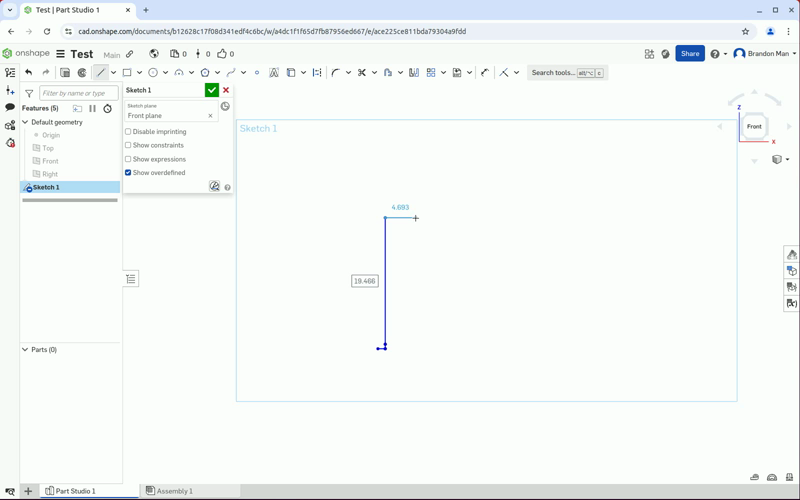
mouse_move(379, 217)
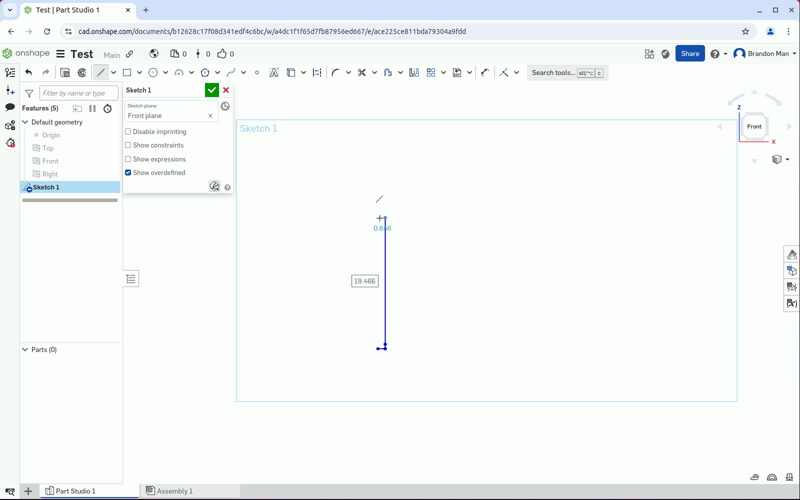
scroll(6)
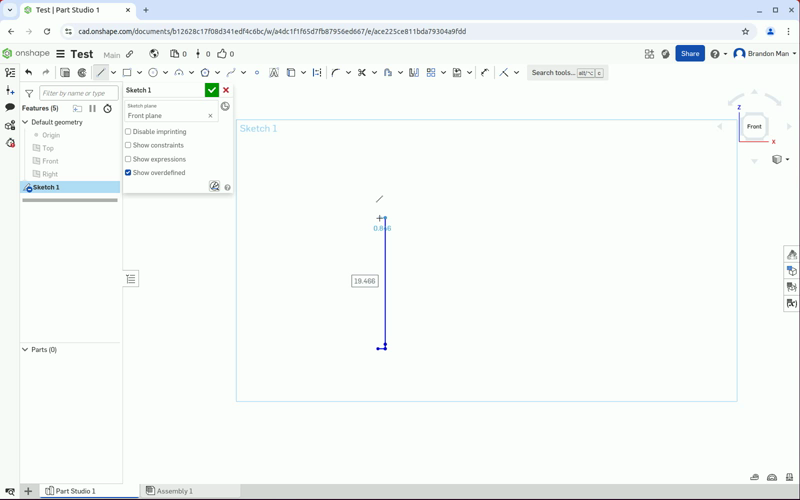
scroll(6)
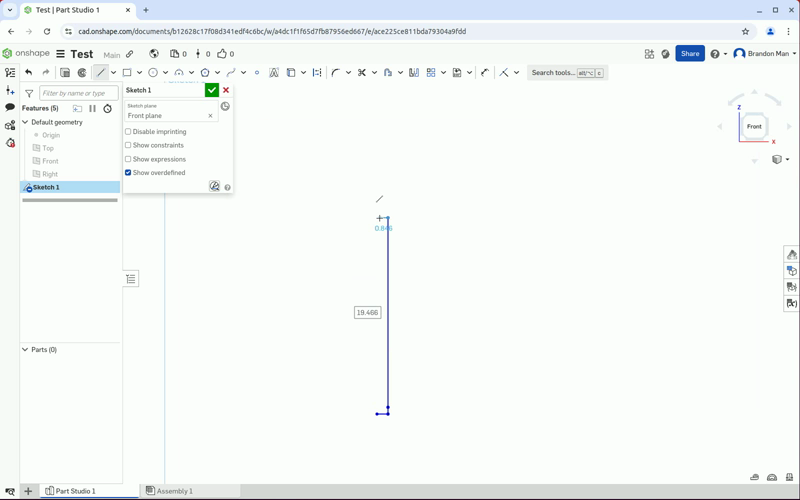
scroll(6)
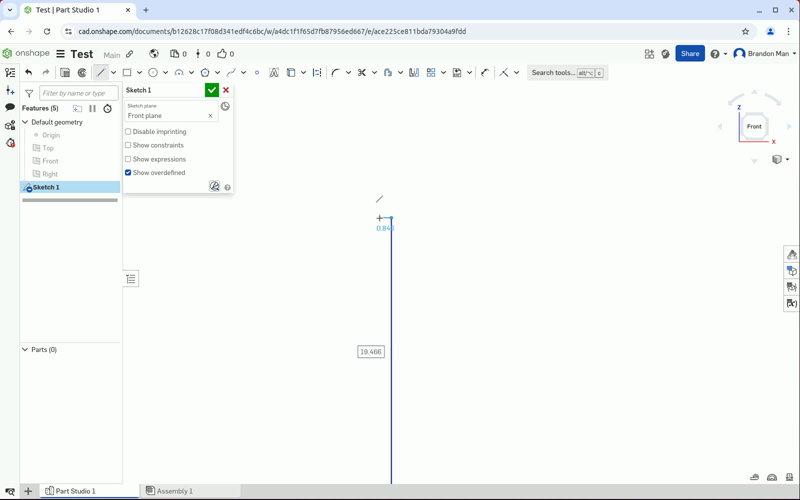
scroll(6)
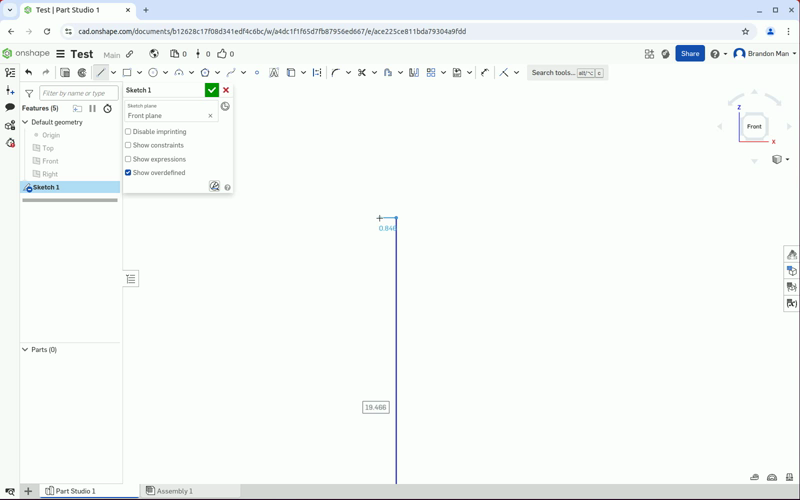
scroll(6)
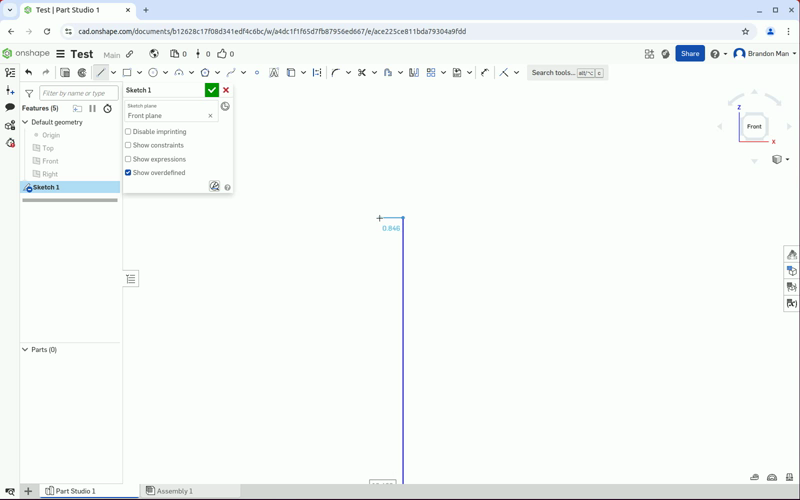
scroll(6)
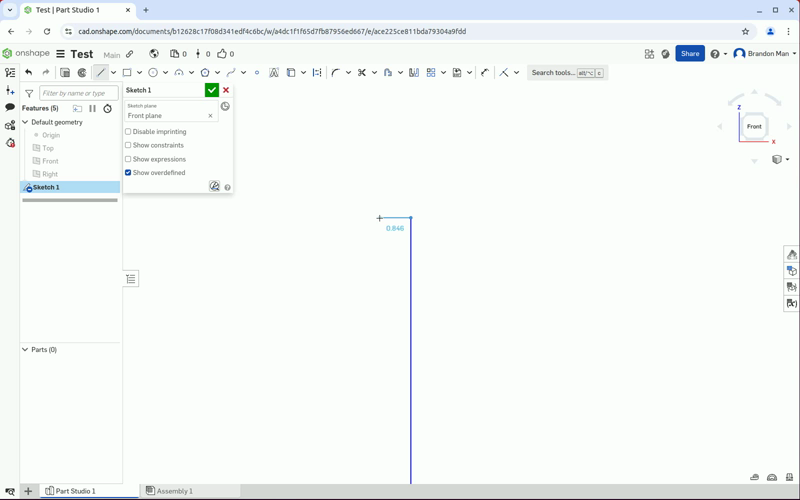
scroll(6)
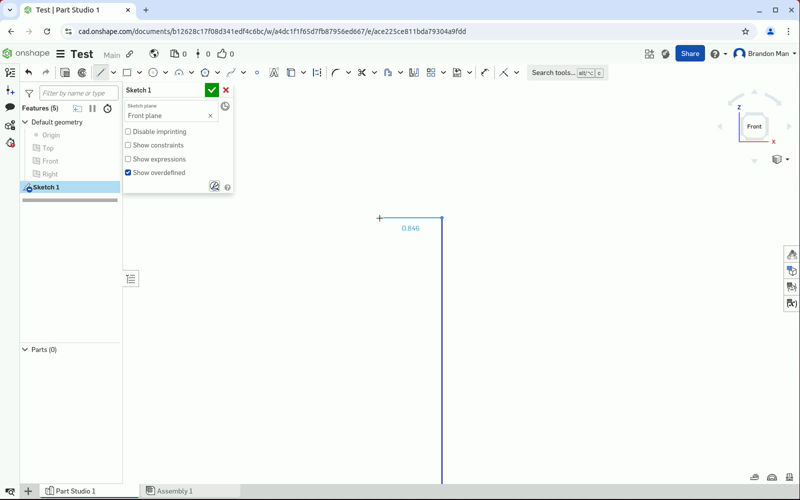
click(379, 217)
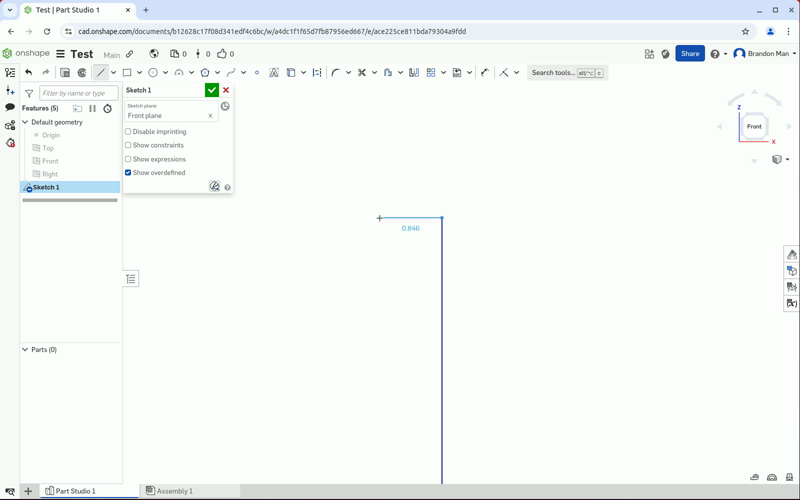
scroll(-6)
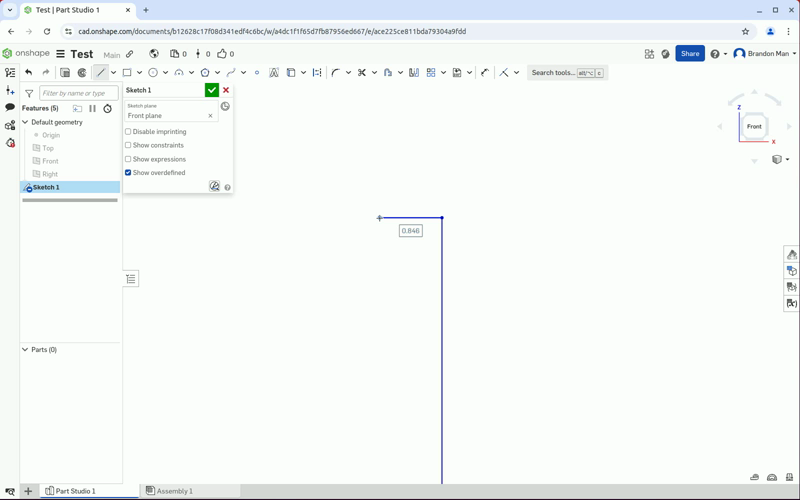
scroll(-6)
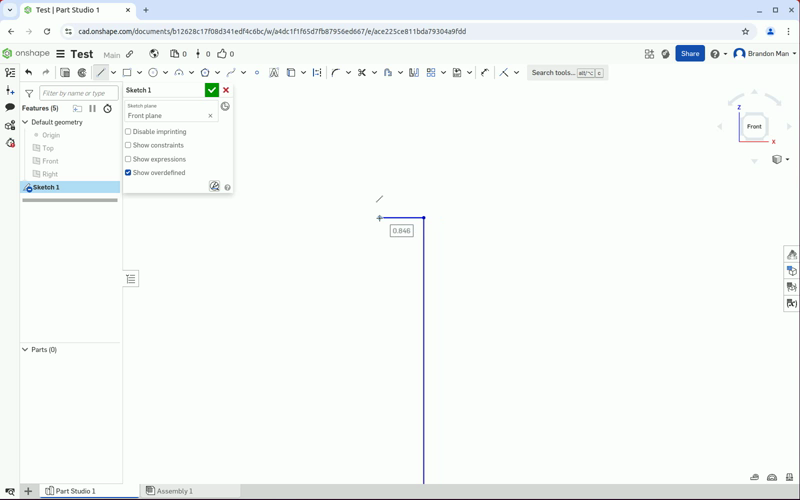
scroll(-6)
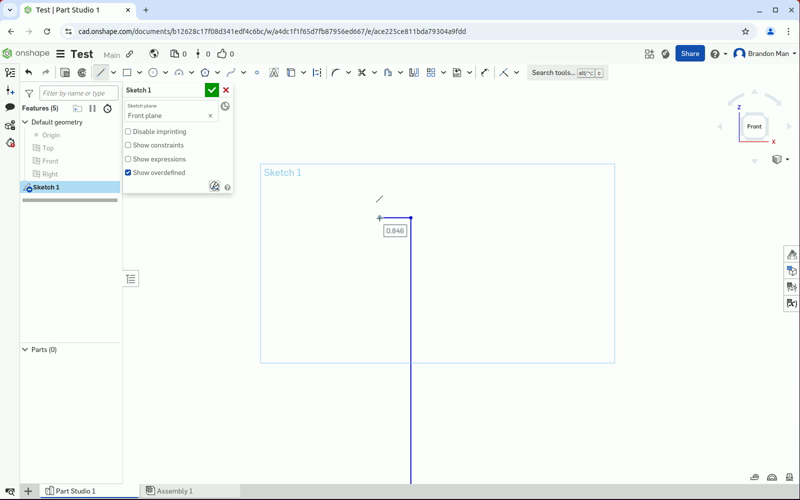
scroll(-6)
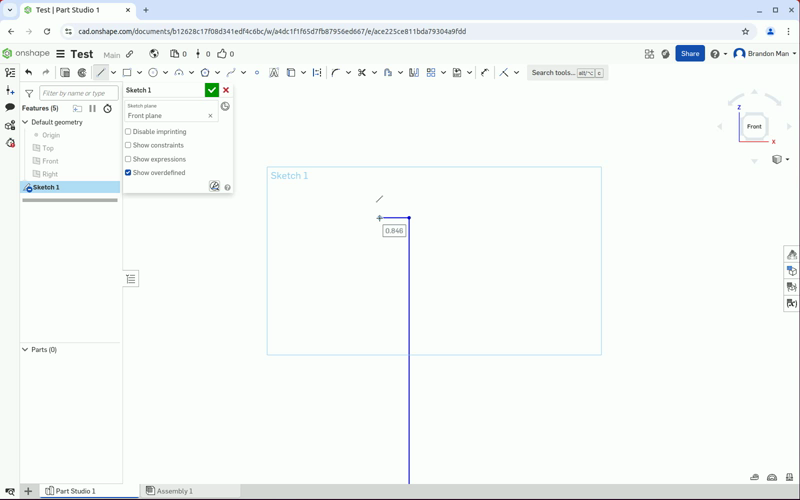
scroll(-6)
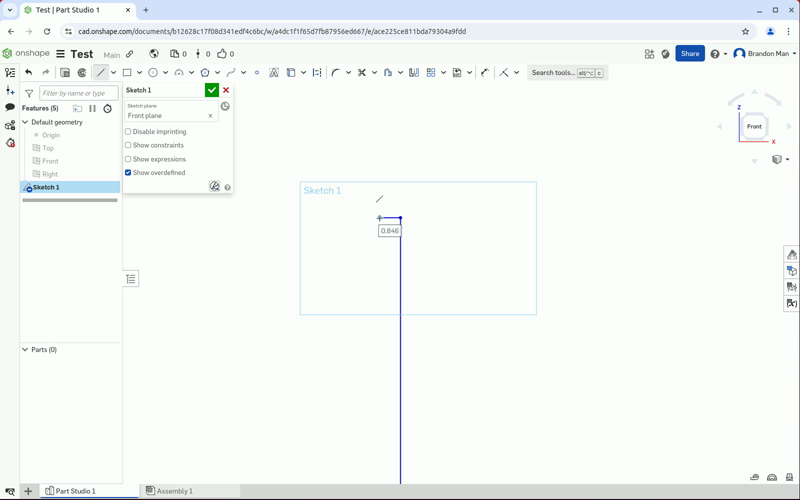
scroll(-6)
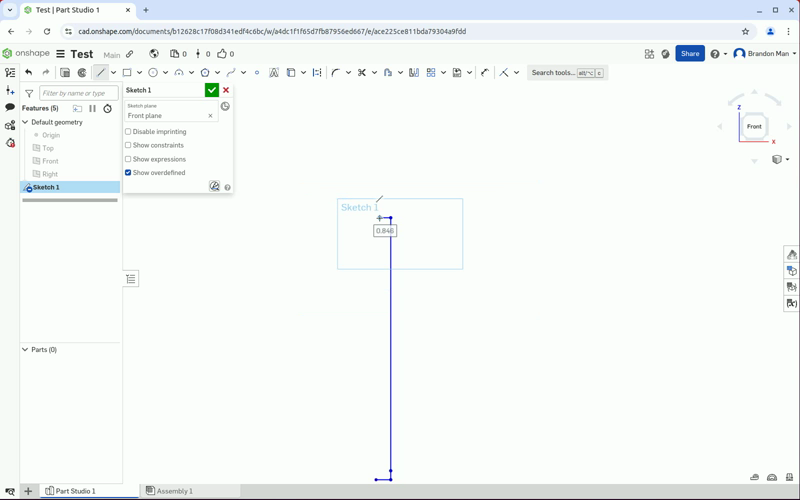
scroll(-6)
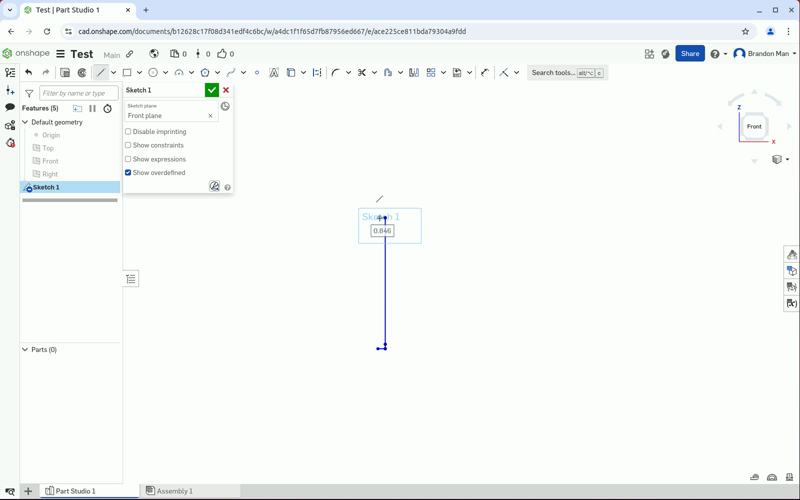
key_up(shift)
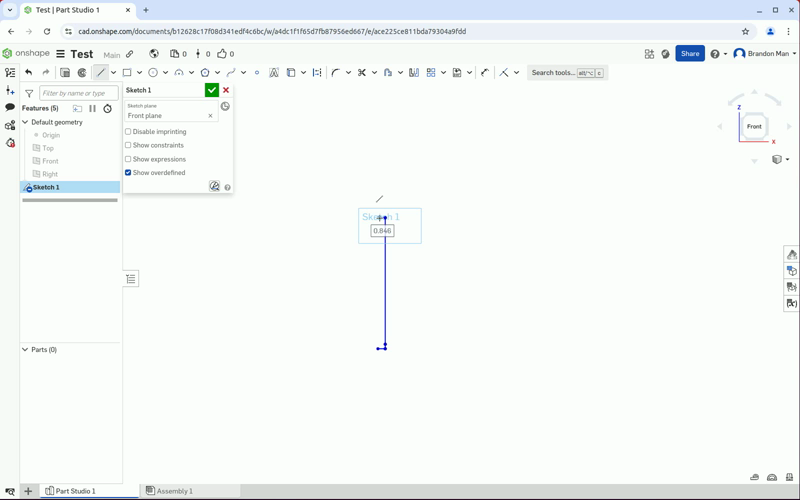
key_down(shift)
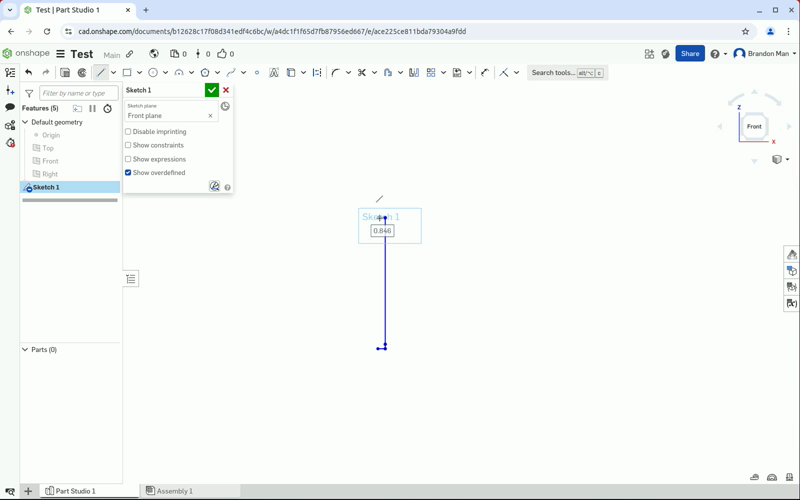
mouse_move(379, 348)
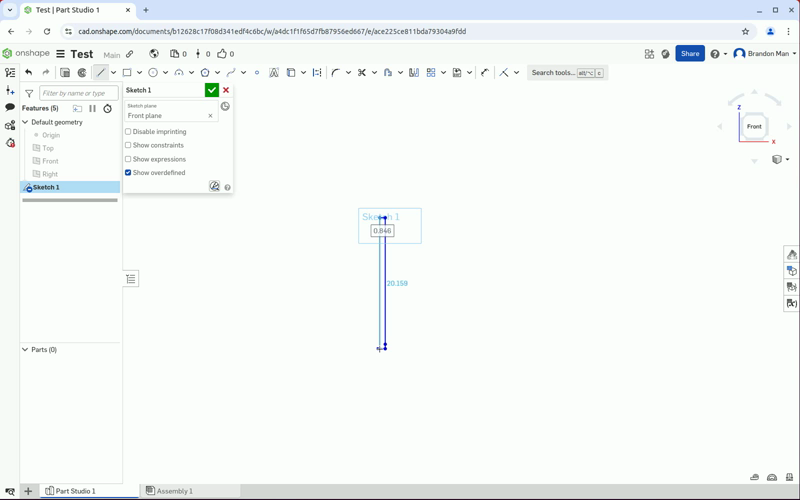
key_up(shift)
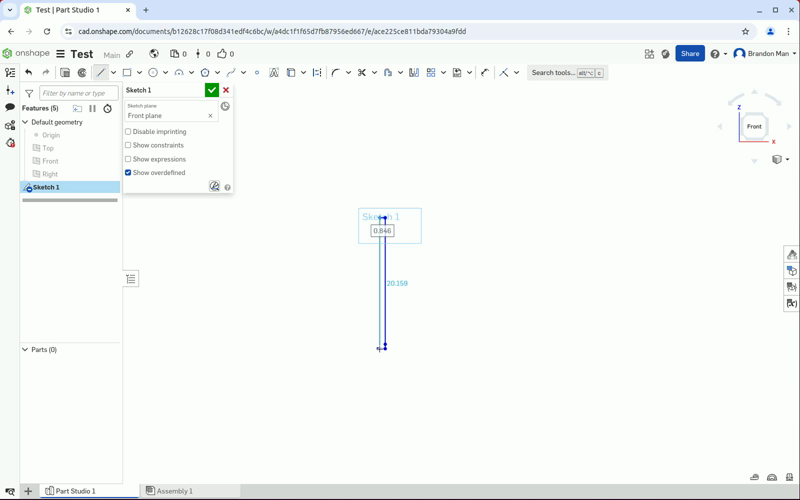
click(379, 348)
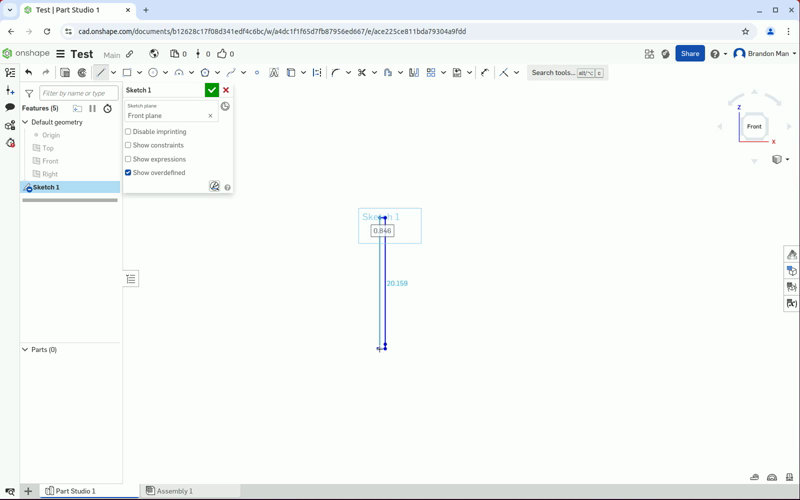
key(esc)
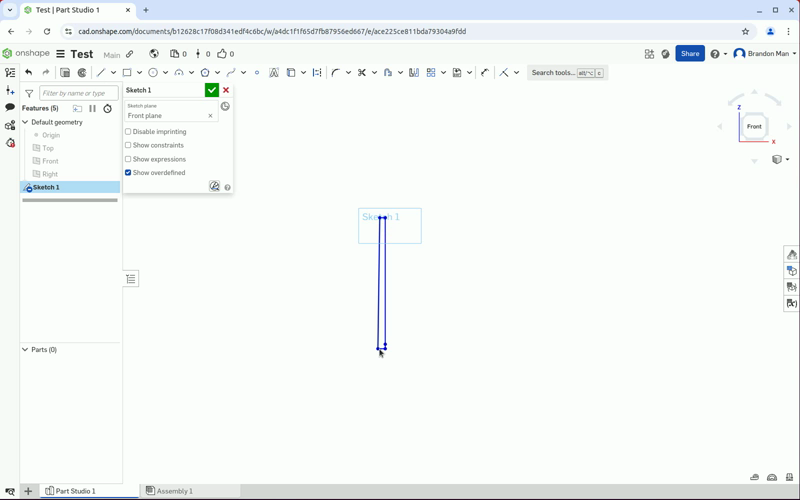
mouse_move(384, 322)
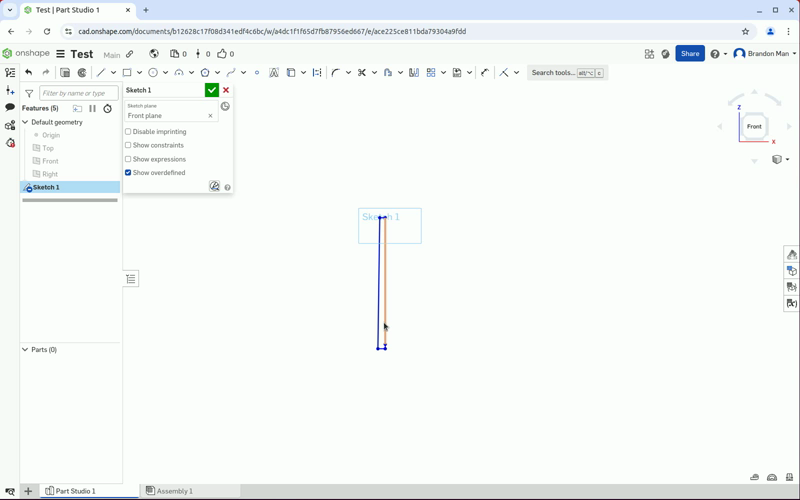
scroll(6)
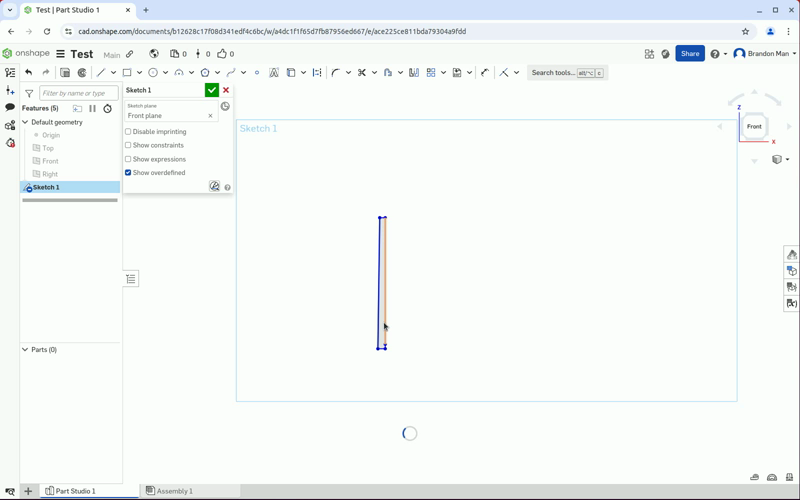
scroll(6)
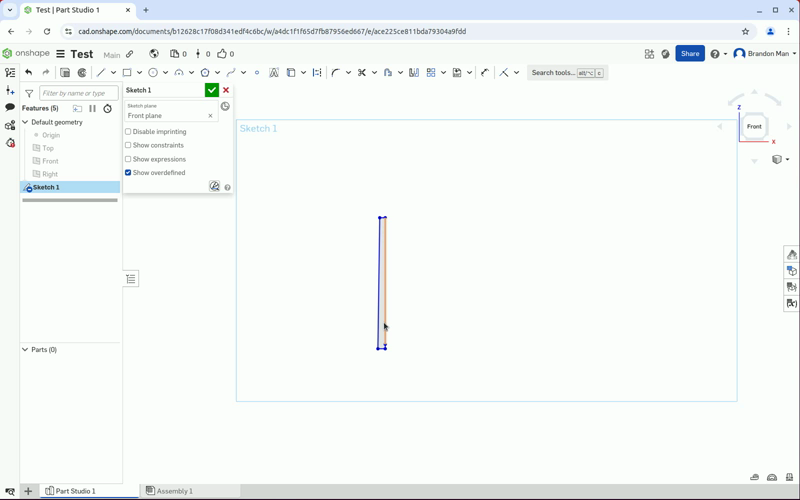
scroll(6)
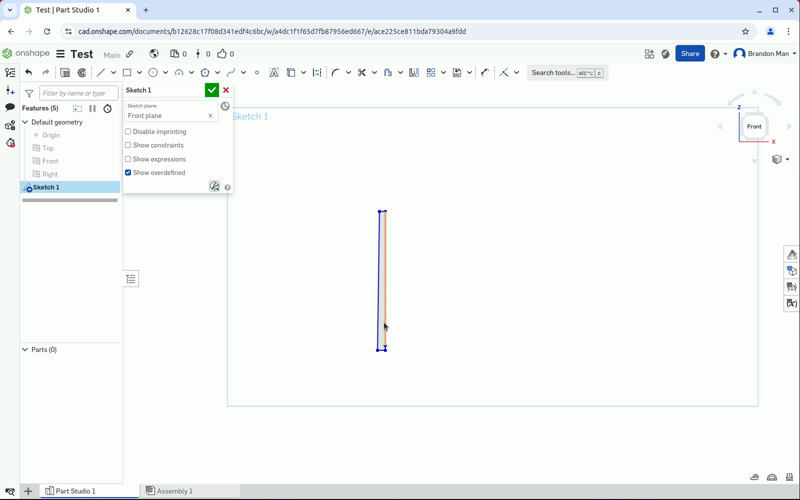
scroll(6)
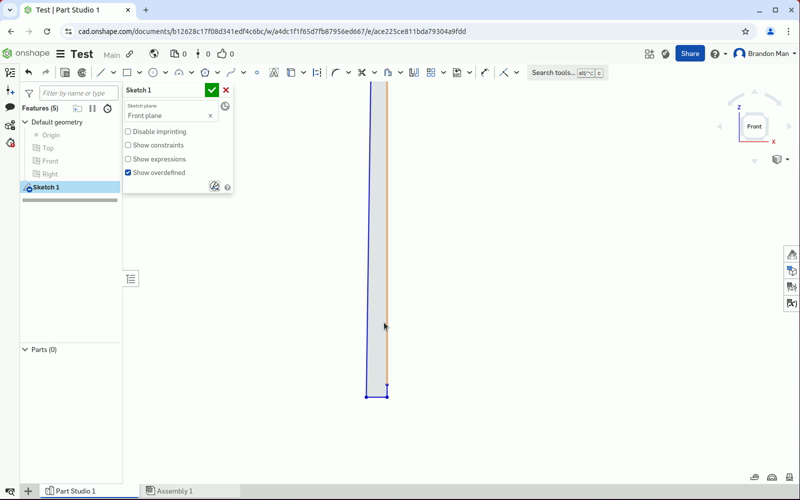
scroll(6)
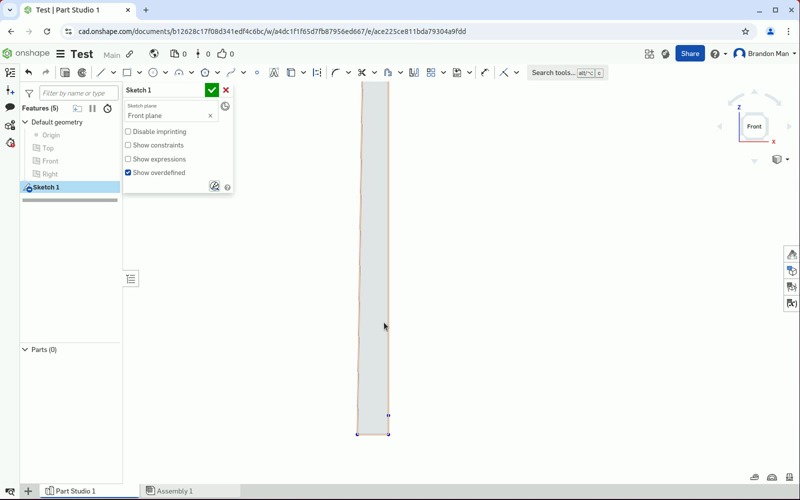
scroll(6)
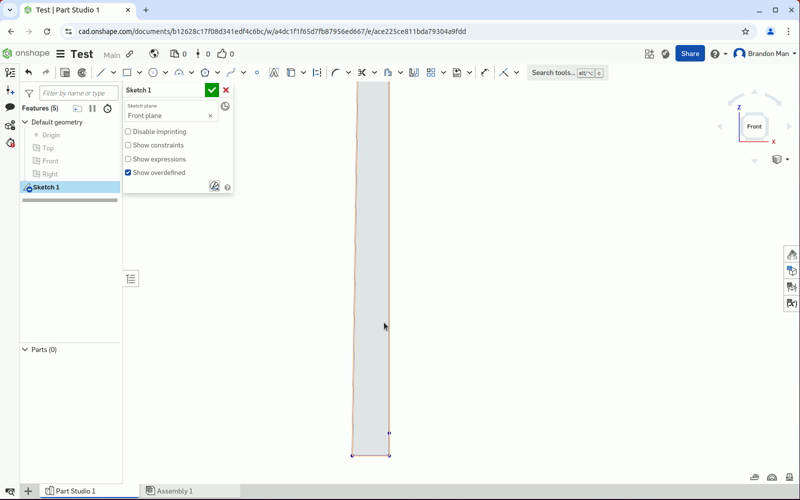
scroll(6)
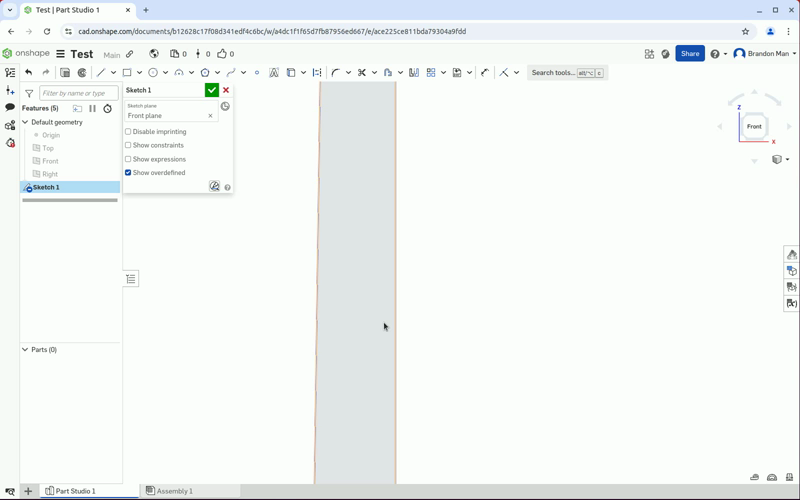
click(384, 322)
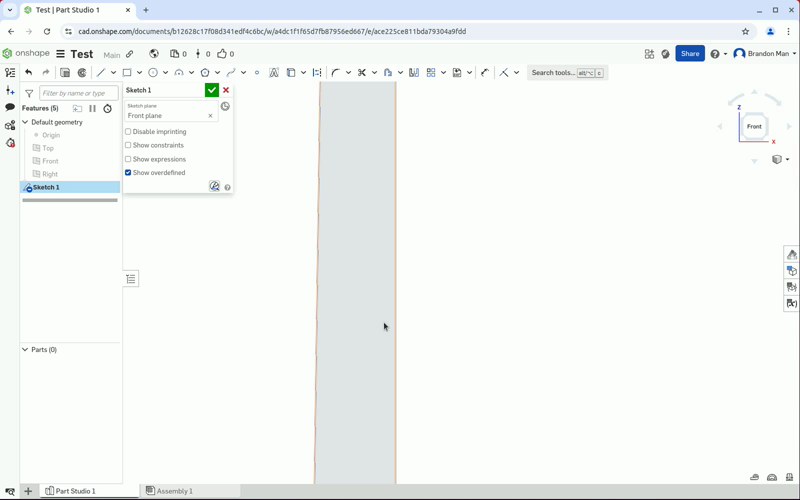
scroll(-6)
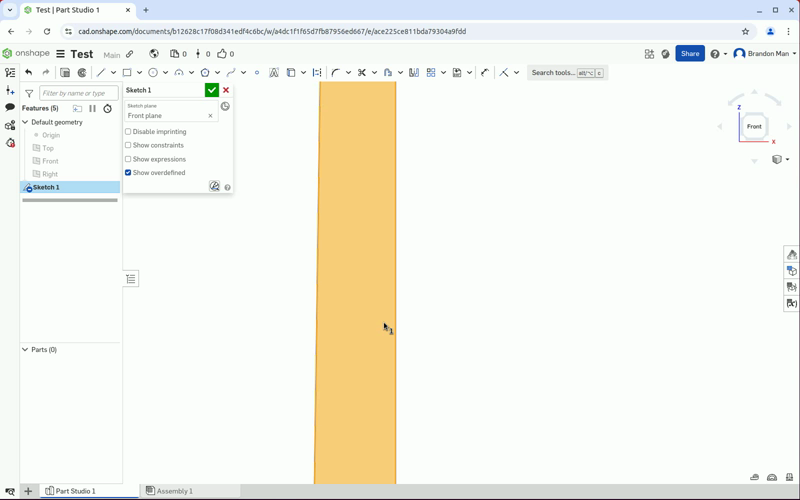
scroll(-6)
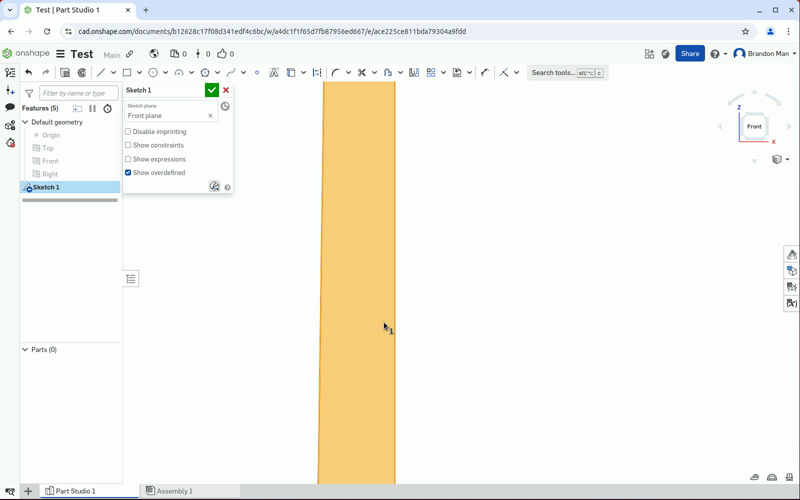
scroll(-6)
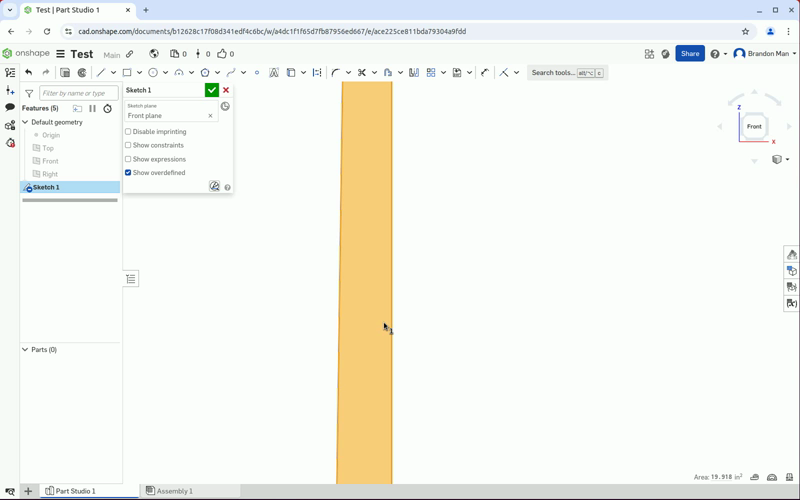
scroll(-6)
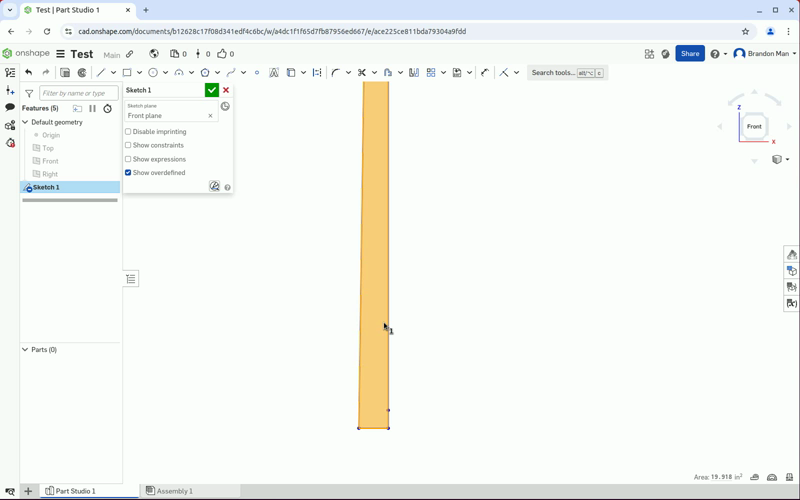
scroll(-6)
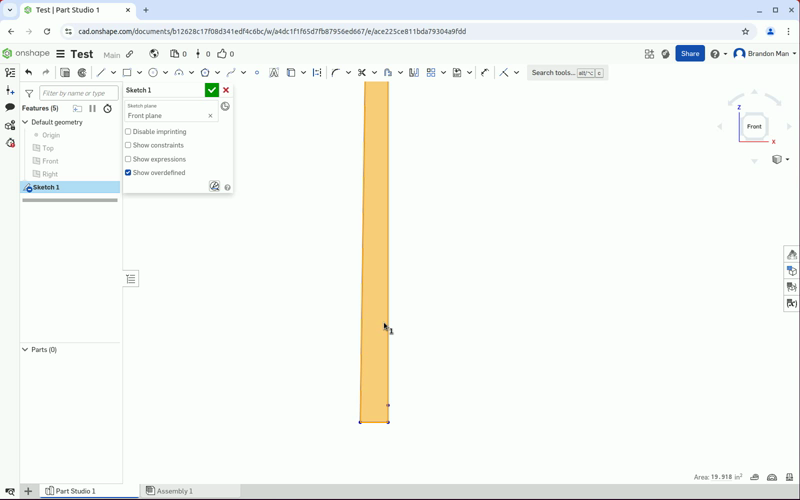
scroll(-6)
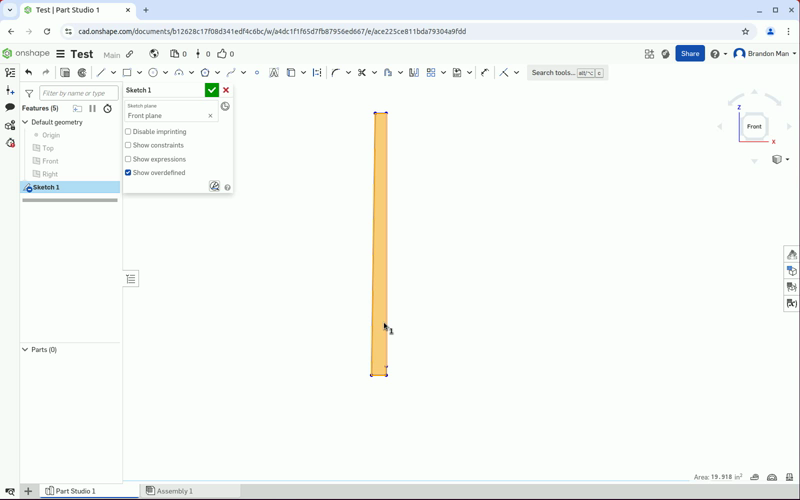
scroll(-6)
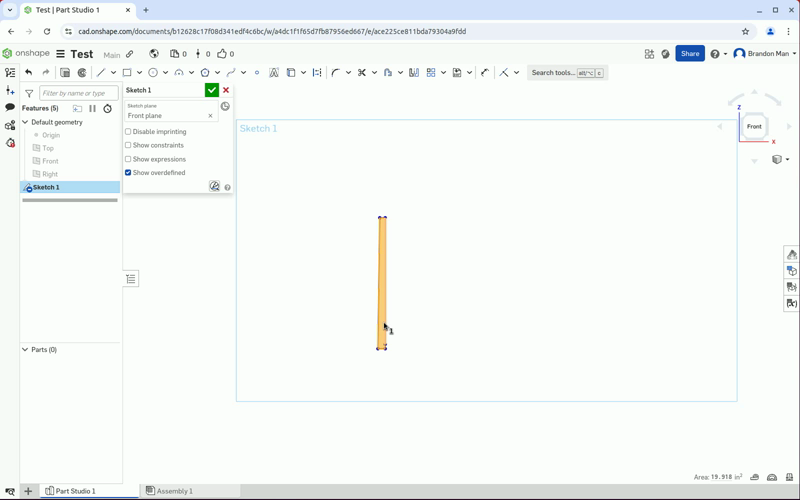
mouse_move(73, 352)
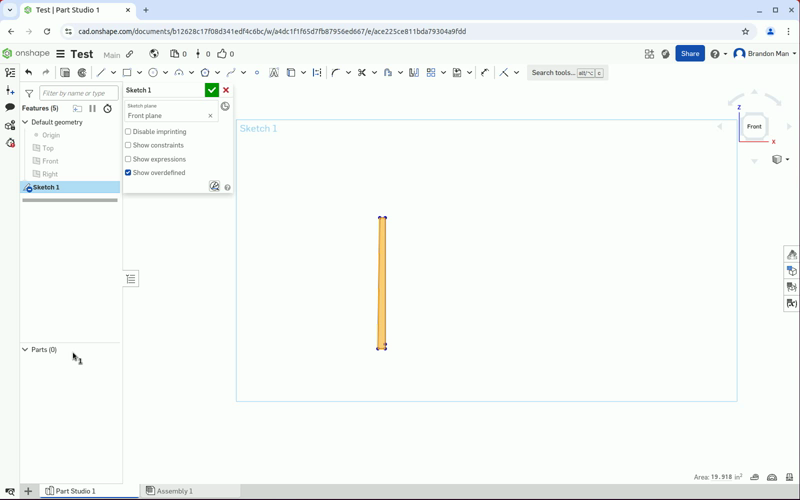
key(shift+y)
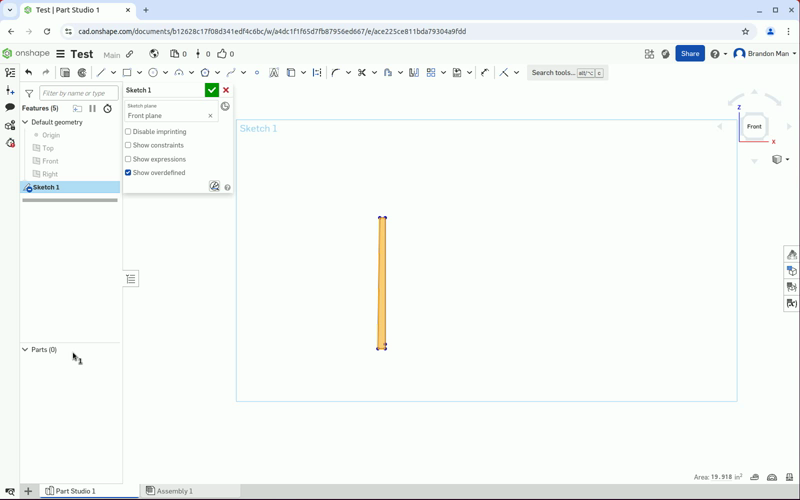
key(shift+e)
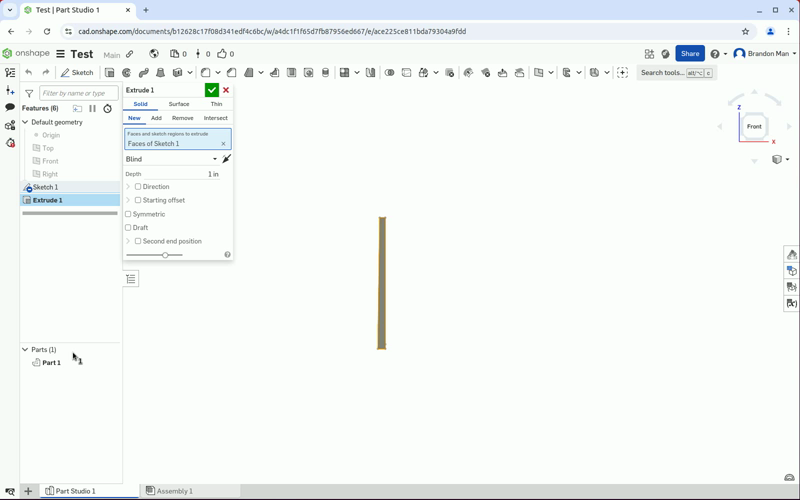
mouse_move(143, 106)
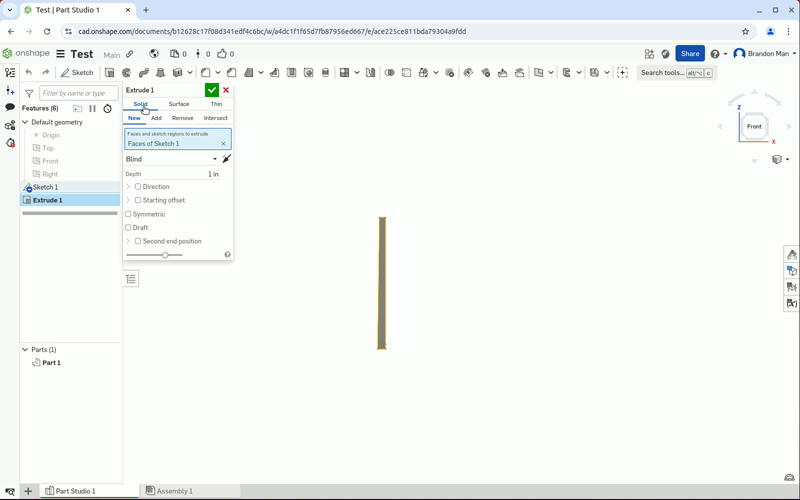
click(143, 106)
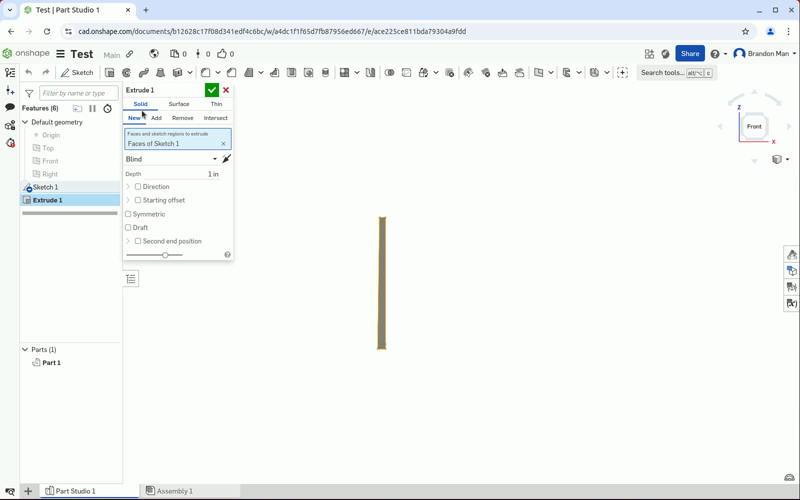
mouse_move(137, 120)
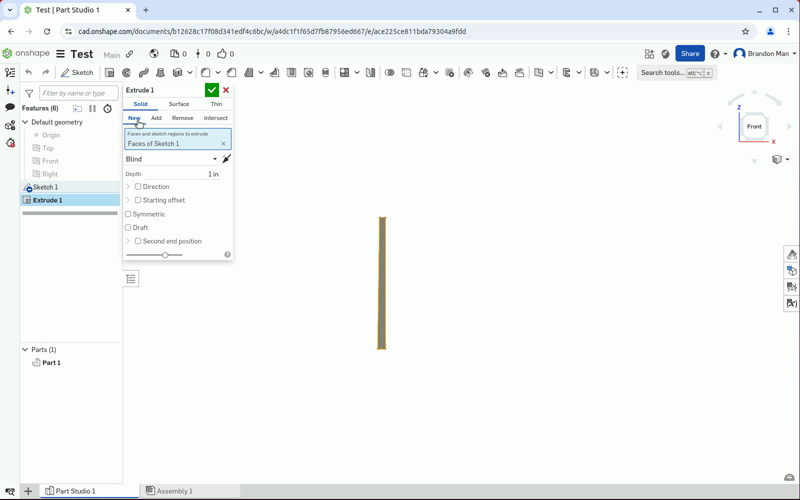
click(137, 120)
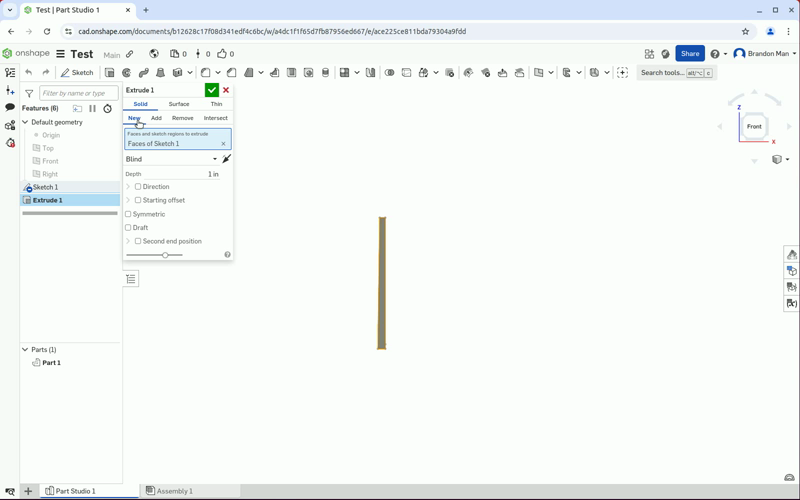
key(tab, 4)
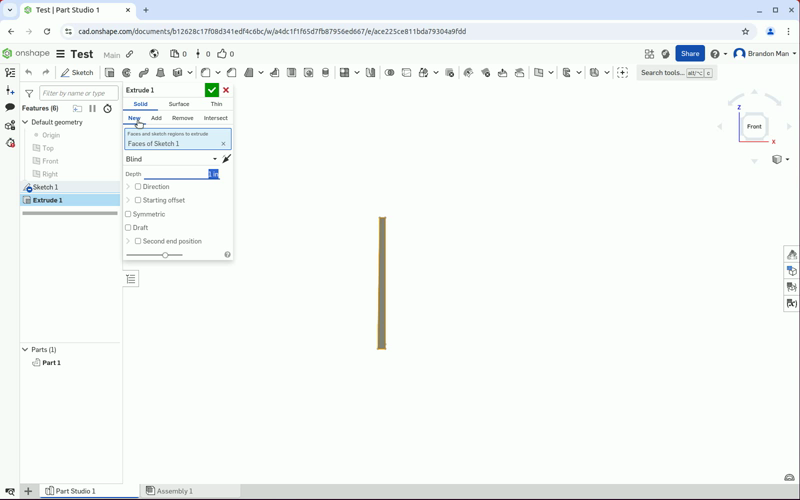
text(46.216)
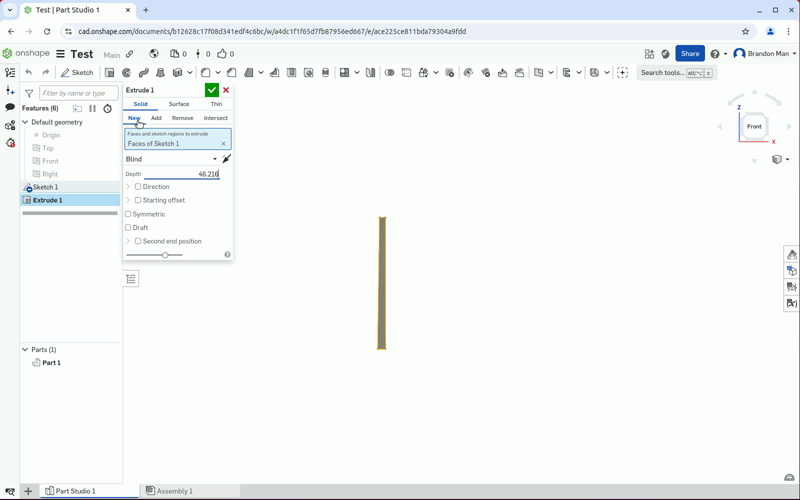
key(tab, 3)
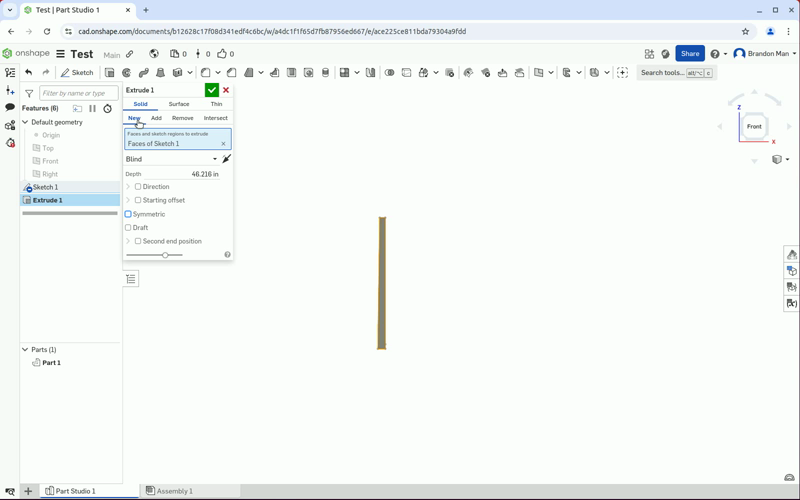
key(space)
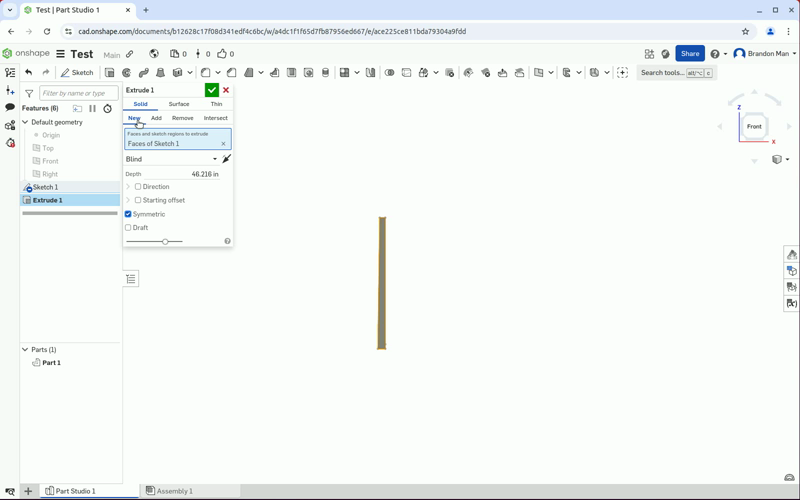
key(enter)
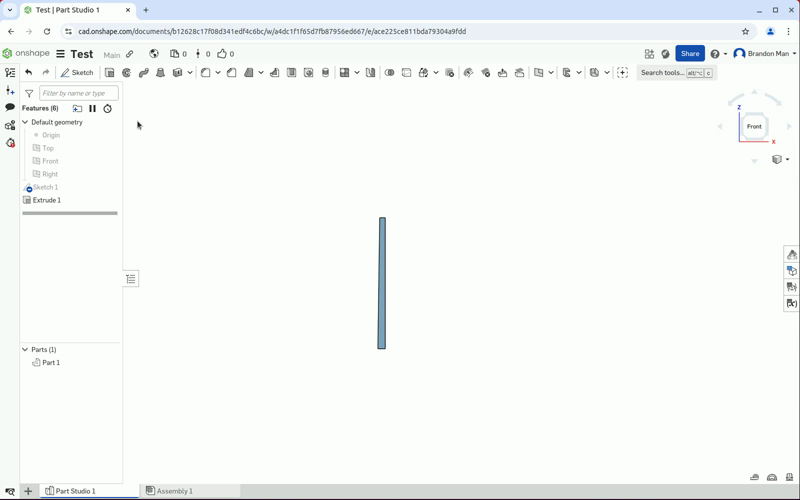
key(shift+h)
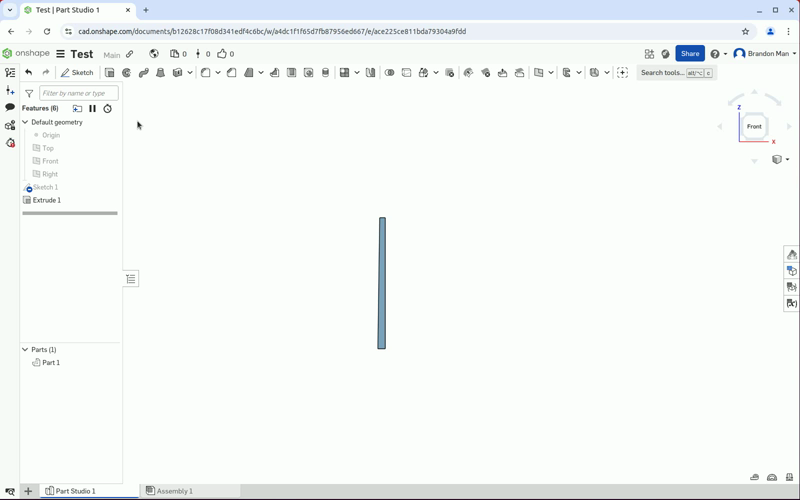
key(shift+h)
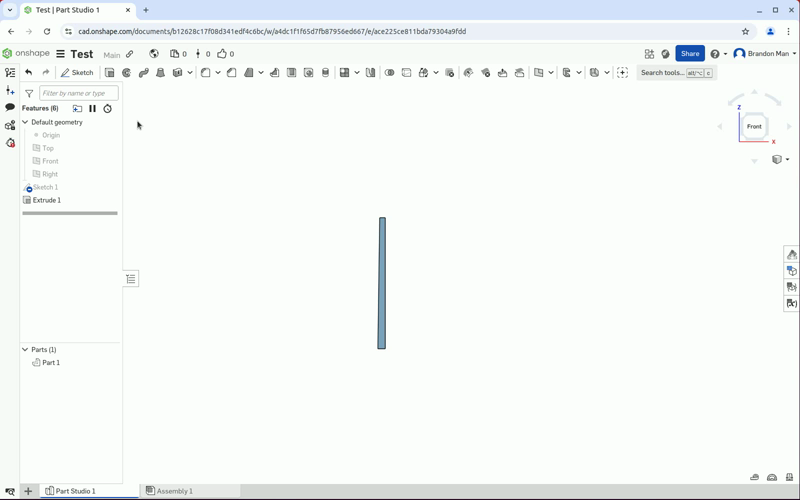
mouse_move(73, 189)
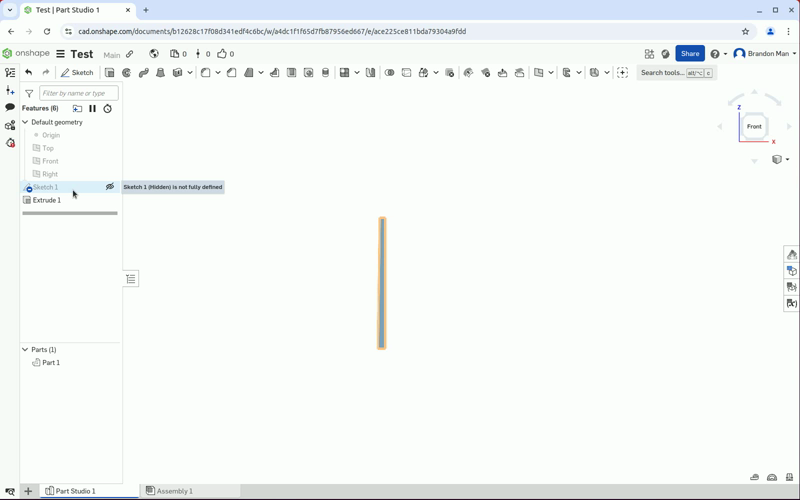
click(73, 189)
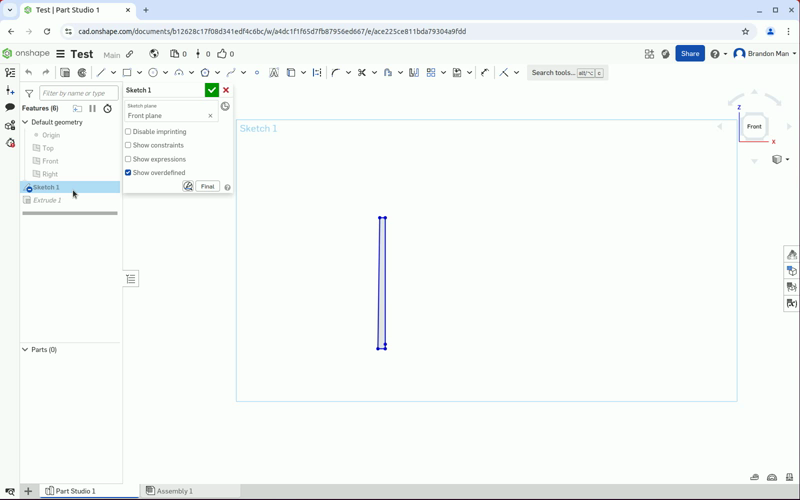
mouse_move(229, 92)
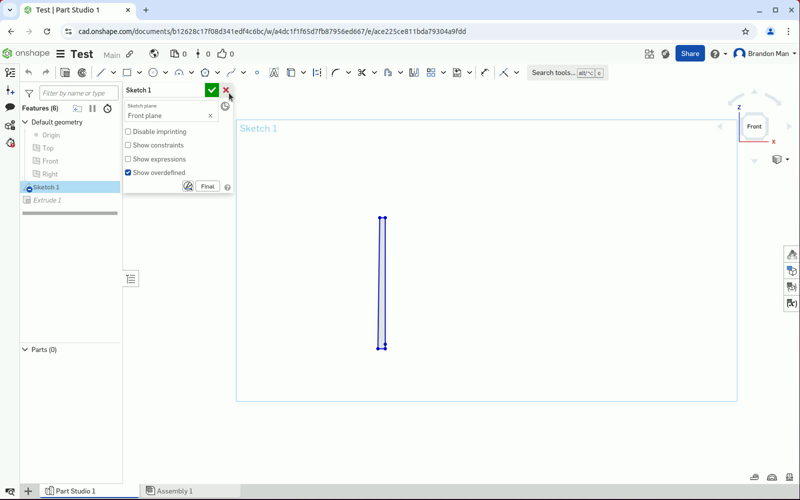
click(229, 92)
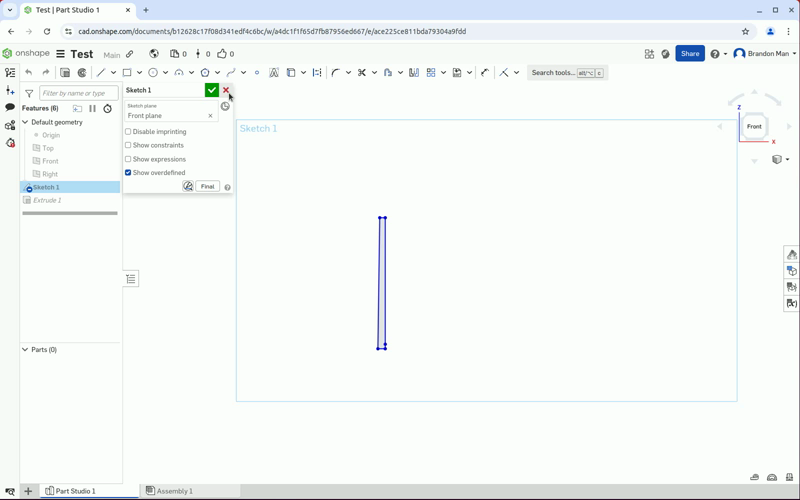
key(shift+s)
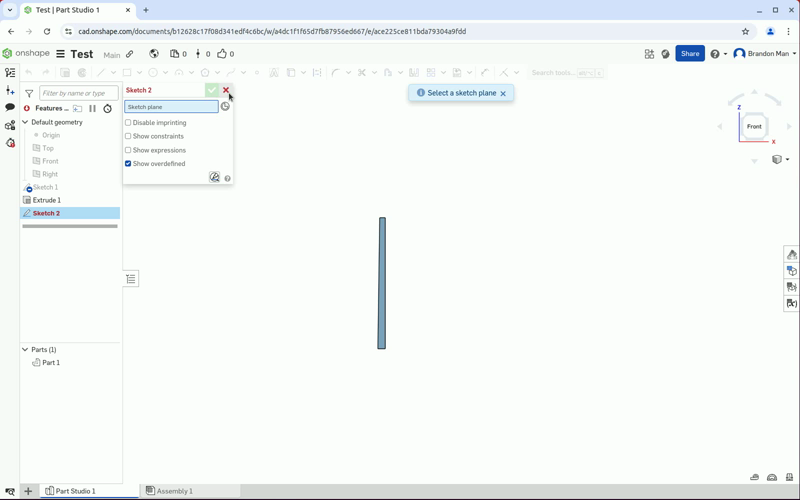
mouse_move(73, 163)
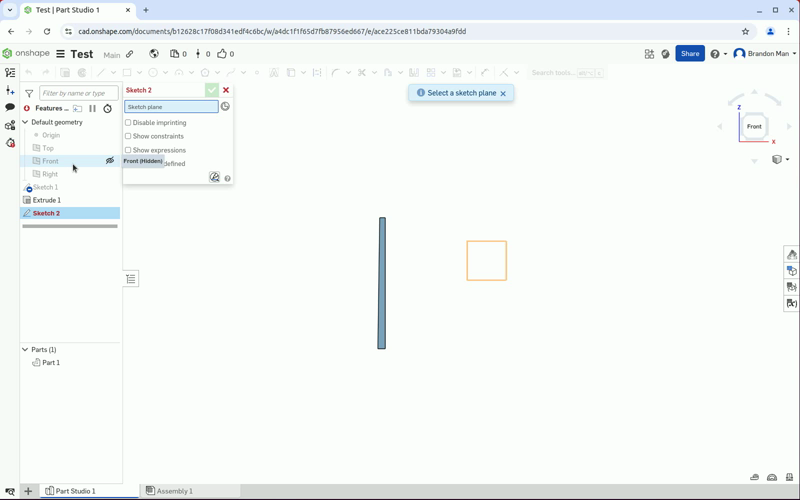
click(73, 163)
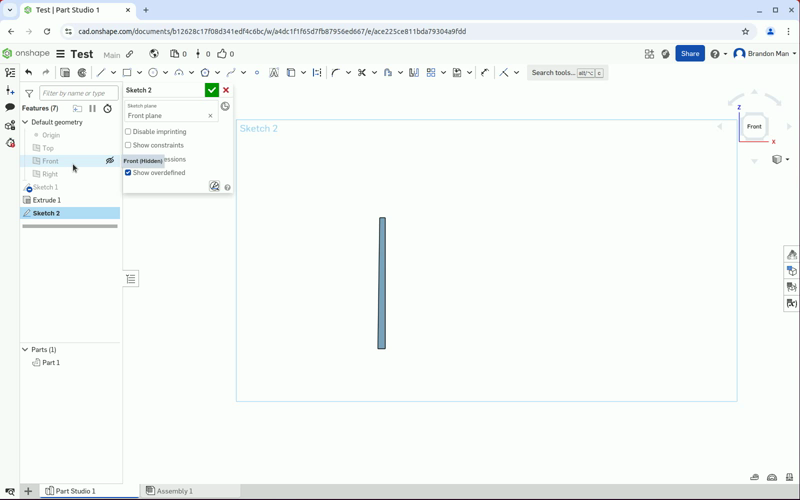
mouse_move(73, 352)
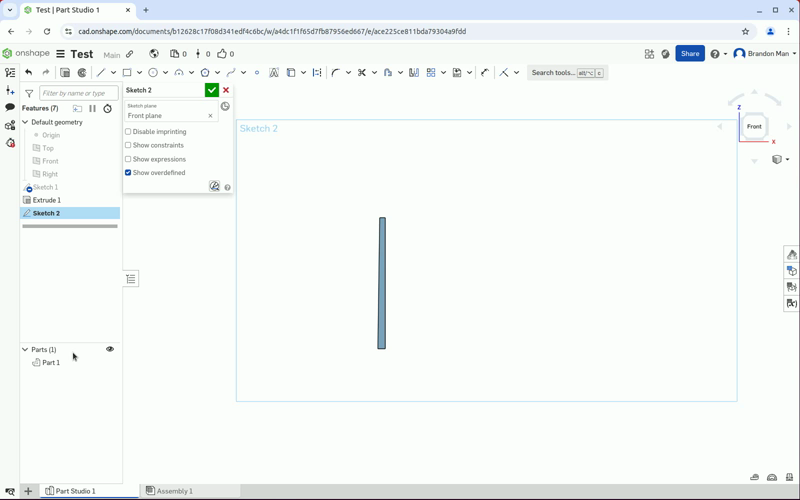
key(y)
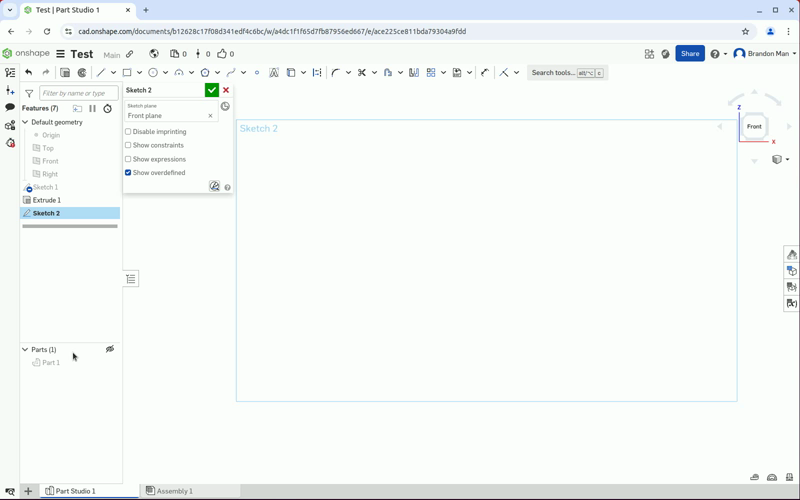
key(l)
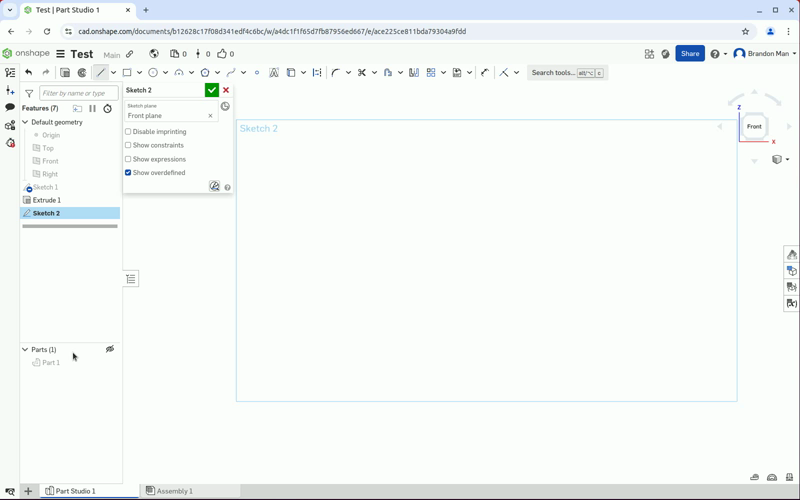
key_down(shift)
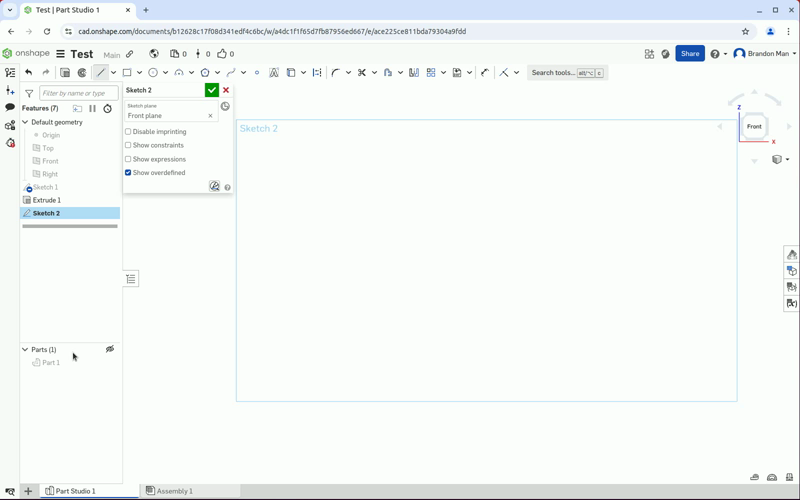
mouse_move(535, 348)
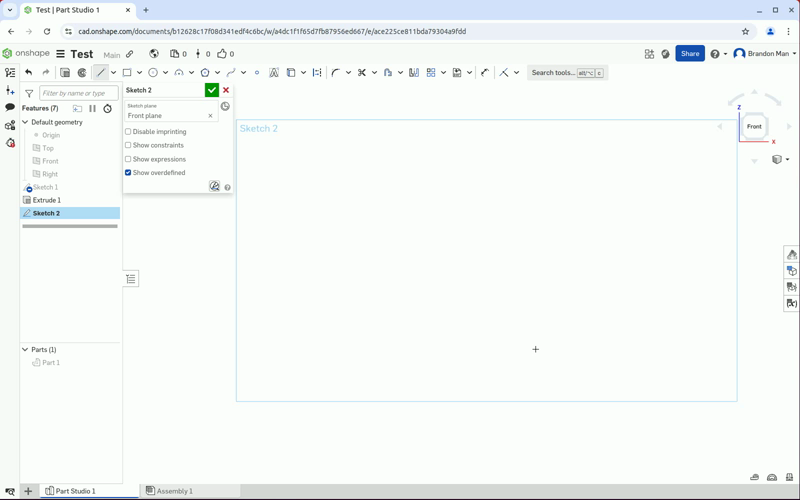
click(535, 348)
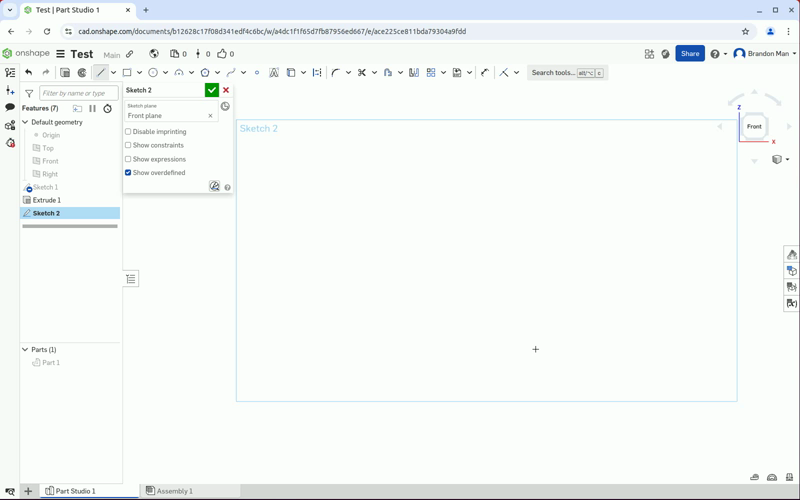
key_up(shift)
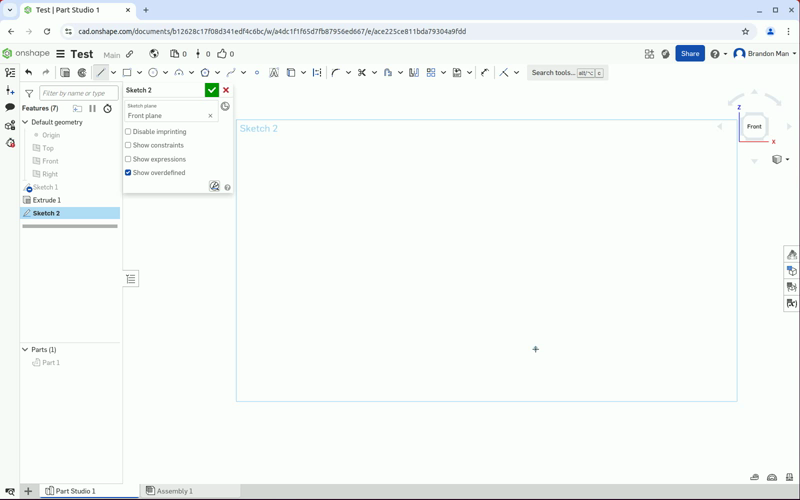
key_down(shift)
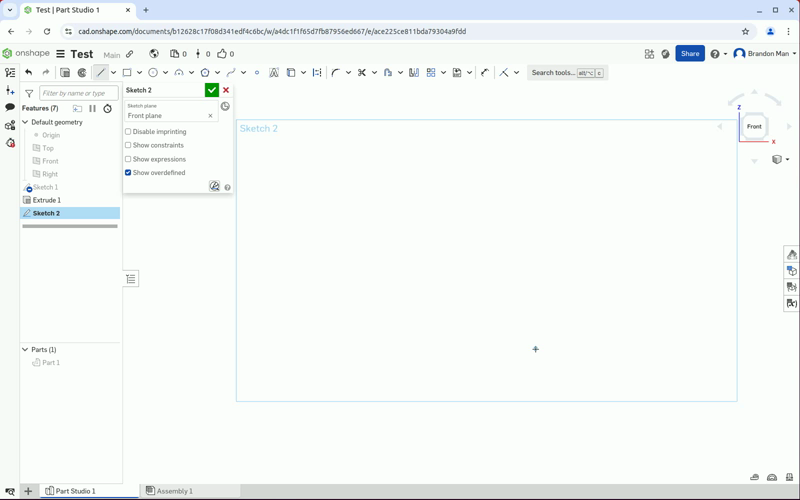
mouse_move(565, 348)
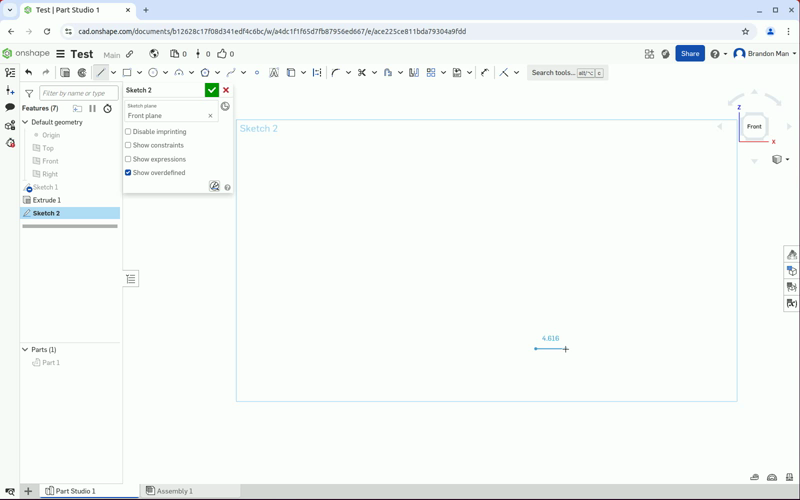
mouse_move(541, 348)
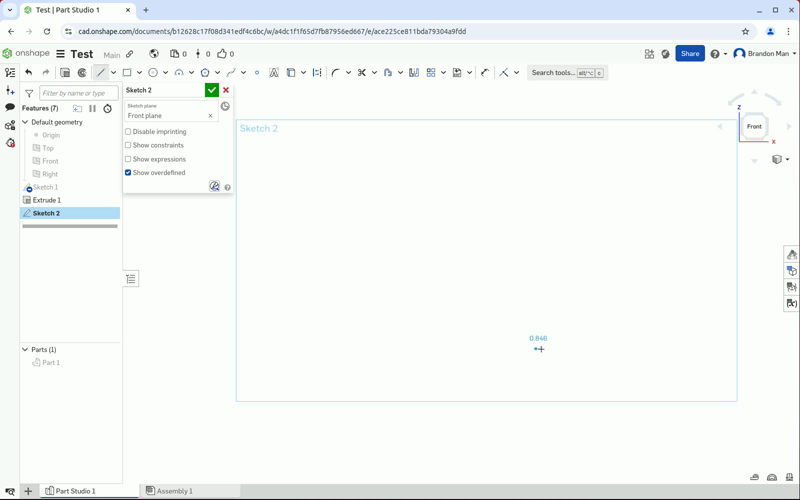
scroll(6)
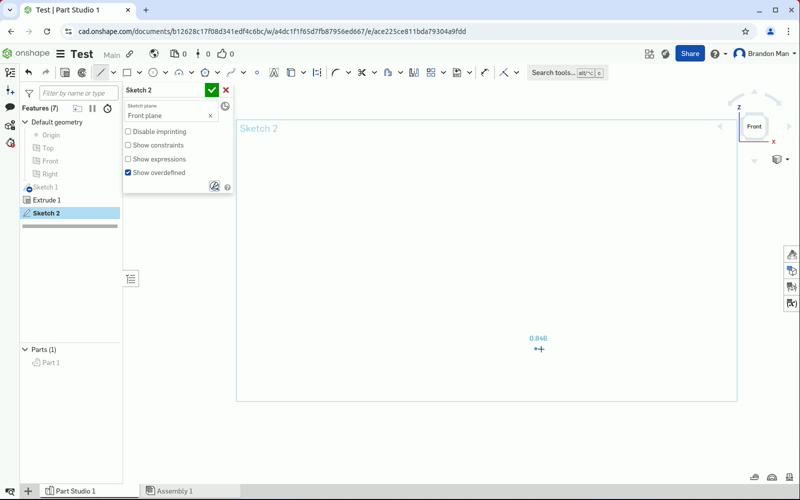
scroll(6)
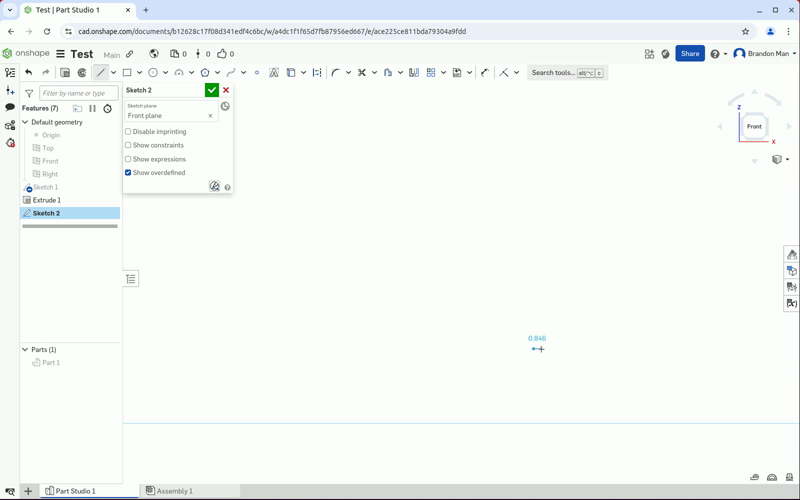
scroll(6)
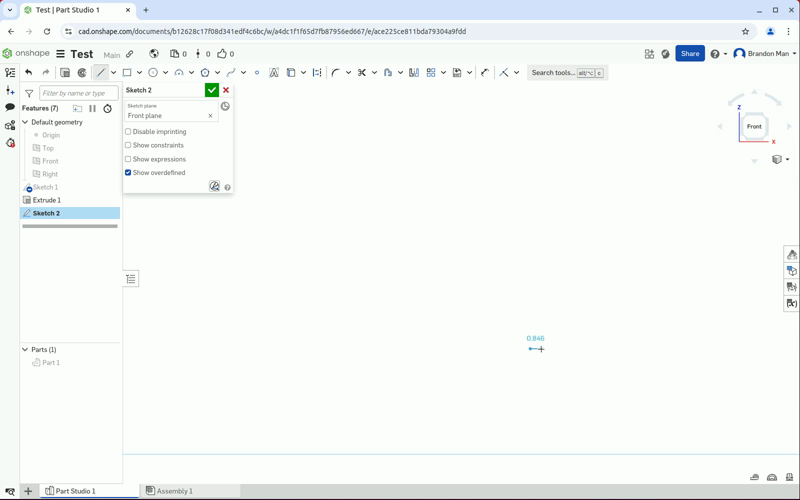
scroll(6)
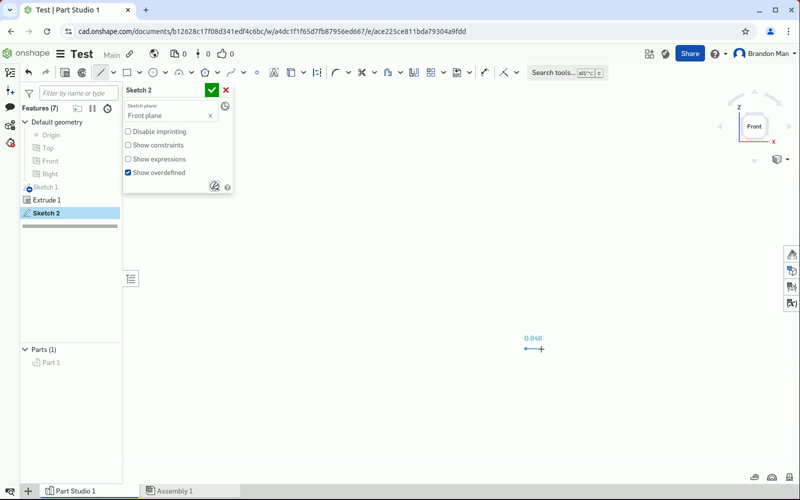
scroll(6)
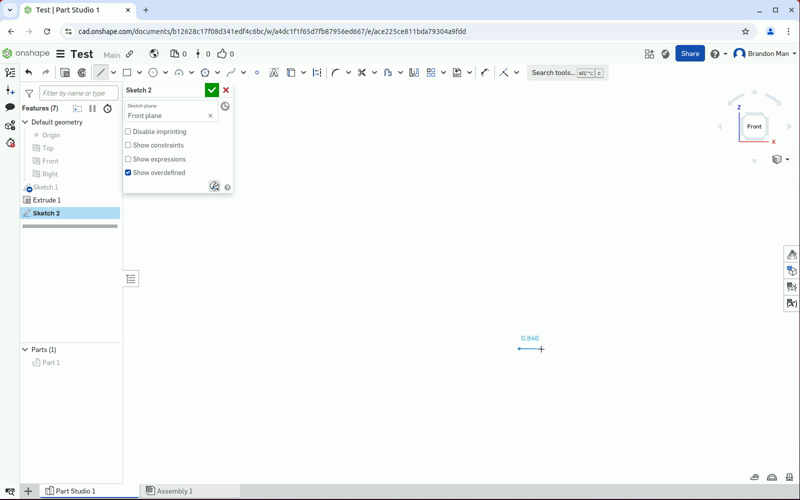
scroll(6)
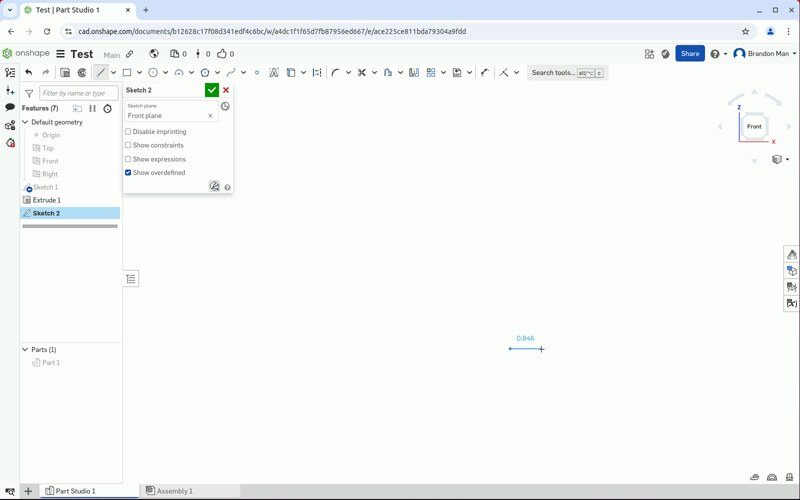
scroll(6)
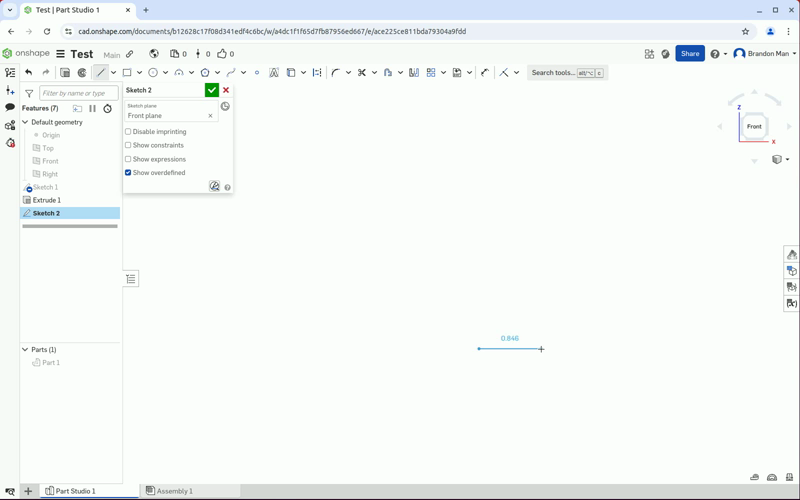
click(541, 348)
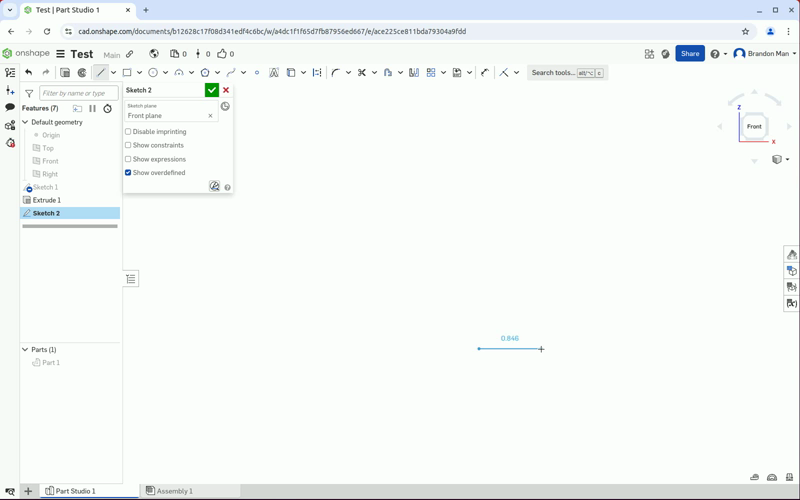
scroll(-6)
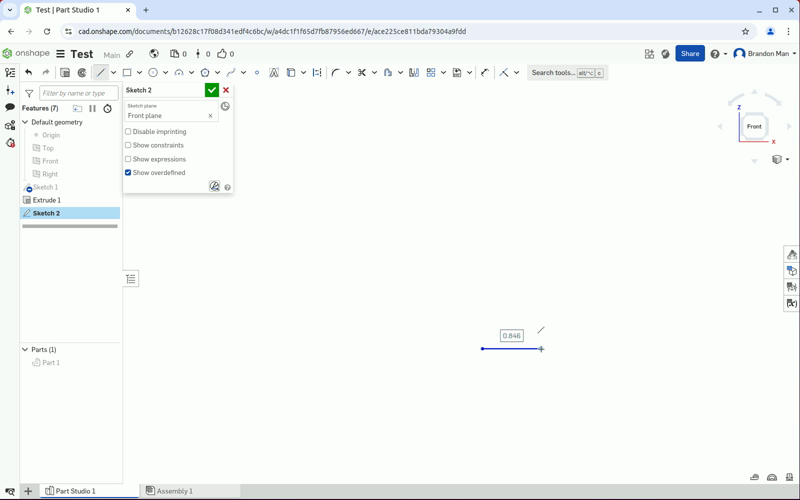
scroll(-6)
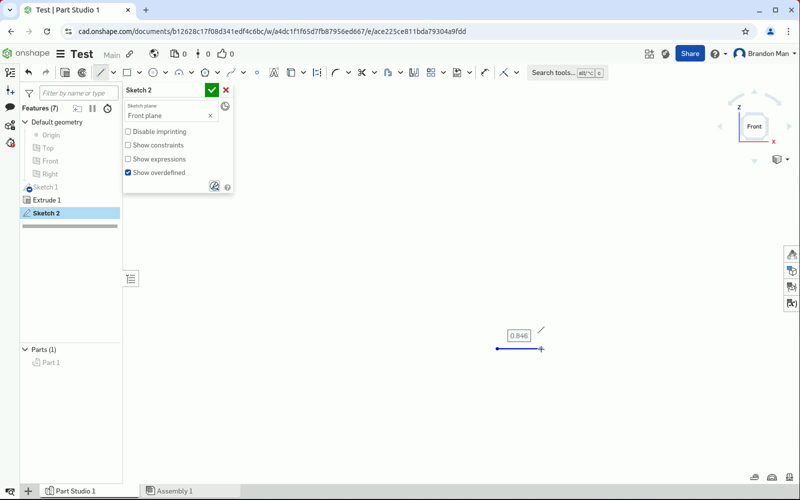
scroll(-6)
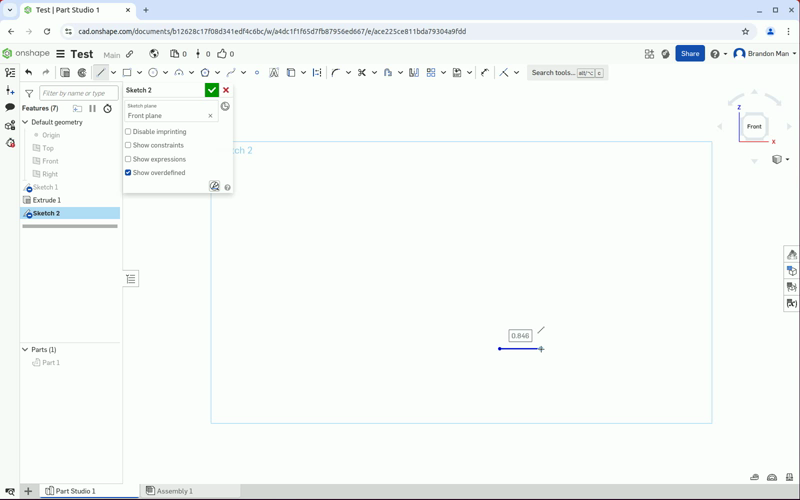
scroll(-6)
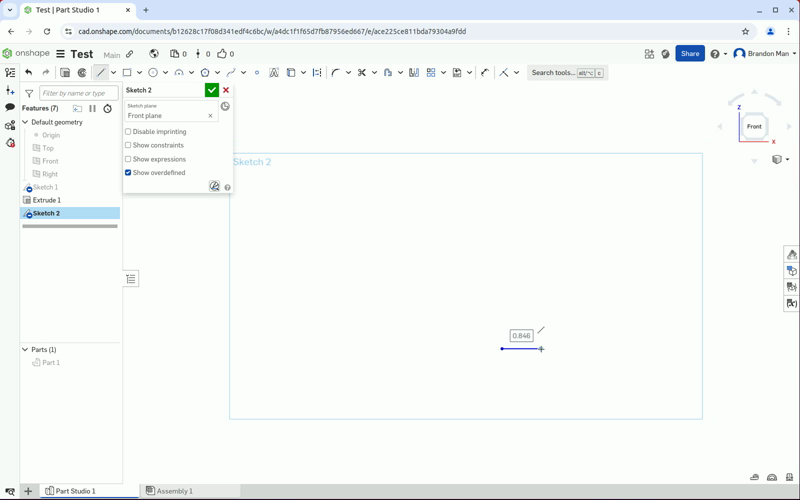
scroll(-6)
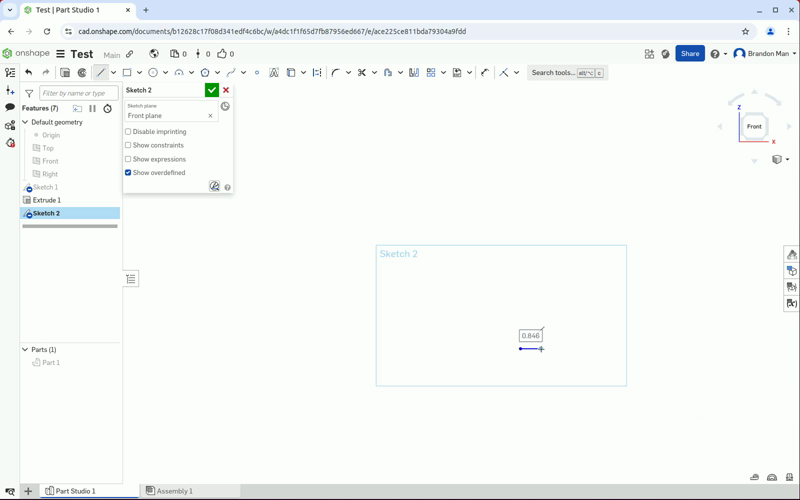
scroll(-6)
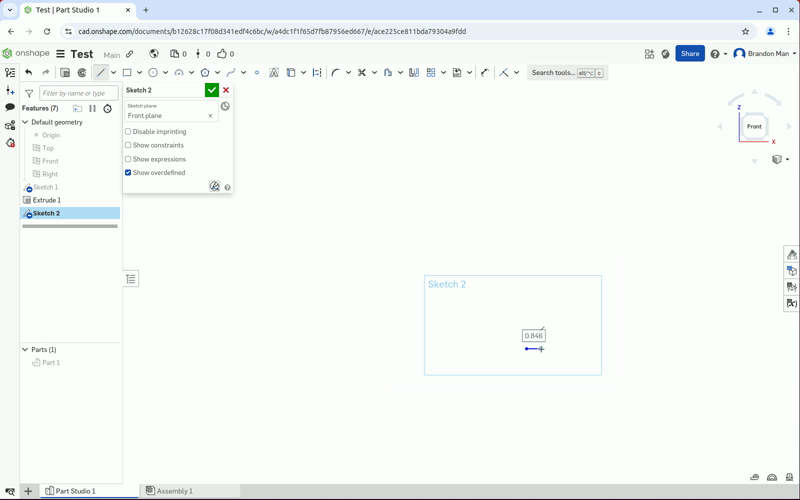
scroll(-6)
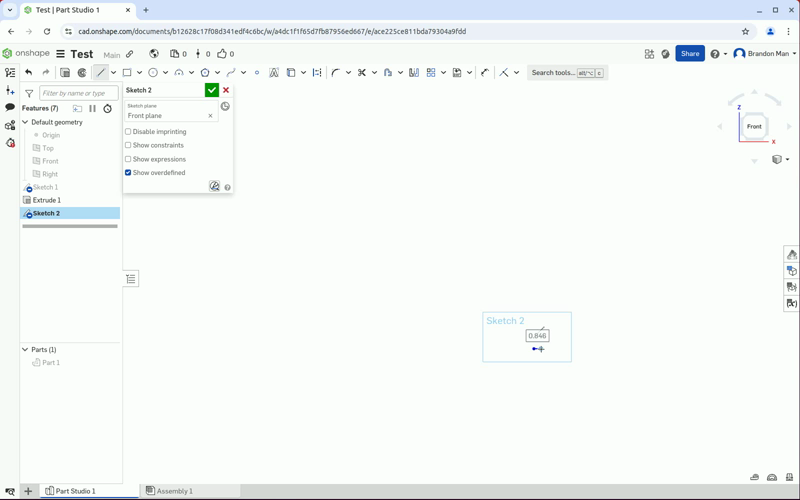
key_up(shift)
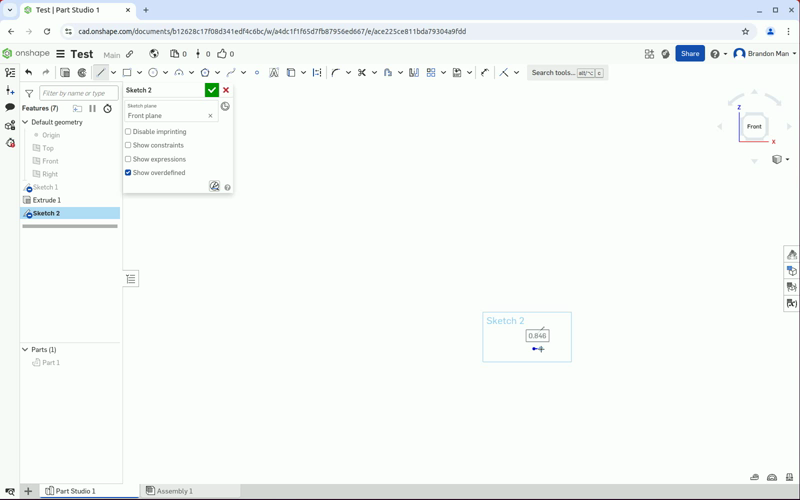
key_down(shift)
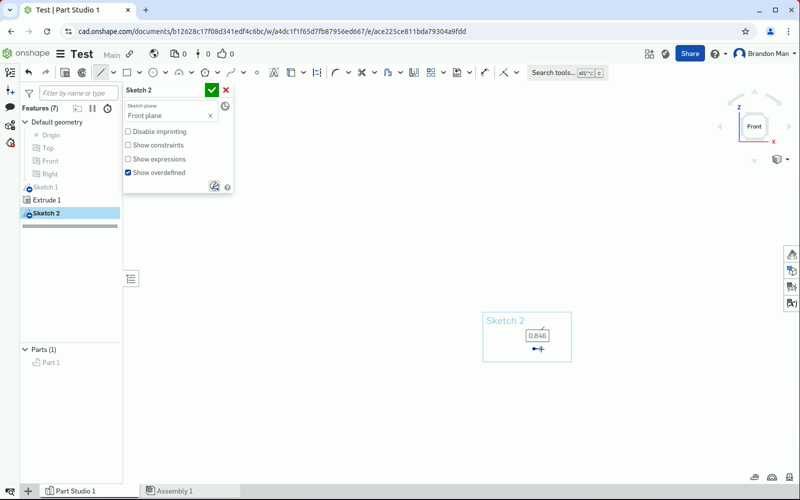
mouse_move(541, 217)
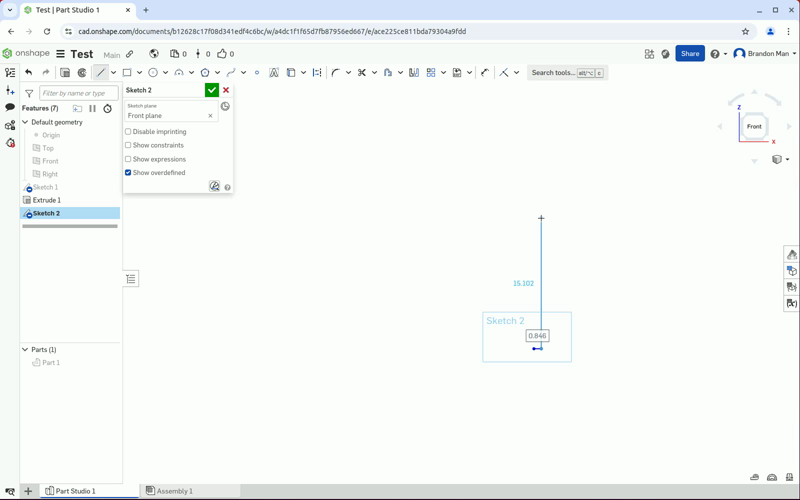
click(541, 217)
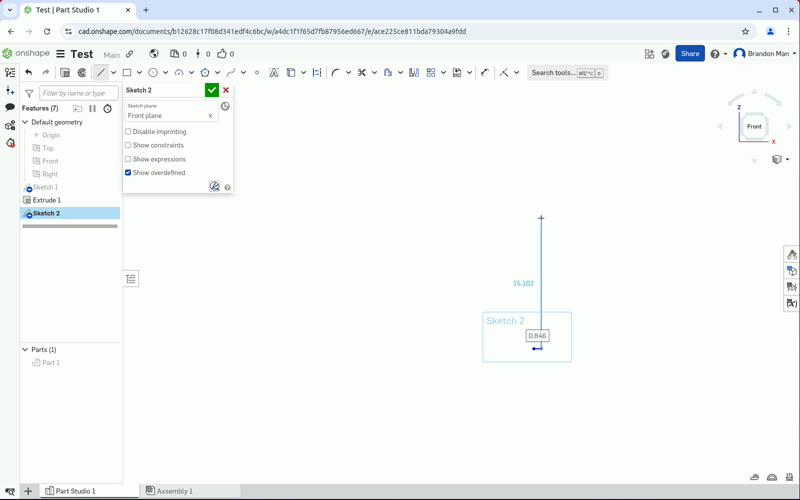
key_up(shift)
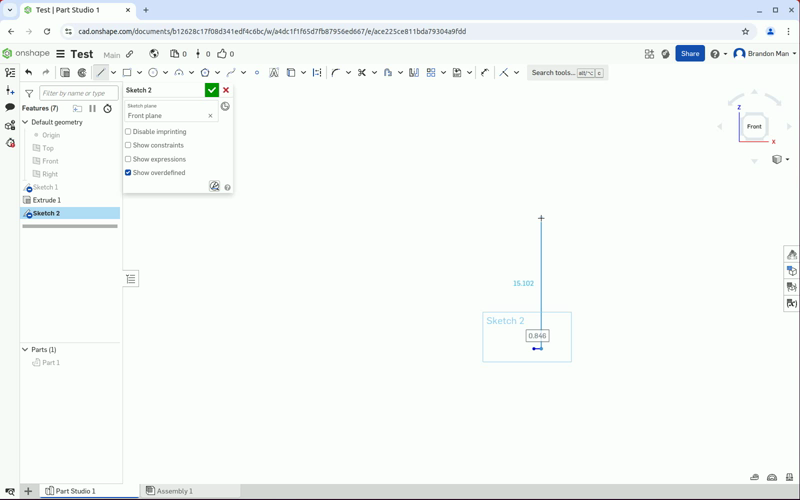
key_down(shift)
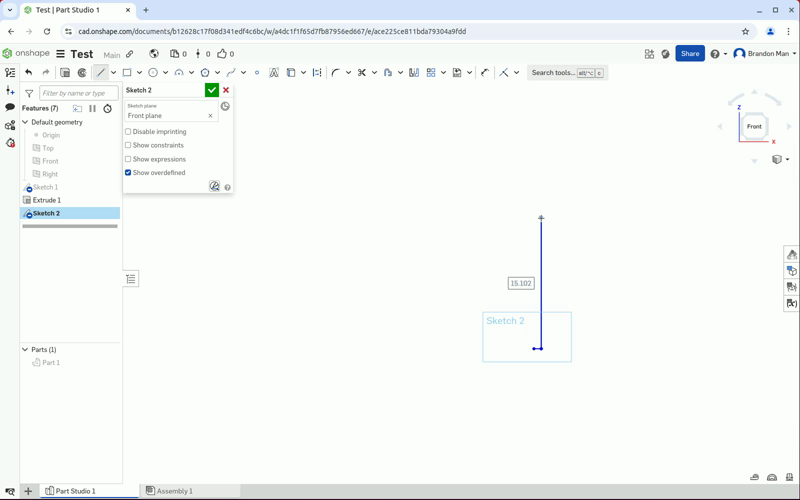
mouse_move(571, 217)
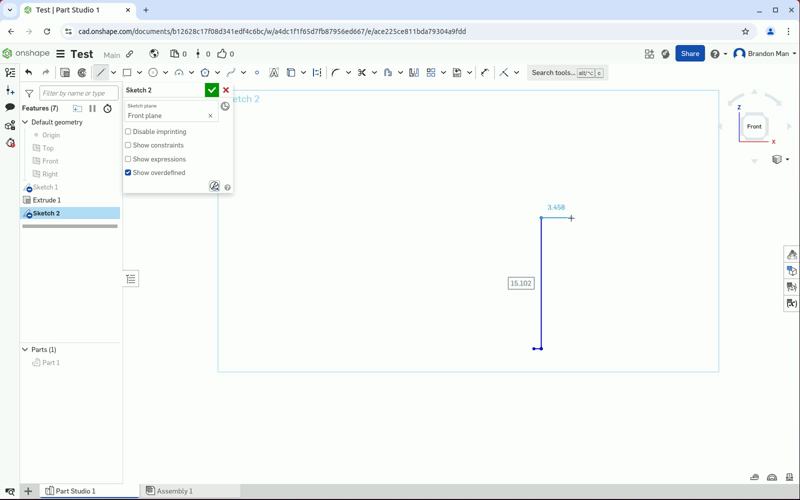
mouse_move(535, 217)
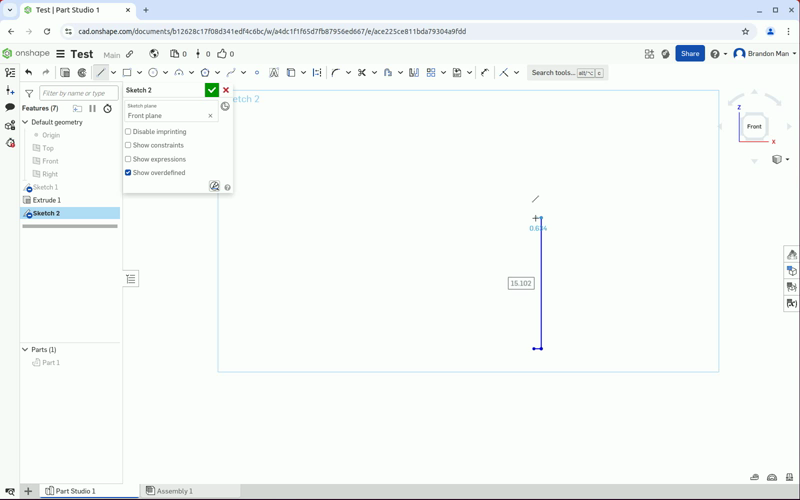
scroll(6)
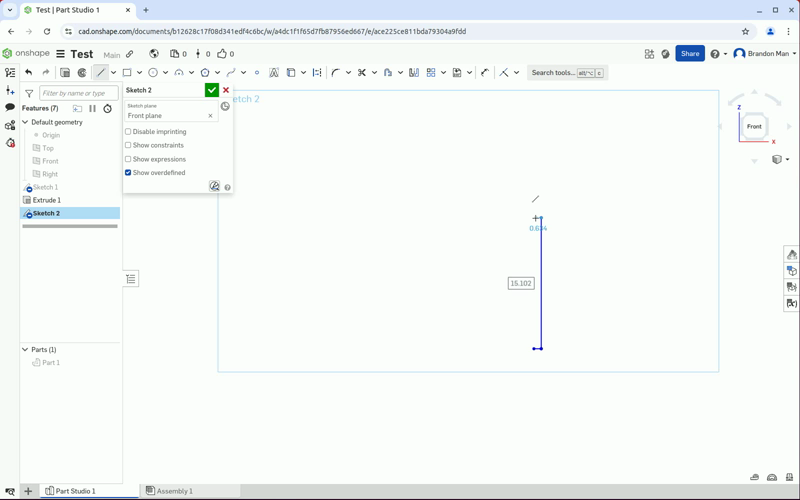
scroll(6)
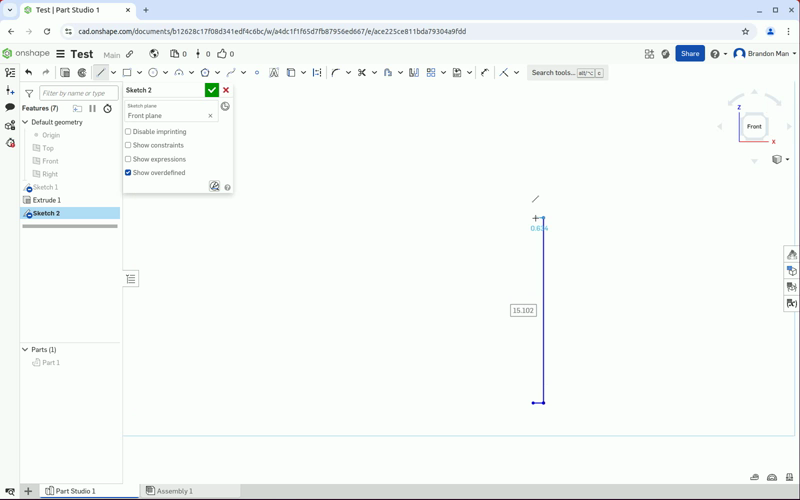
scroll(6)
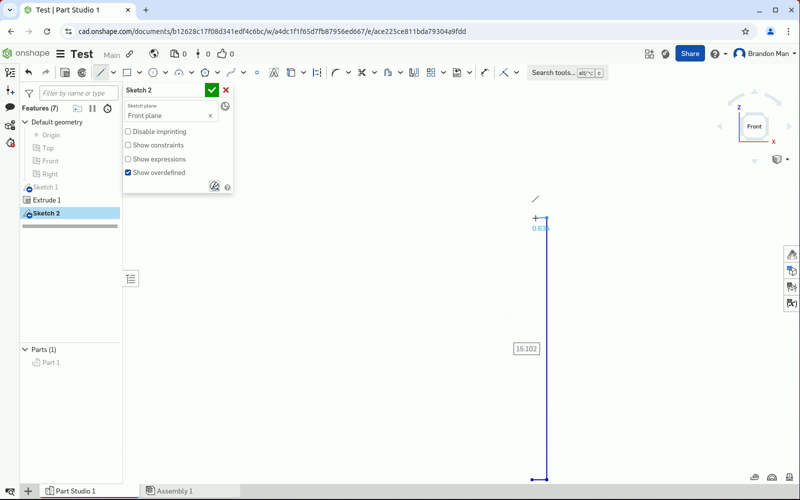
scroll(6)
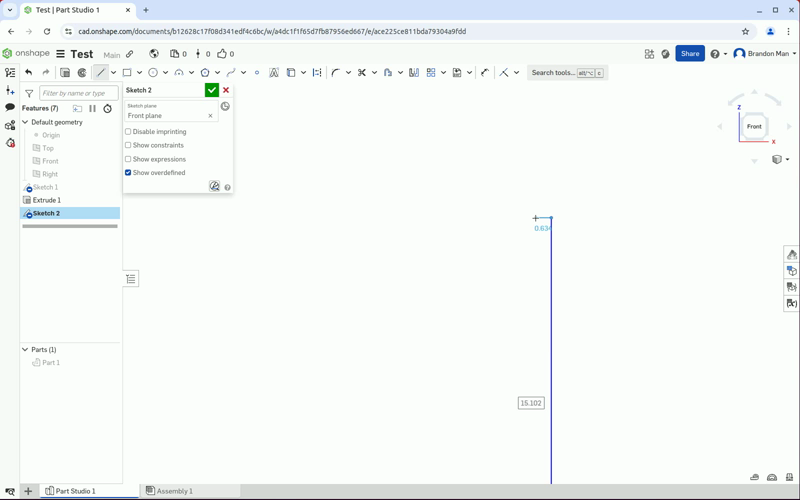
scroll(6)
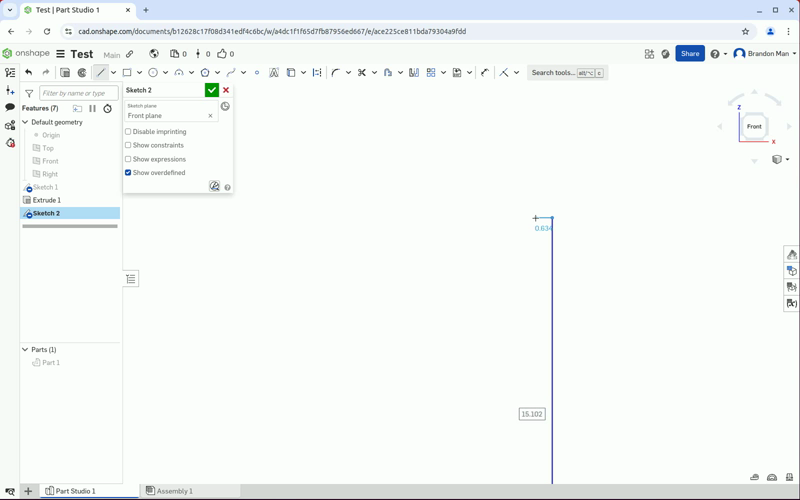
scroll(6)
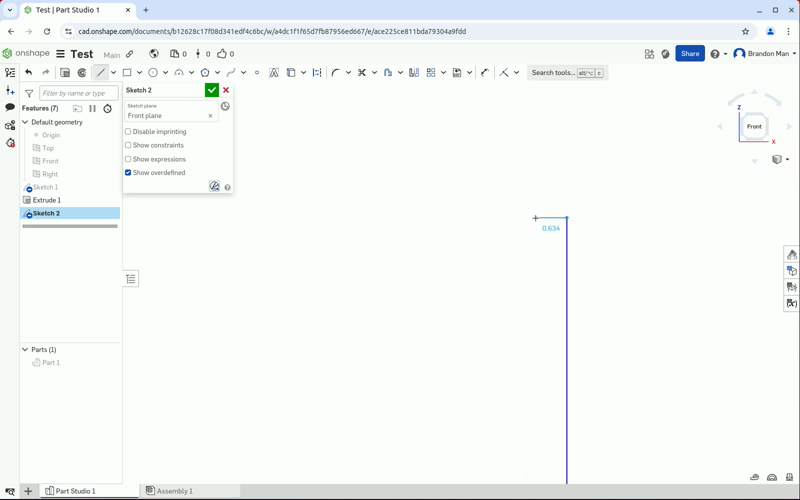
scroll(6)
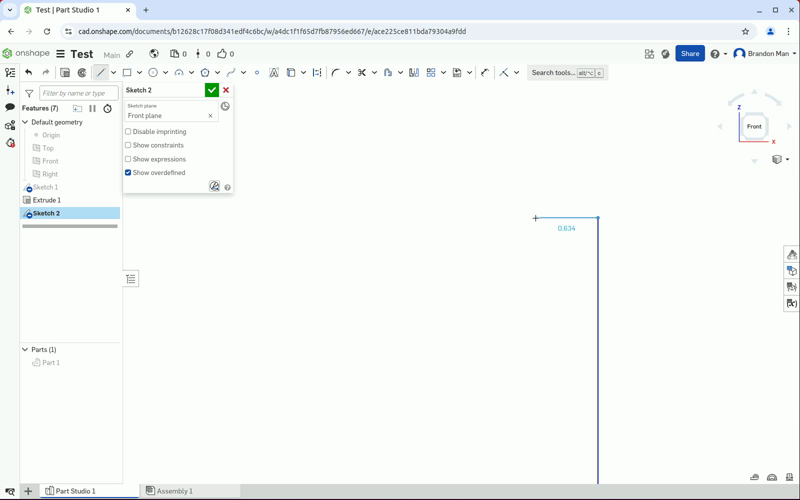
click(535, 217)
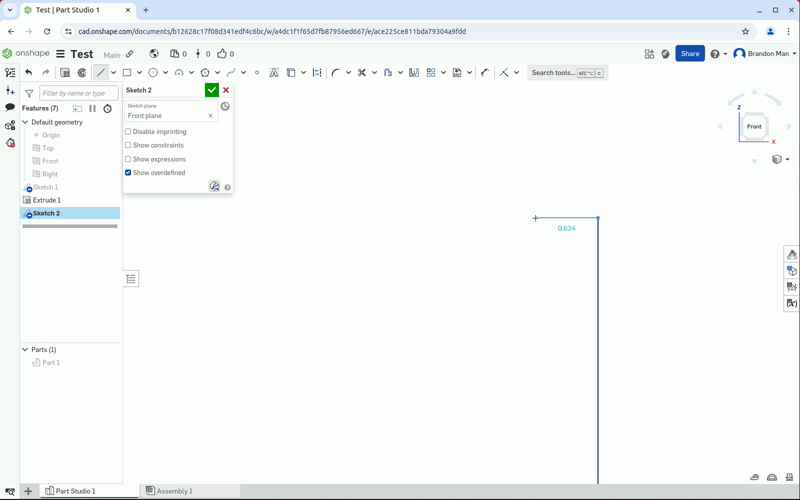
scroll(-6)
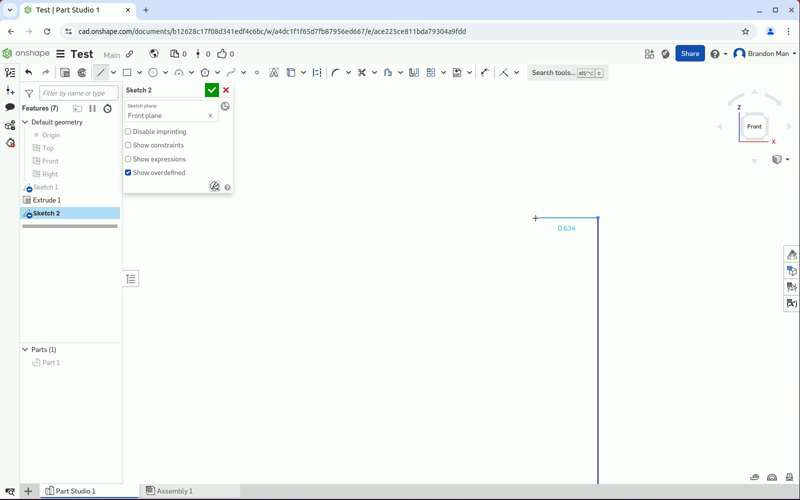
scroll(-6)
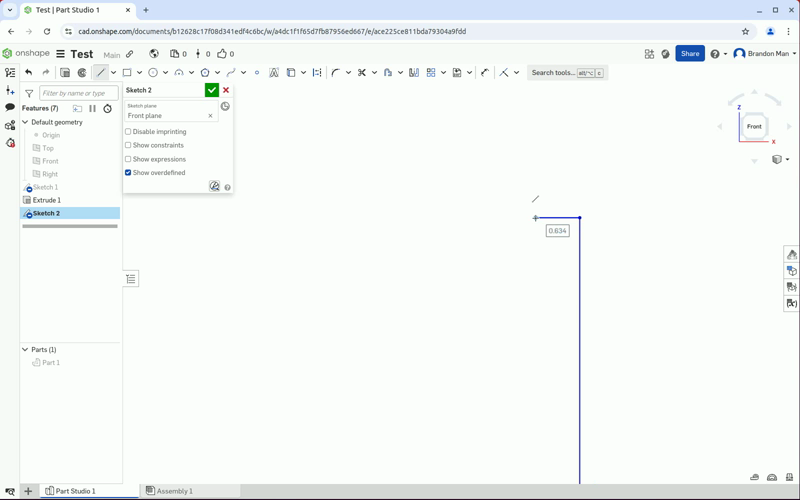
scroll(-6)
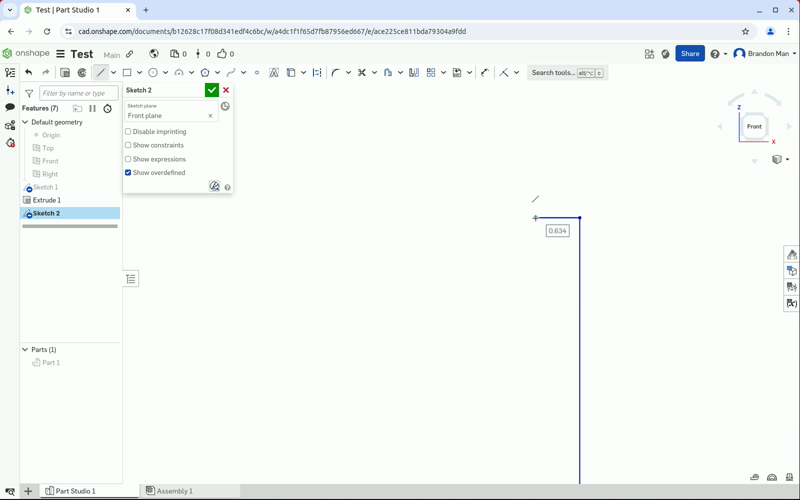
scroll(-6)
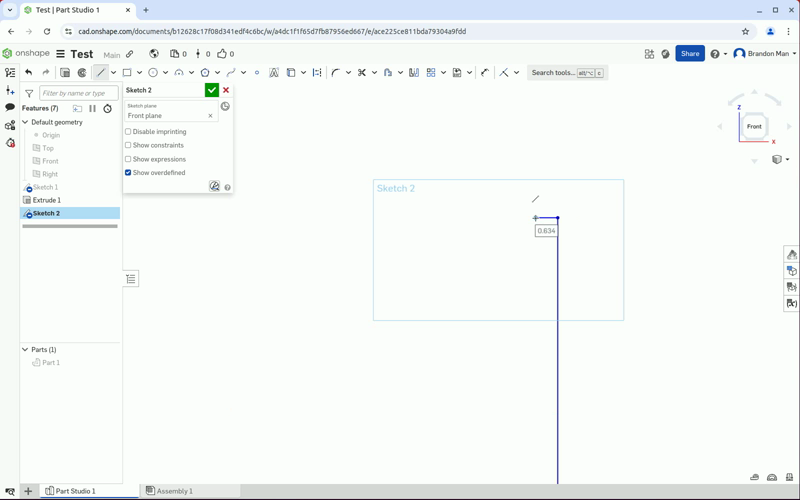
scroll(-6)
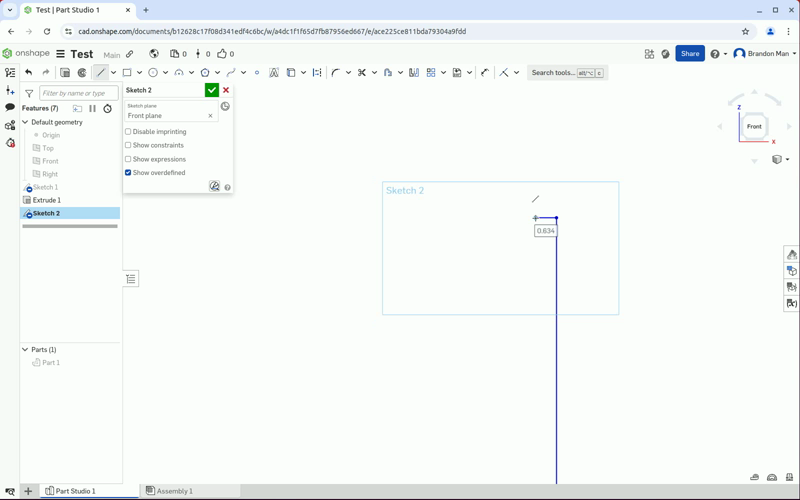
scroll(-6)
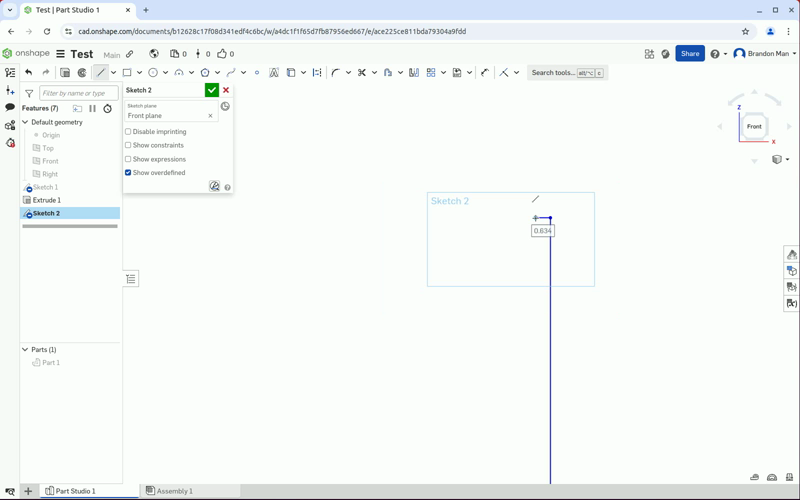
scroll(-6)
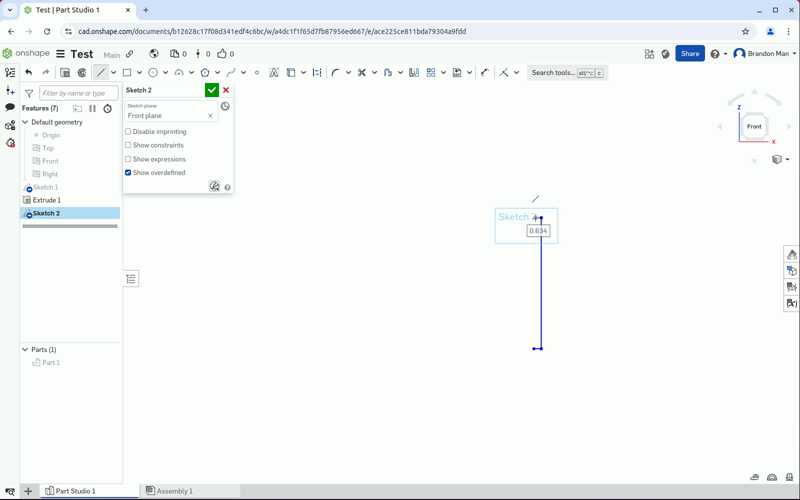
key_up(shift)
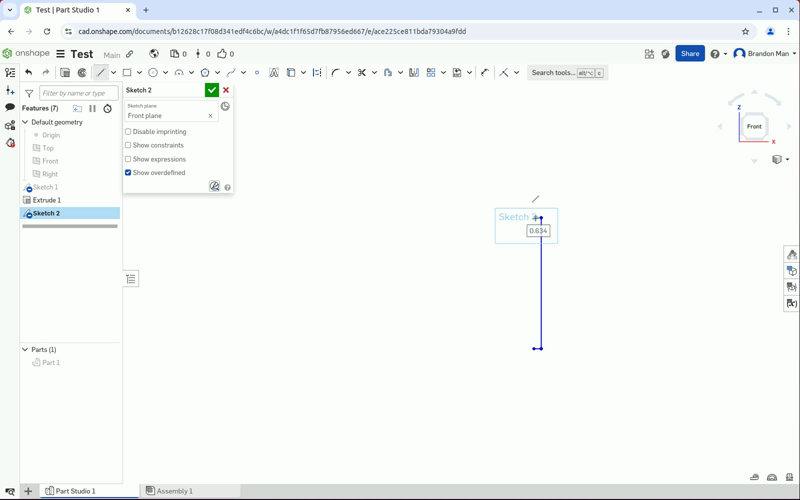
key_down(shift)
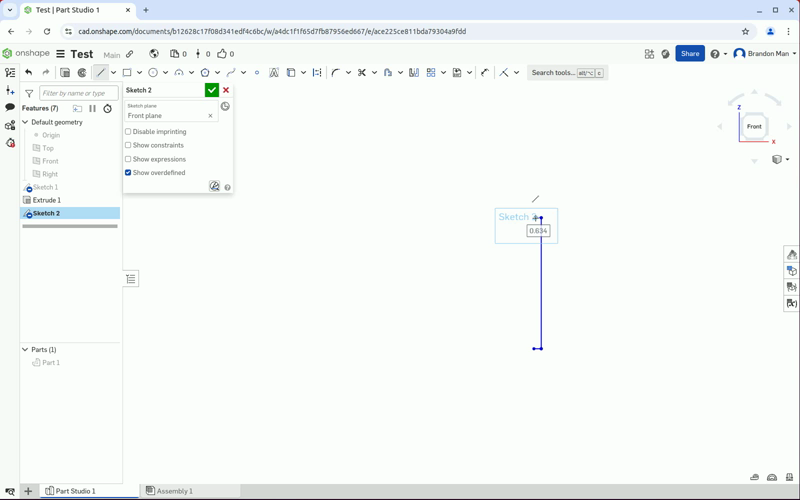
mouse_move(535, 348)
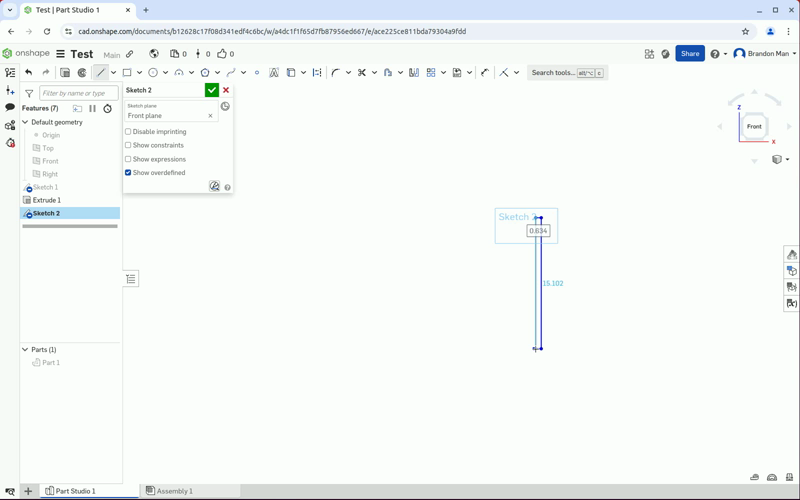
key_up(shift)
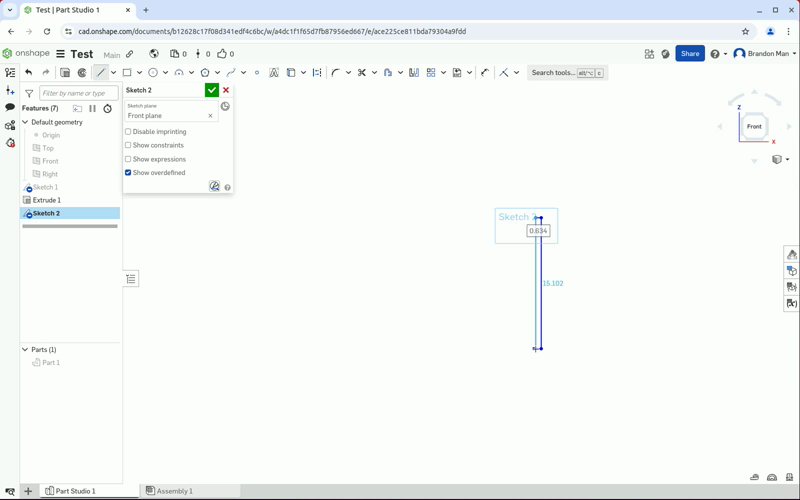
click(535, 348)
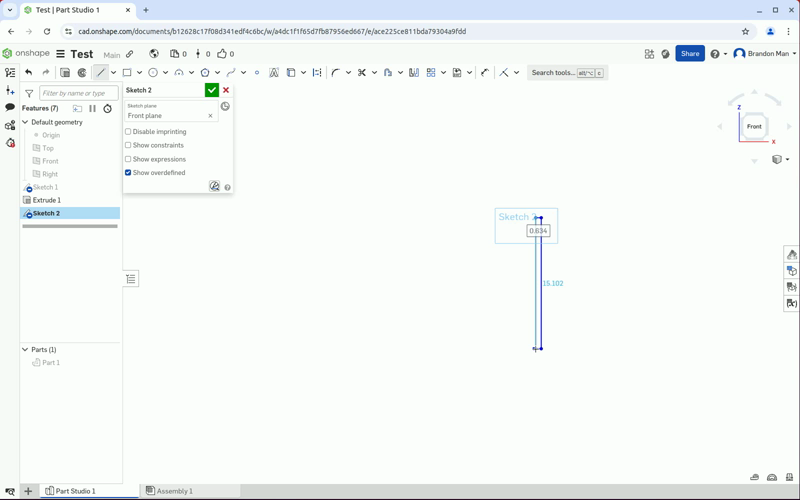
key(esc)
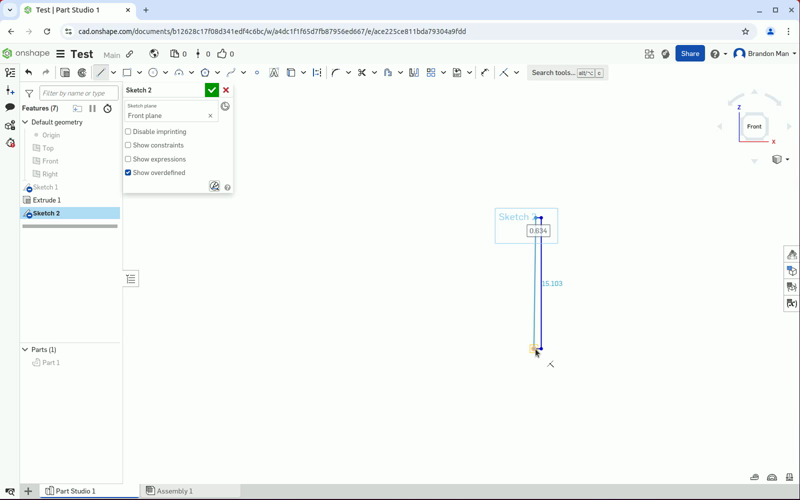
mouse_move(538, 311)
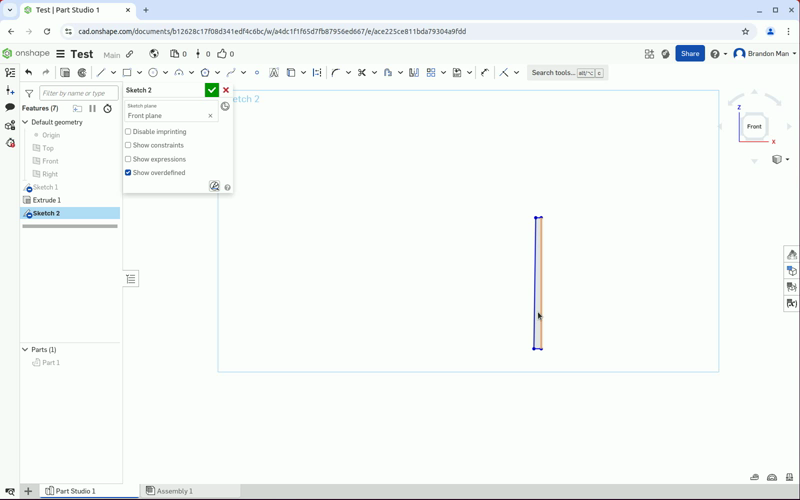
scroll(6)
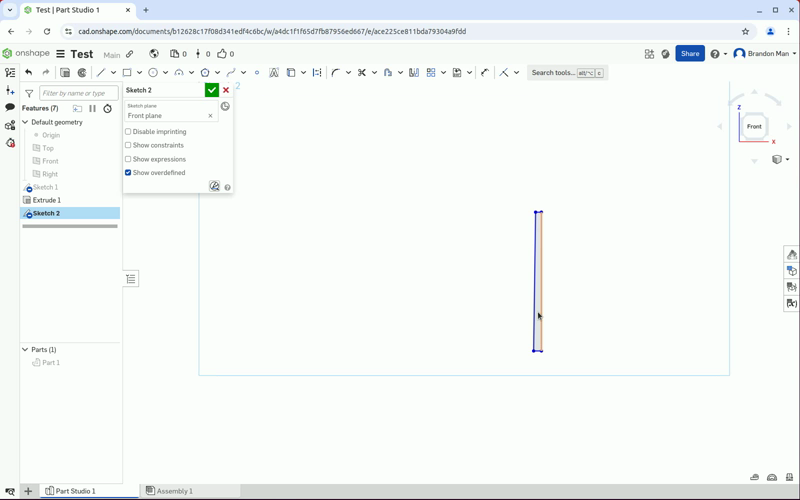
scroll(6)
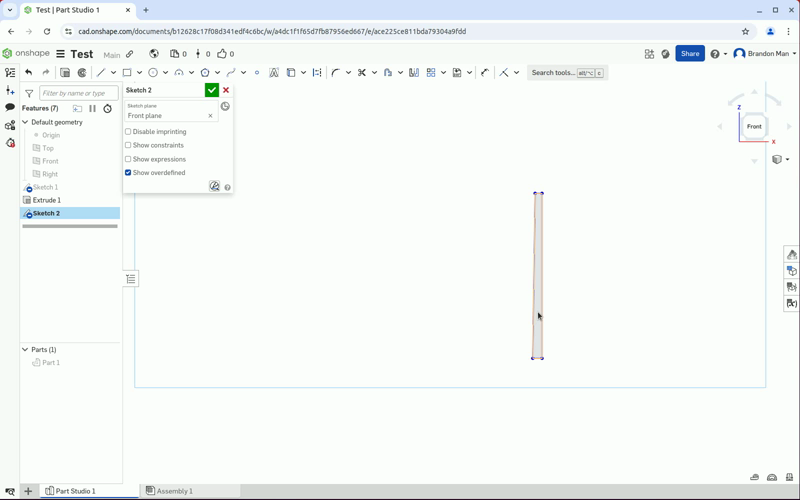
scroll(6)
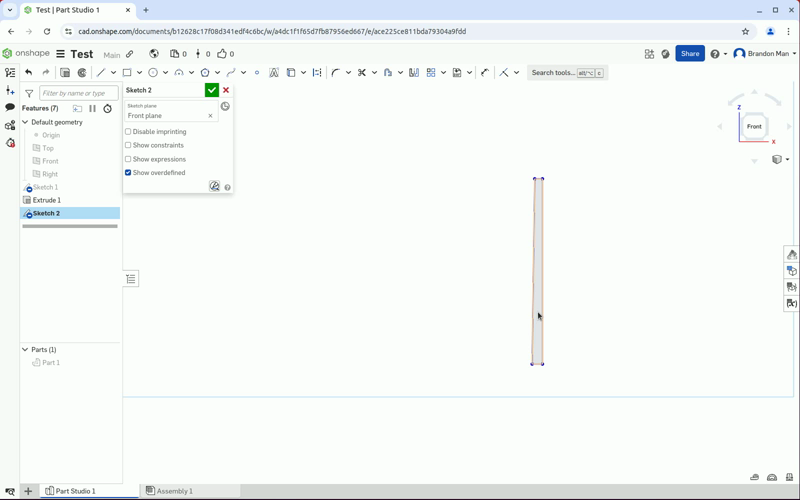
scroll(6)
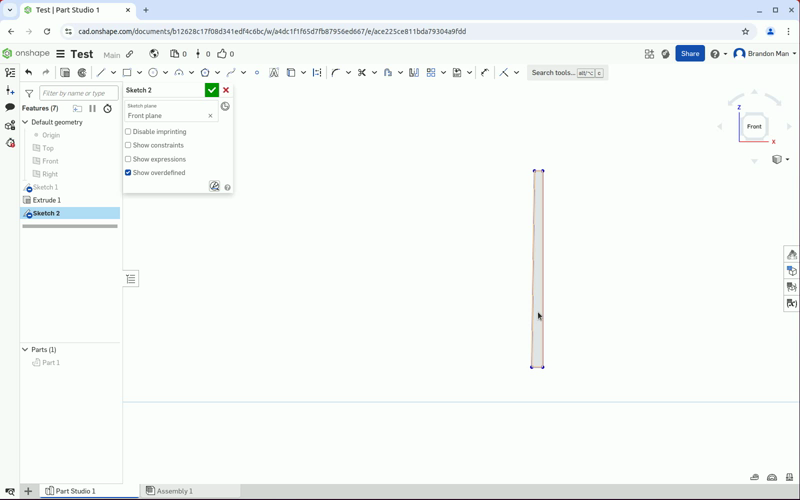
scroll(6)
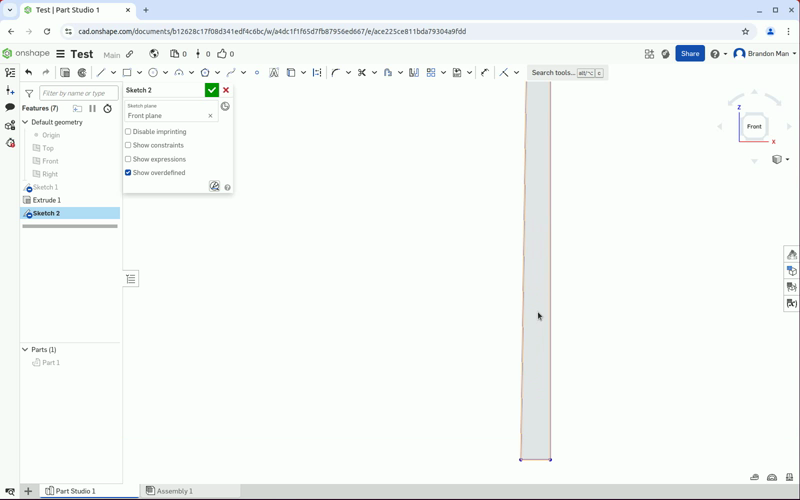
scroll(6)
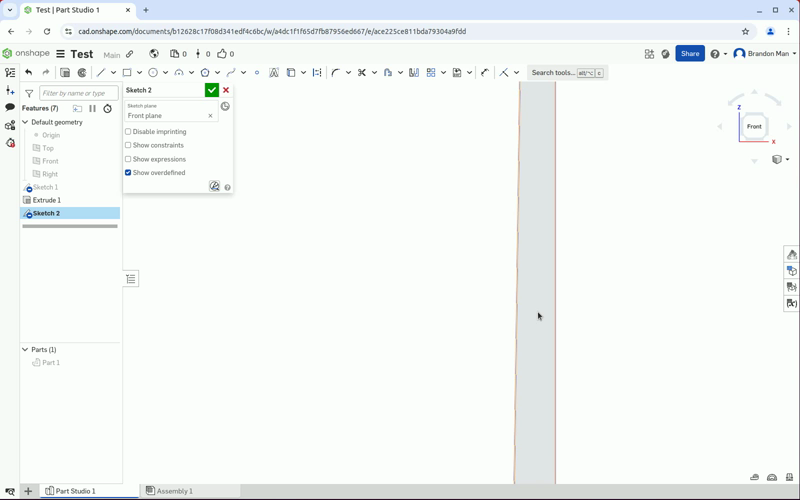
scroll(6)
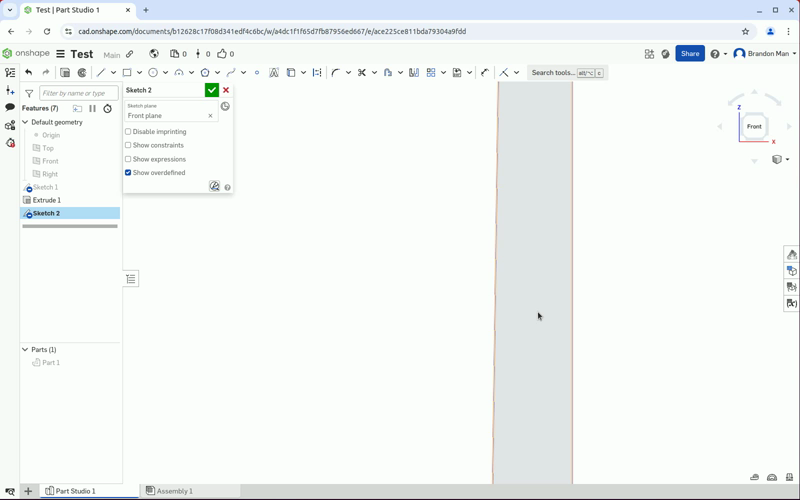
click(538, 311)
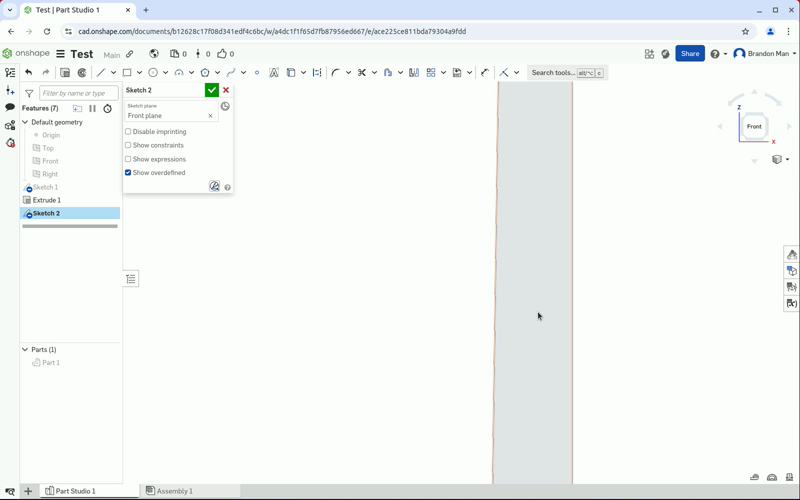
scroll(-6)
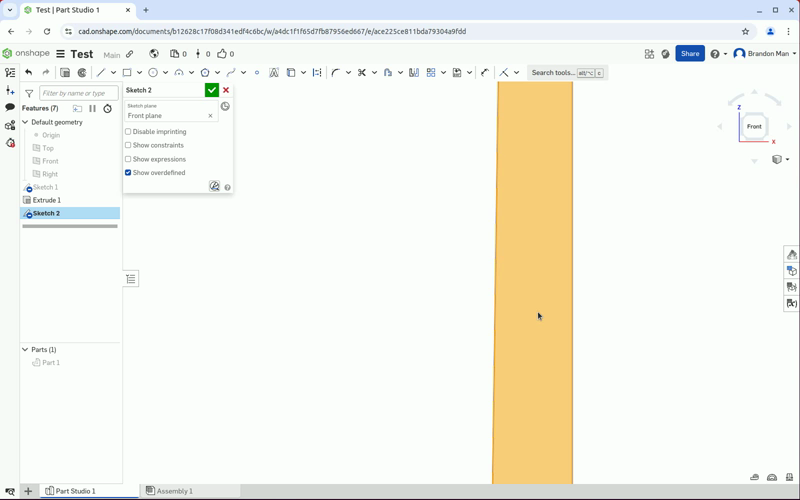
scroll(-6)
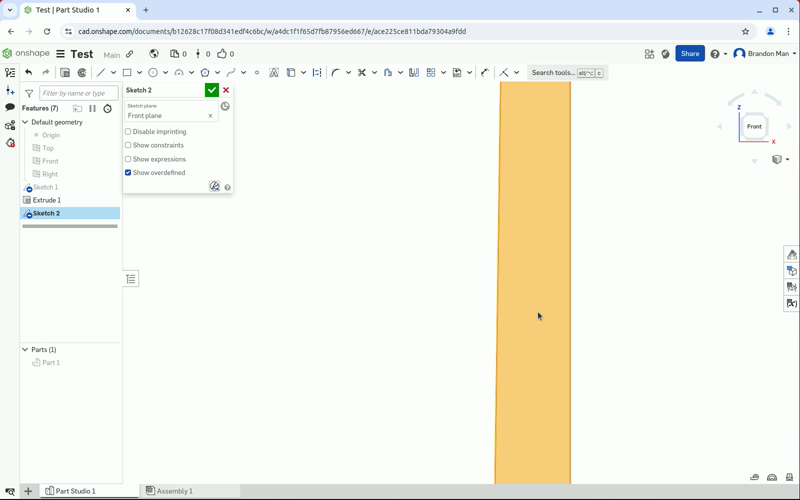
scroll(-6)
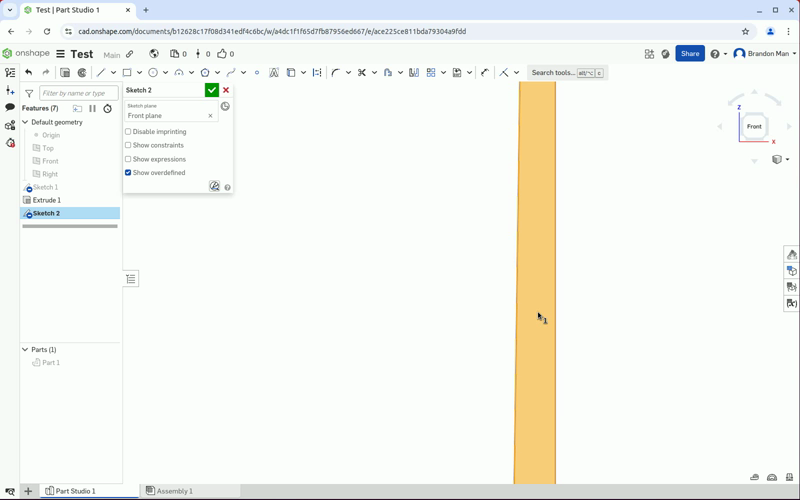
scroll(-6)
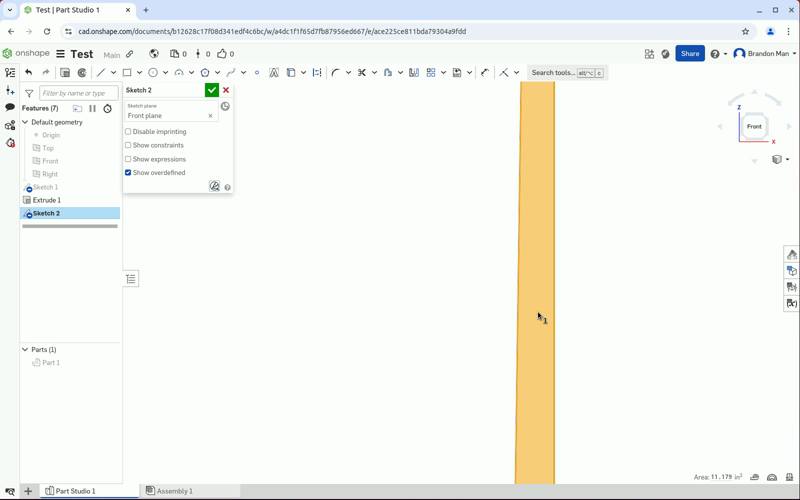
scroll(-6)
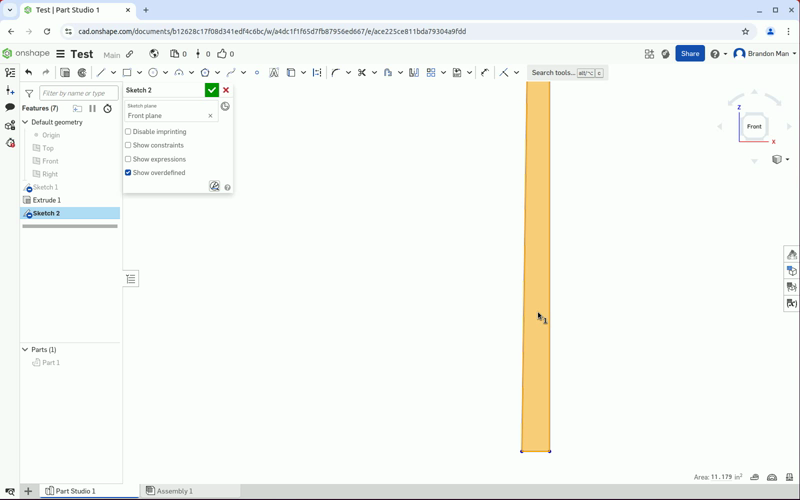
scroll(-6)
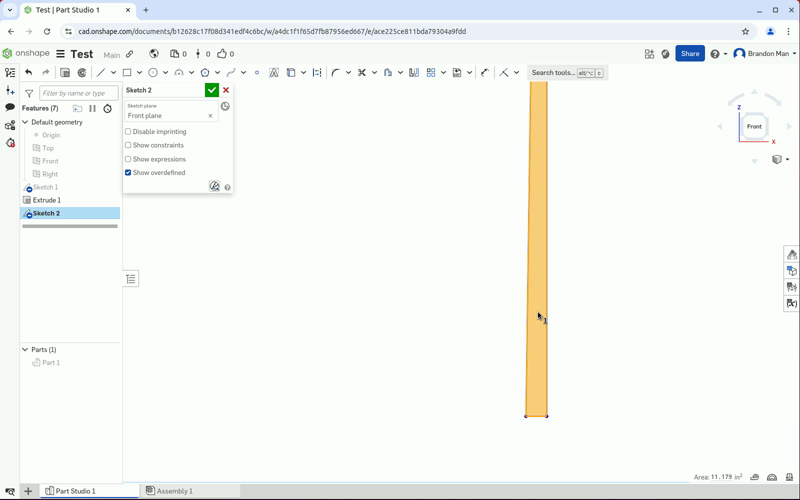
scroll(-6)
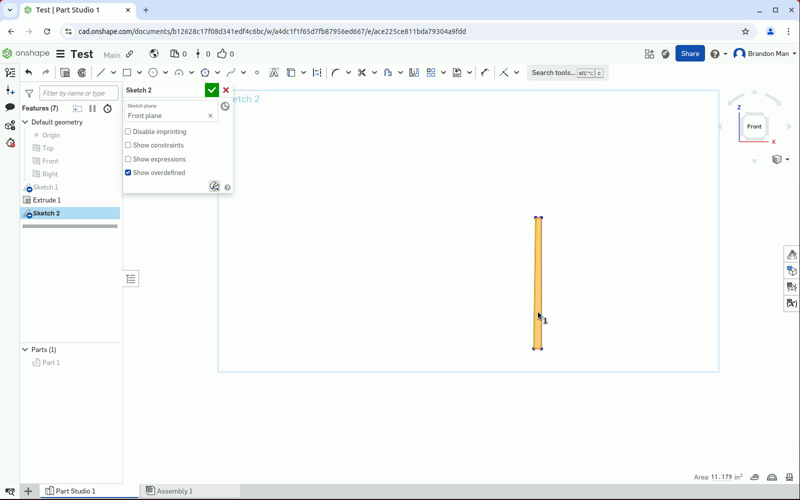
mouse_move(73, 352)
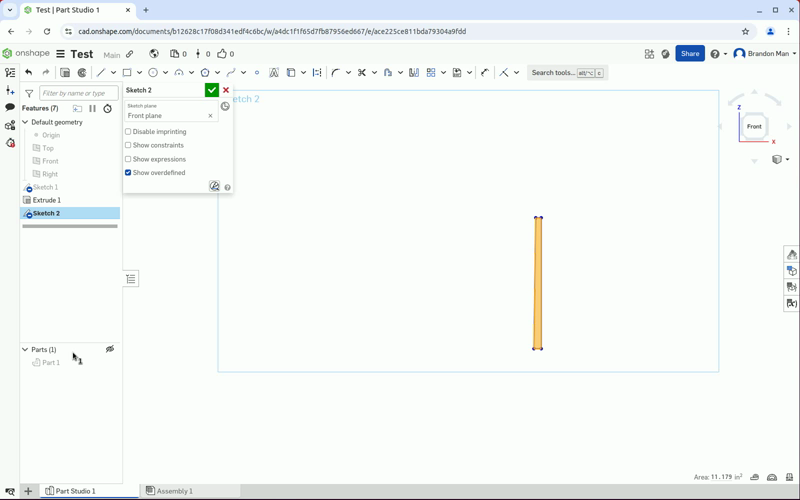
key(shift+y)
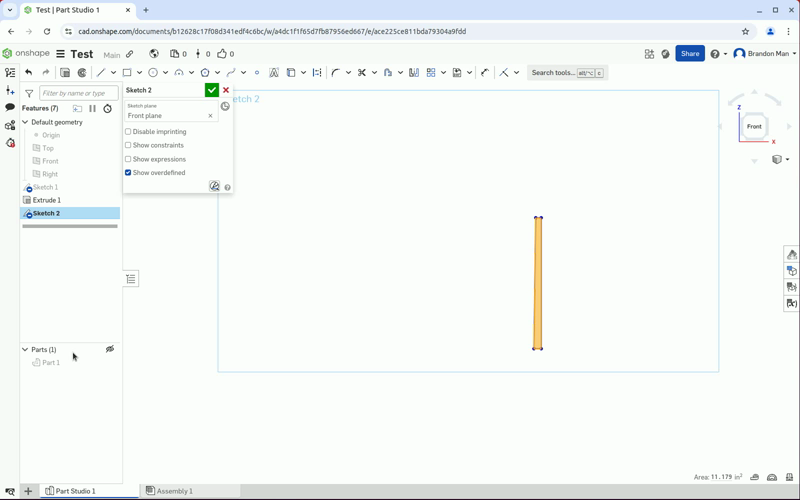
key(shift+e)
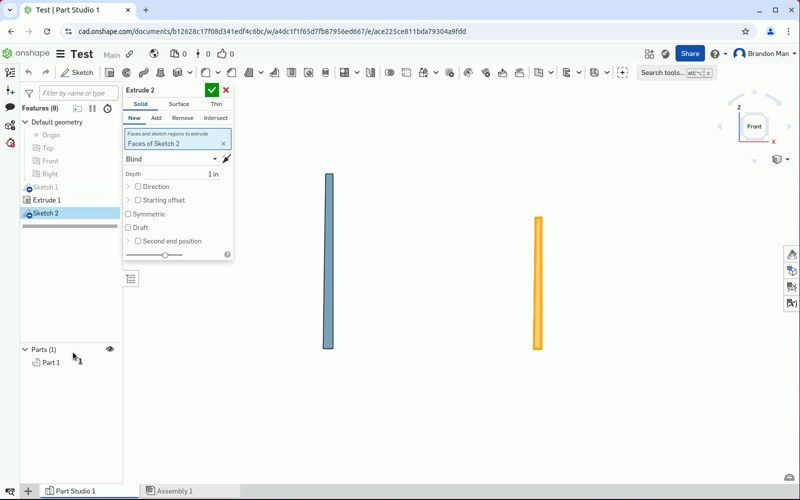
mouse_move(143, 106)
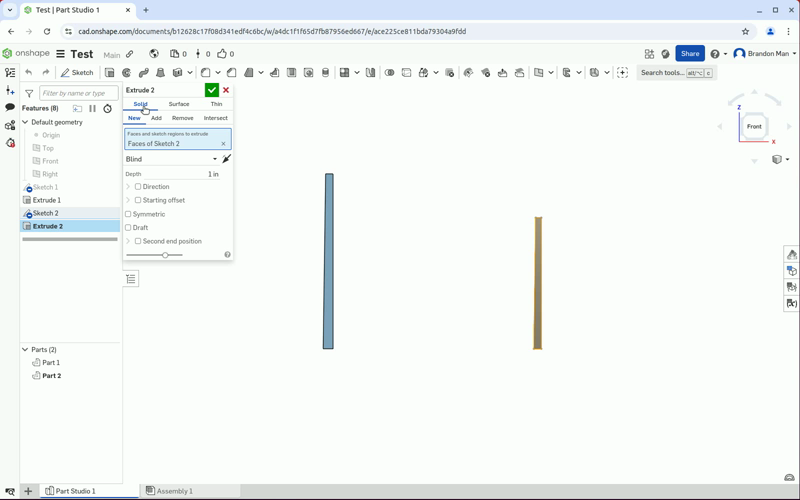
click(143, 106)
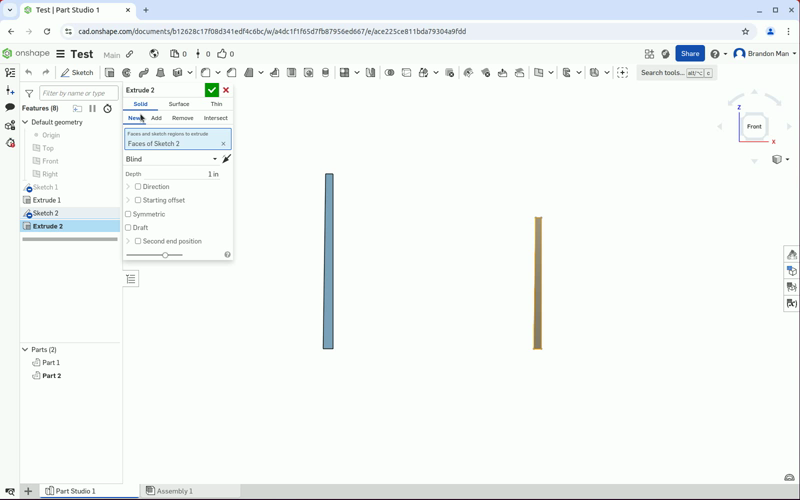
mouse_move(137, 120)
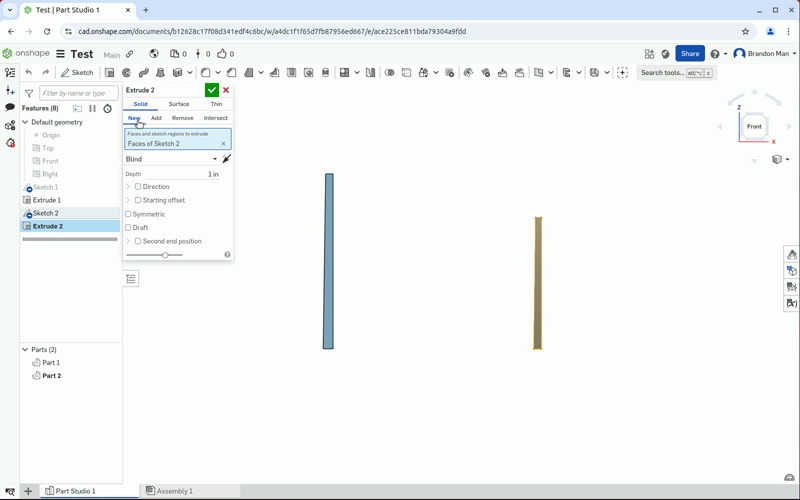
click(137, 120)
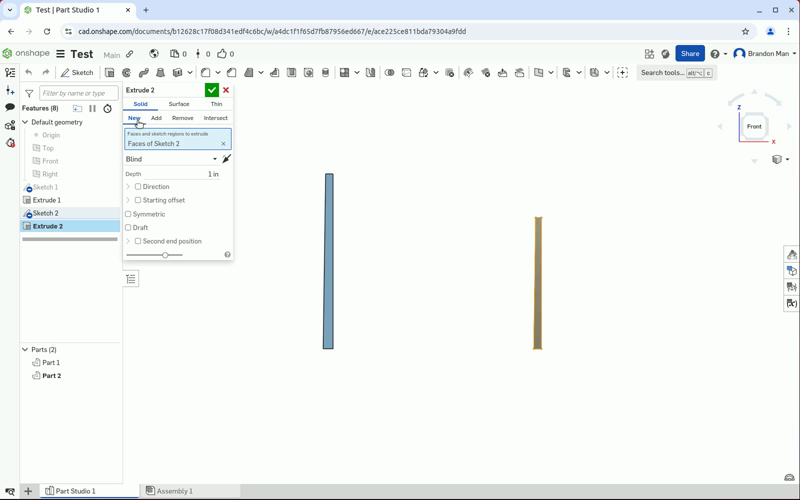
key(tab, 4)
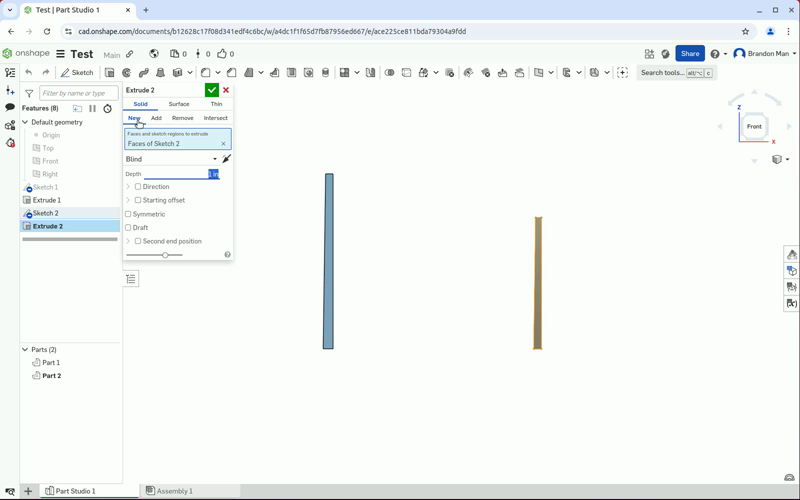
text(46.216)
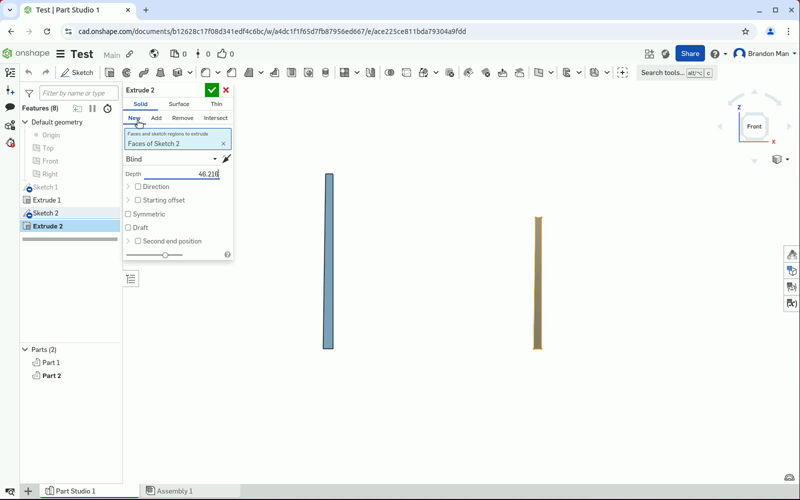
key(tab, 3)
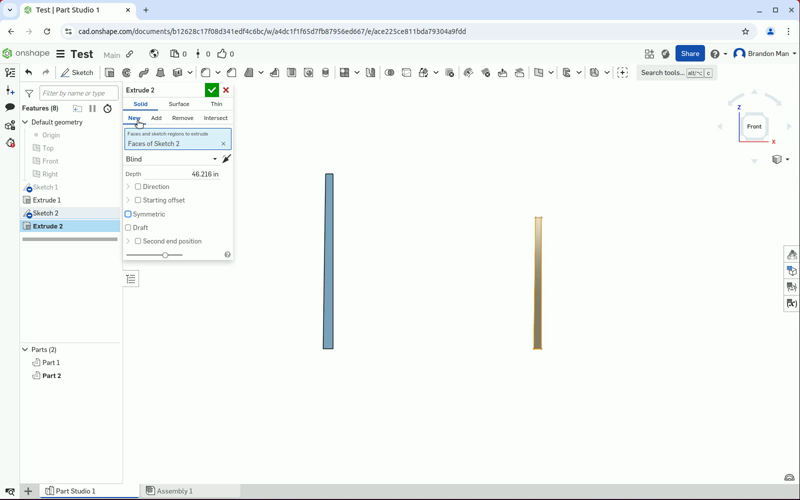
key(space)
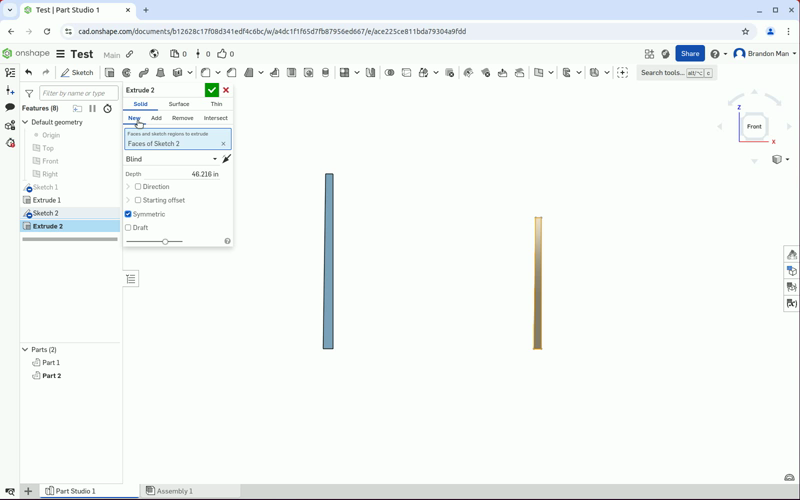
key(enter)
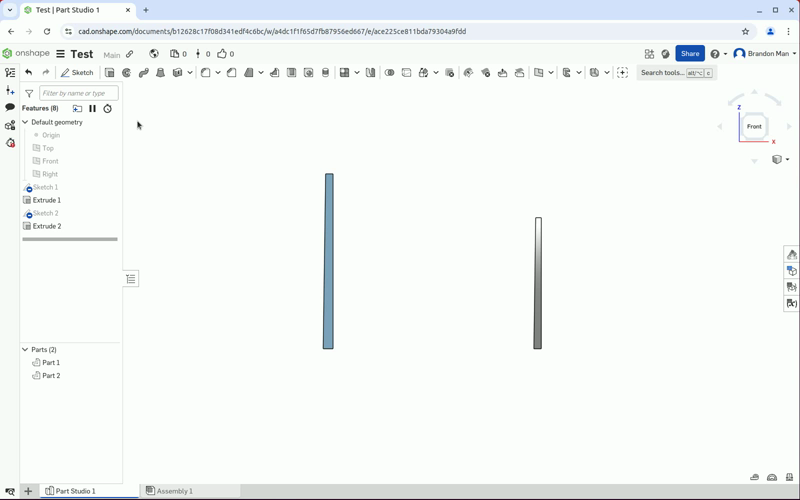
key(shift+h)
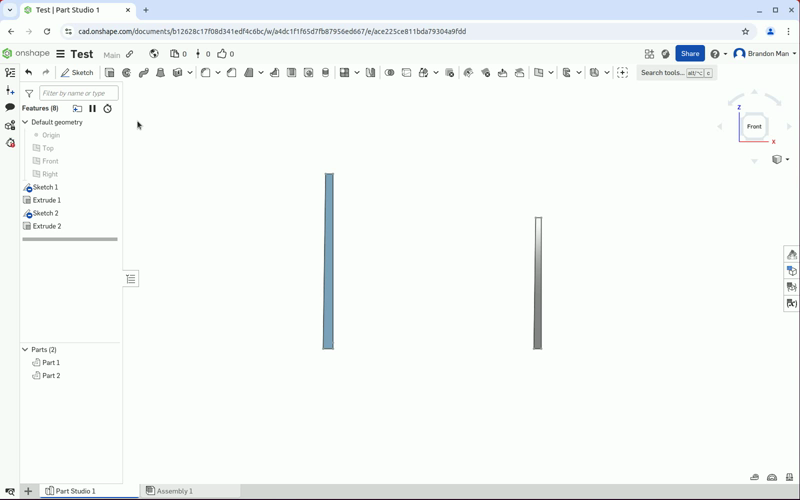
key(shift+h)
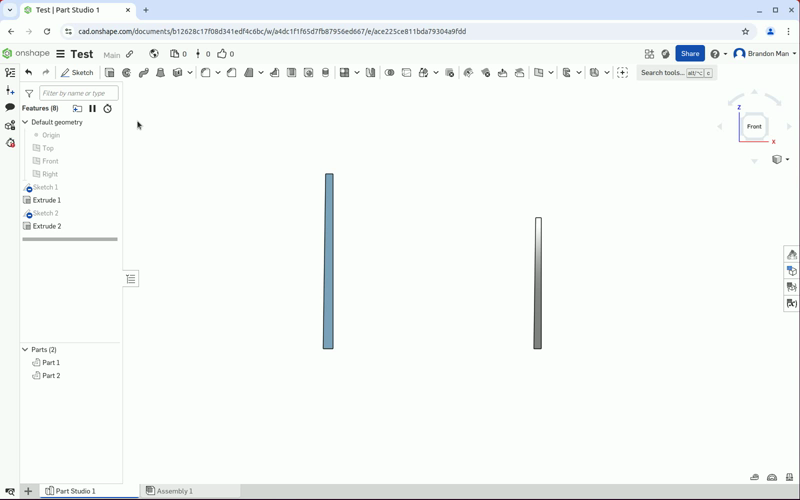
mouse_move(73, 189)
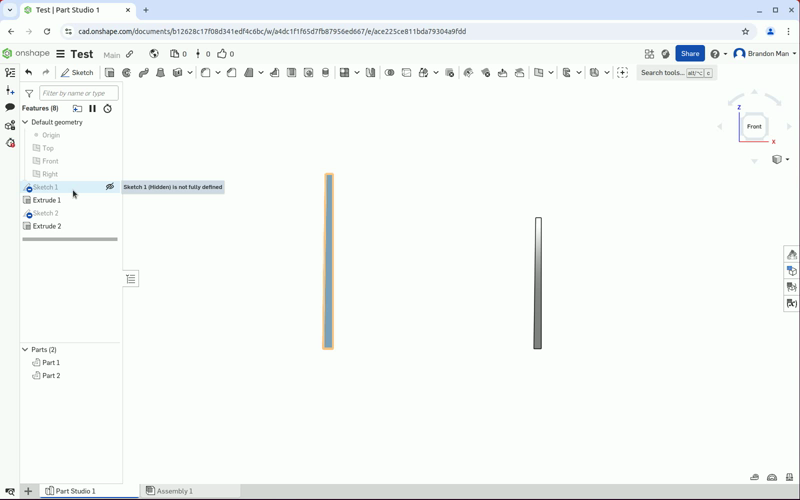
click(73, 189)
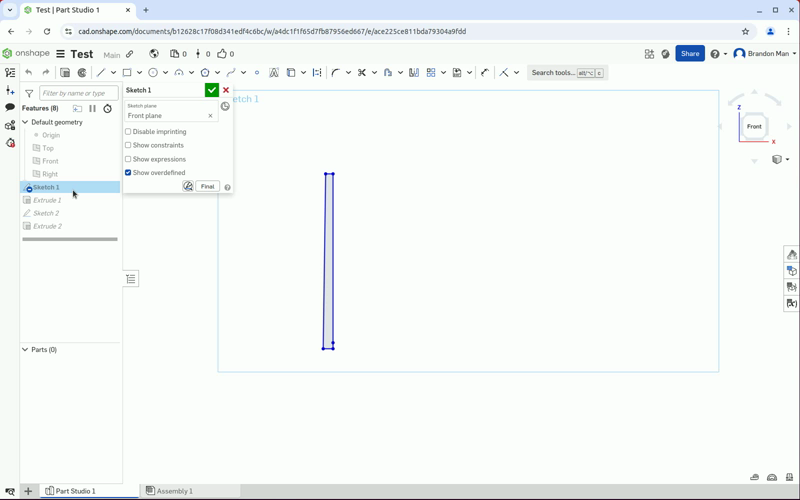
mouse_move(229, 92)
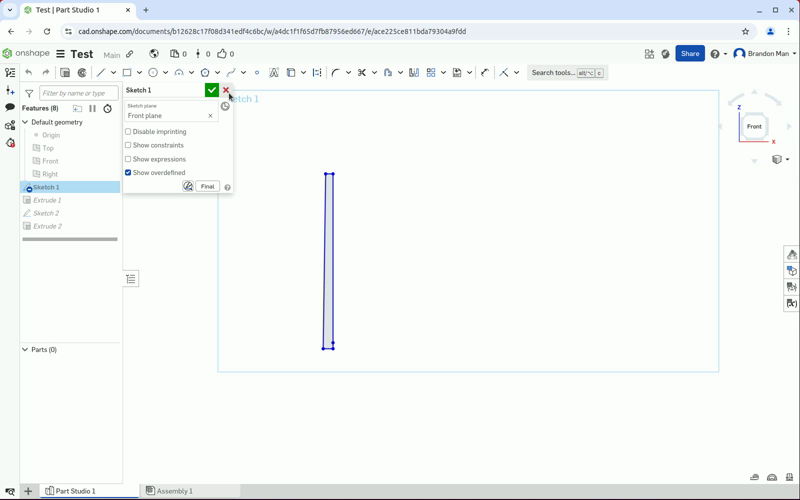
click(229, 92)
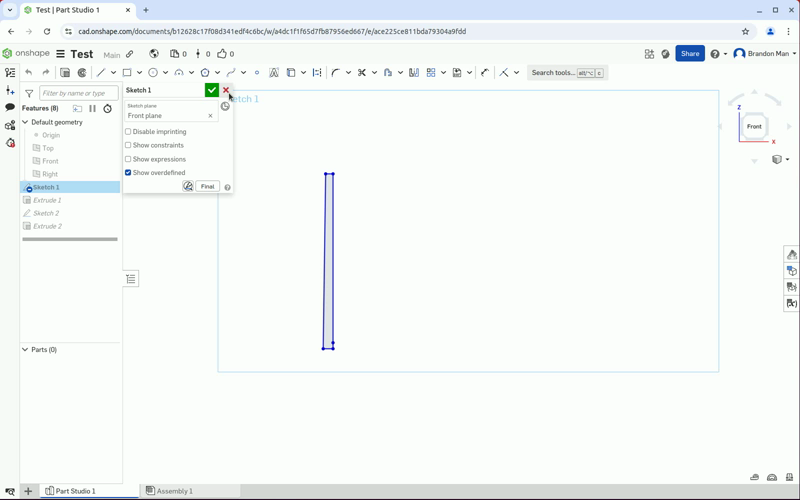
key(shift+s)
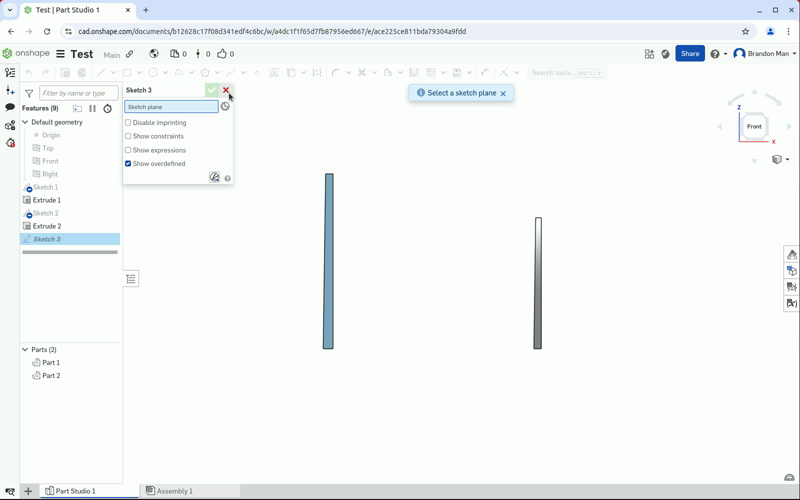
mouse_move(73, 163)
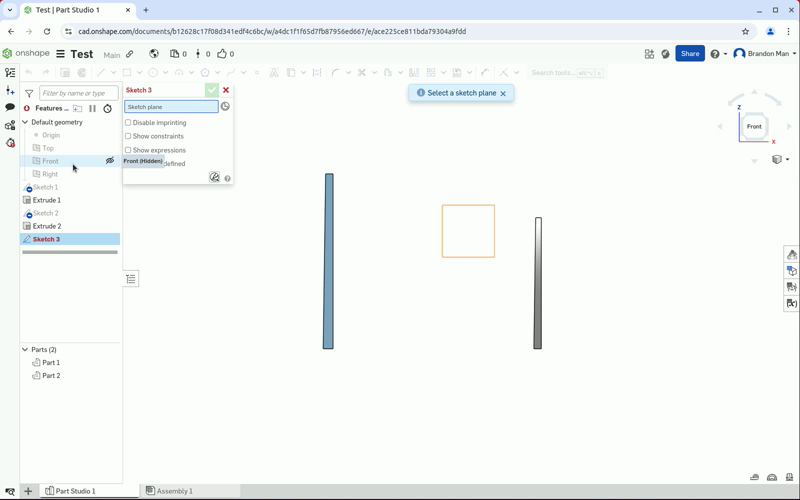
click(73, 163)
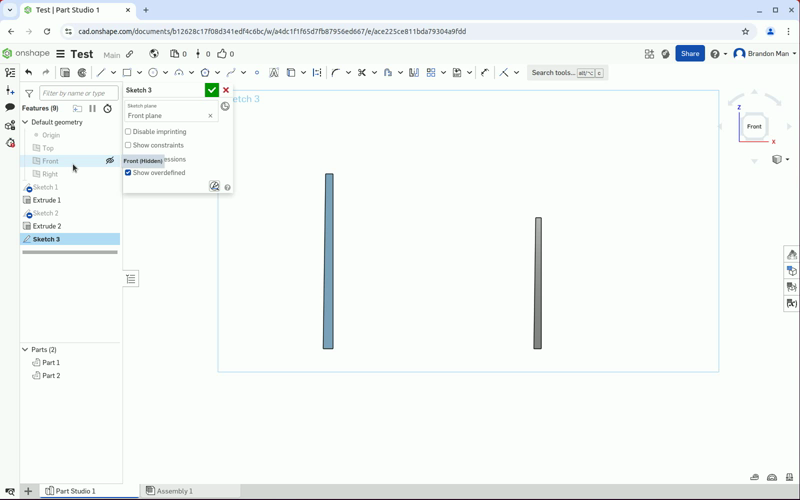
mouse_move(73, 352)
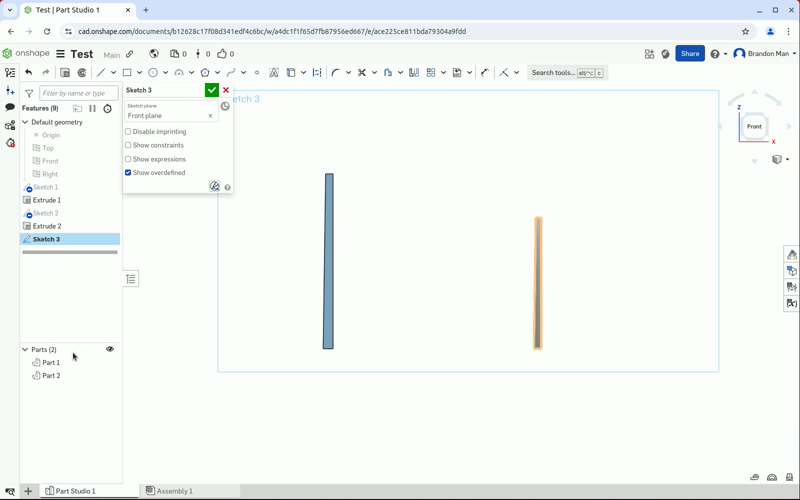
key(y)
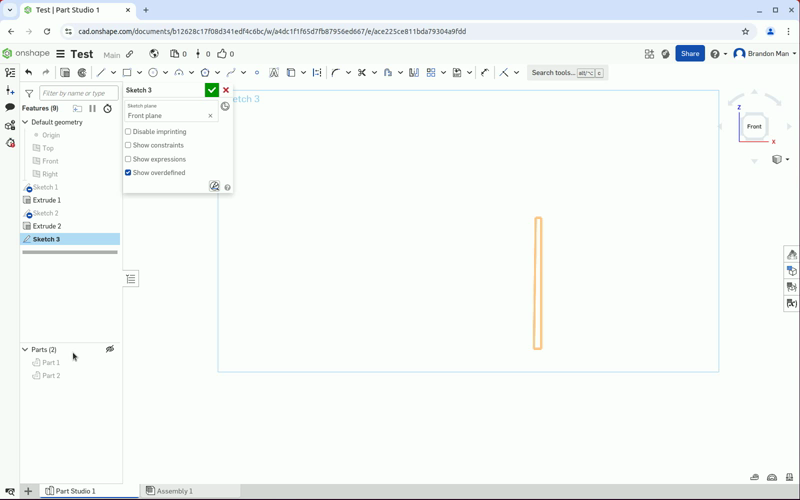
key(l)
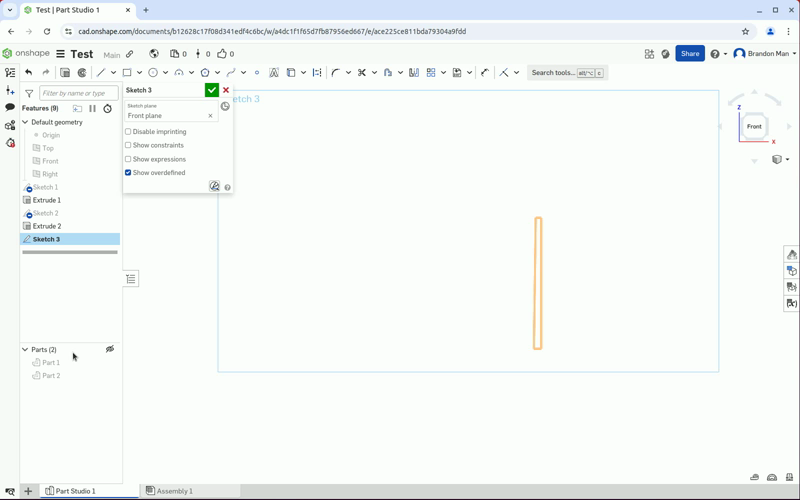
key_down(shift)
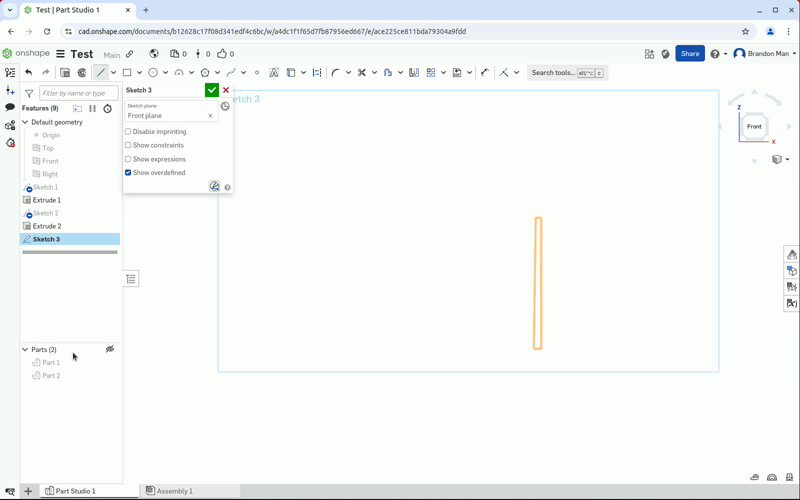
mouse_move(385, 348)
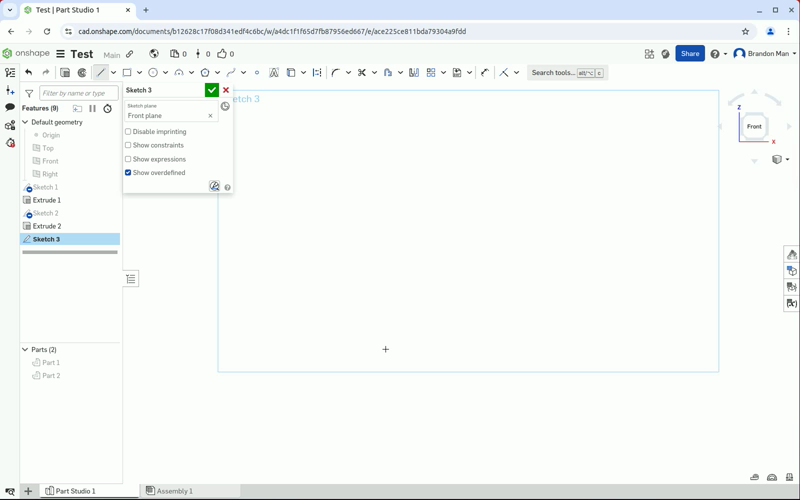
click(385, 348)
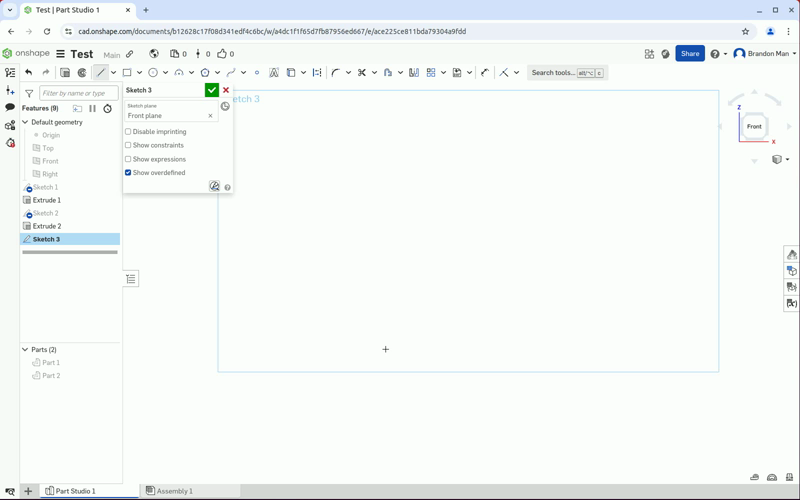
key_up(shift)
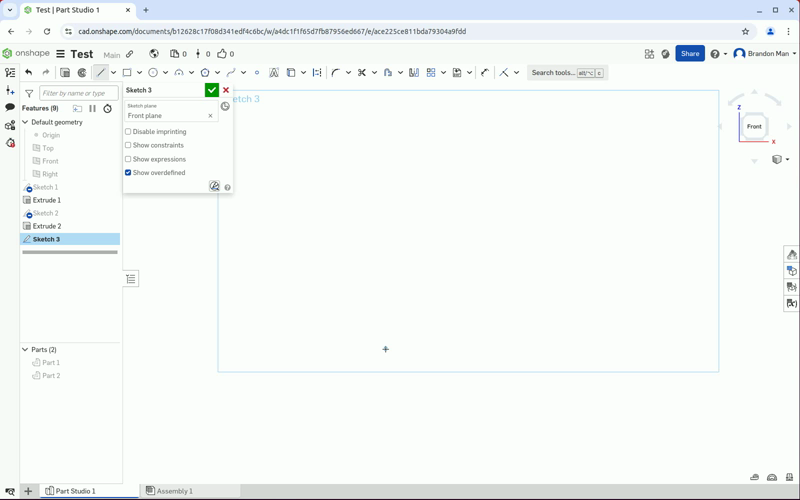
key_down(shift)
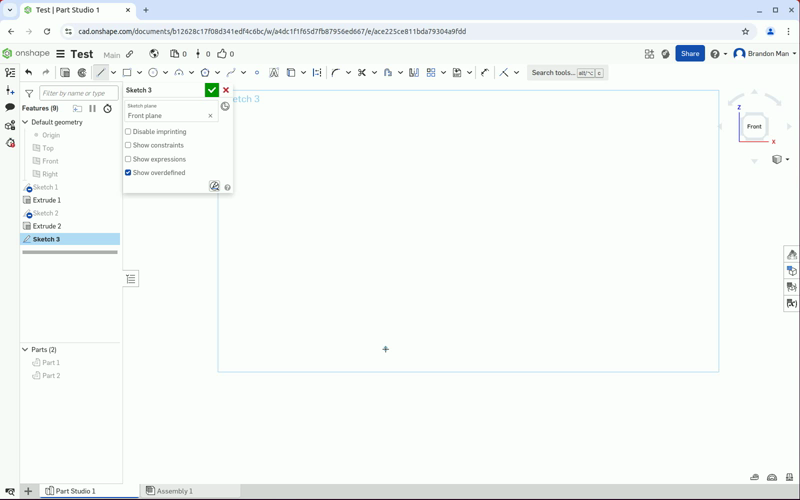
mouse_move(535, 348)
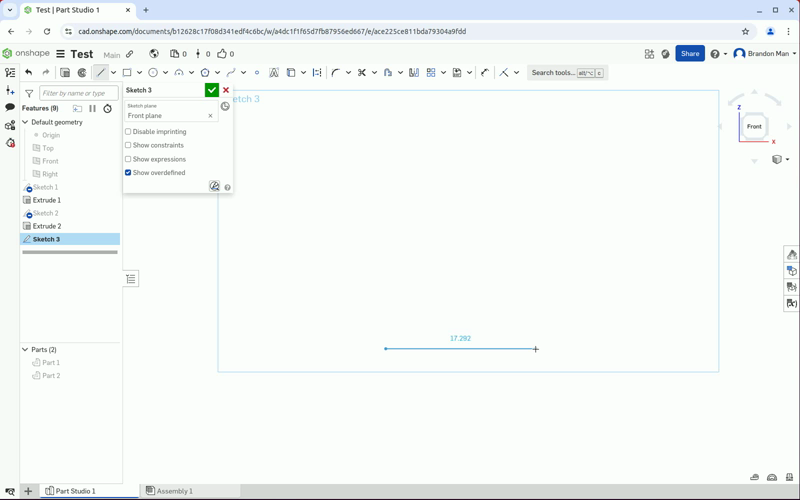
click(535, 348)
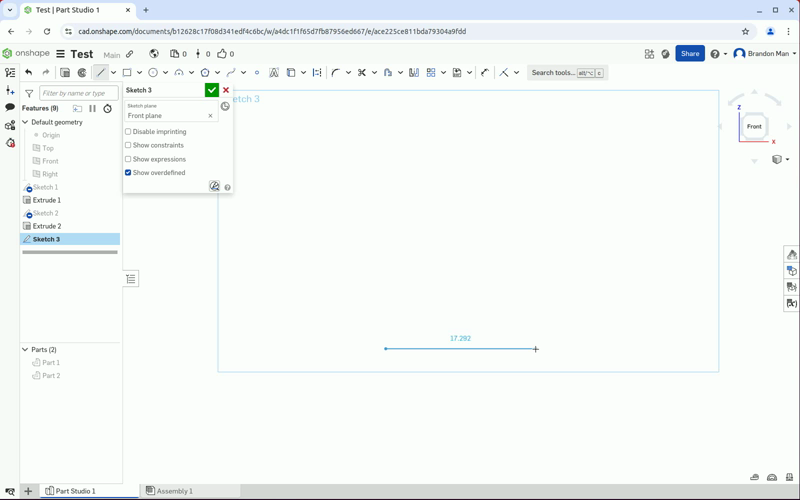
key_up(shift)
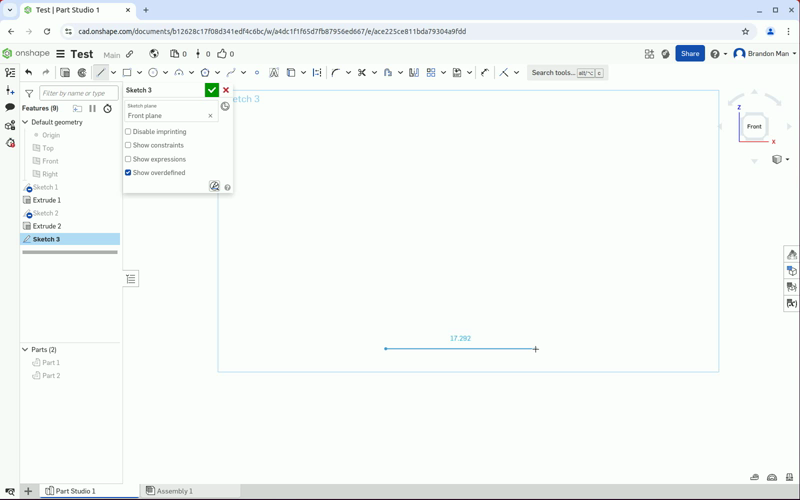
key_down(shift)
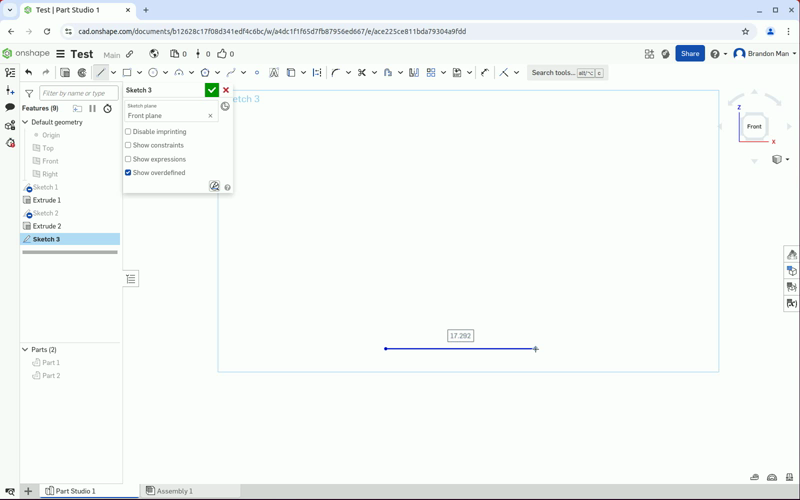
mouse_move(565, 348)
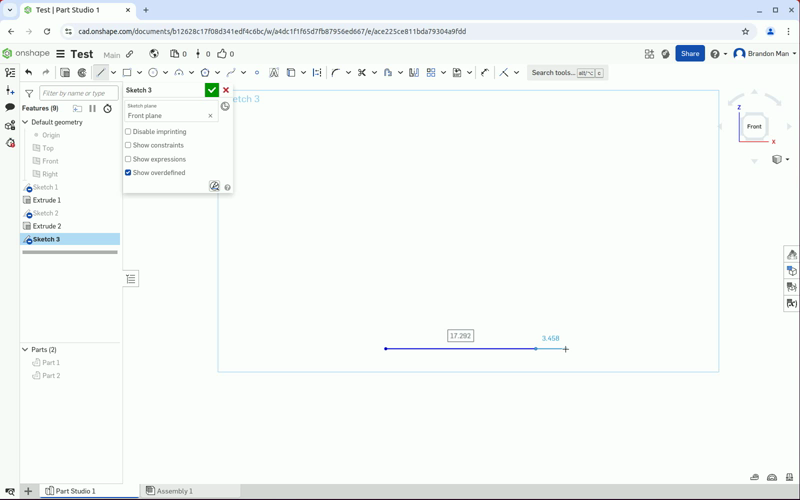
mouse_move(535, 343)
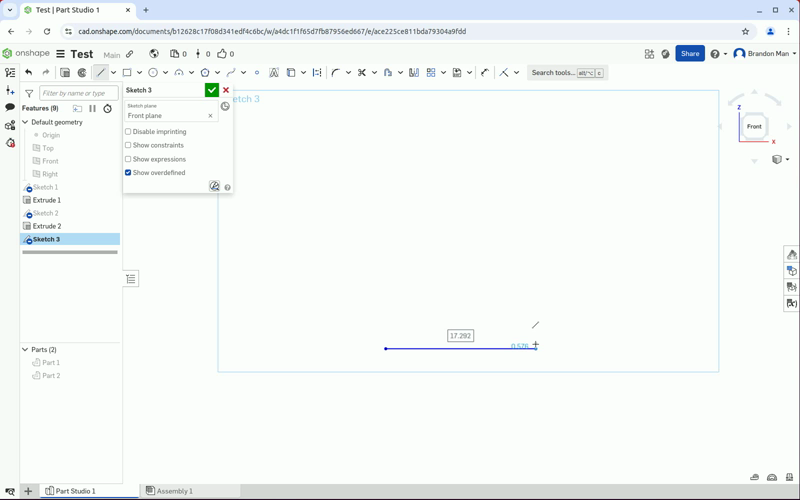
scroll(6)
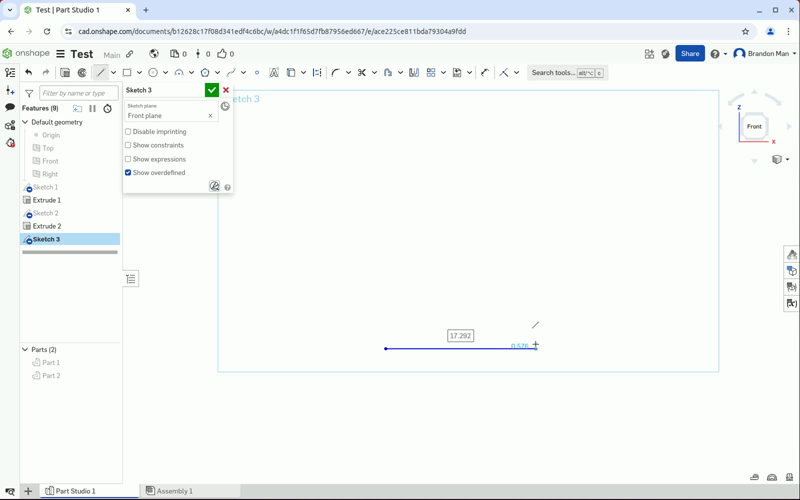
scroll(6)
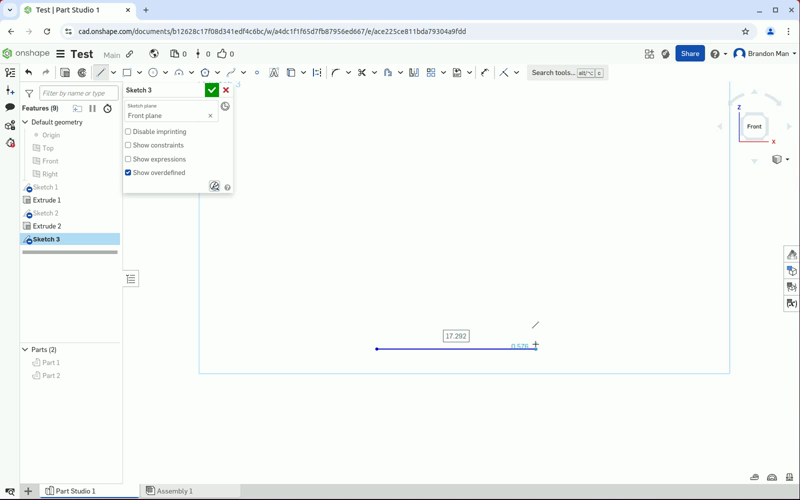
scroll(6)
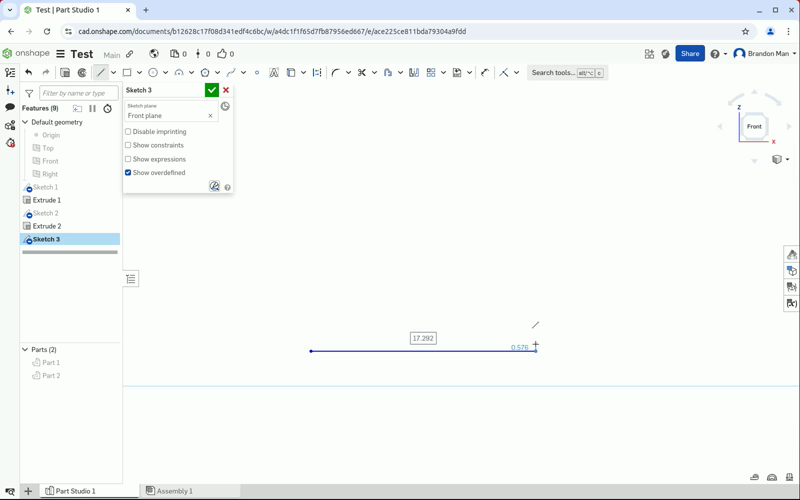
scroll(6)
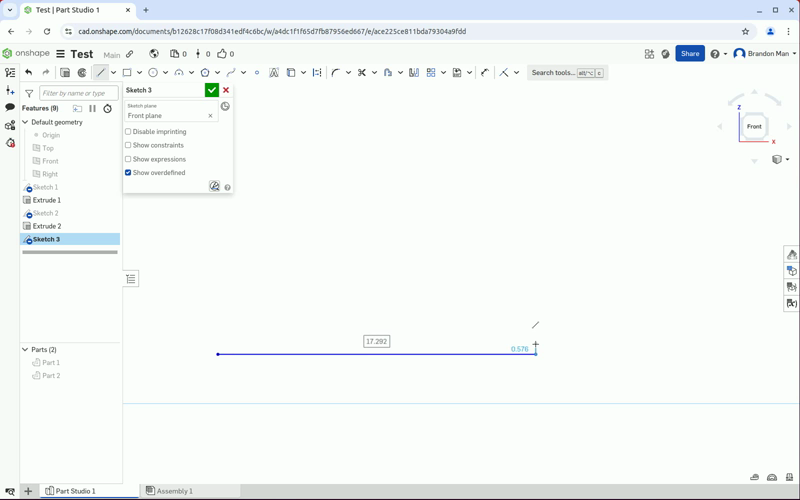
scroll(6)
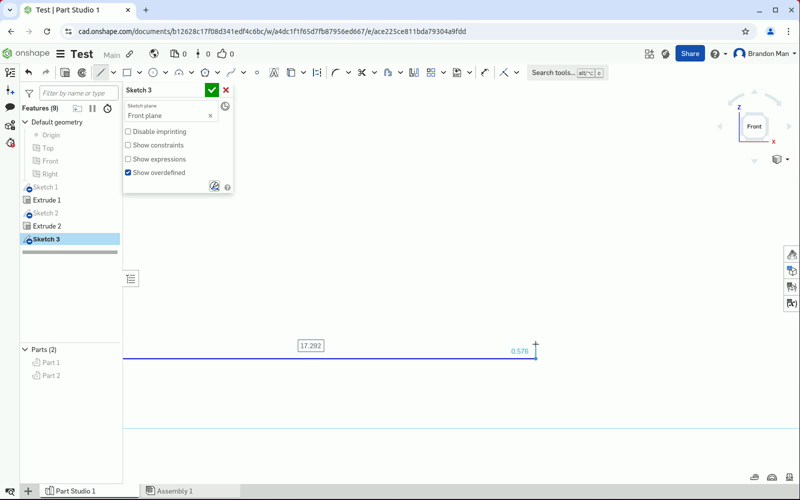
scroll(6)
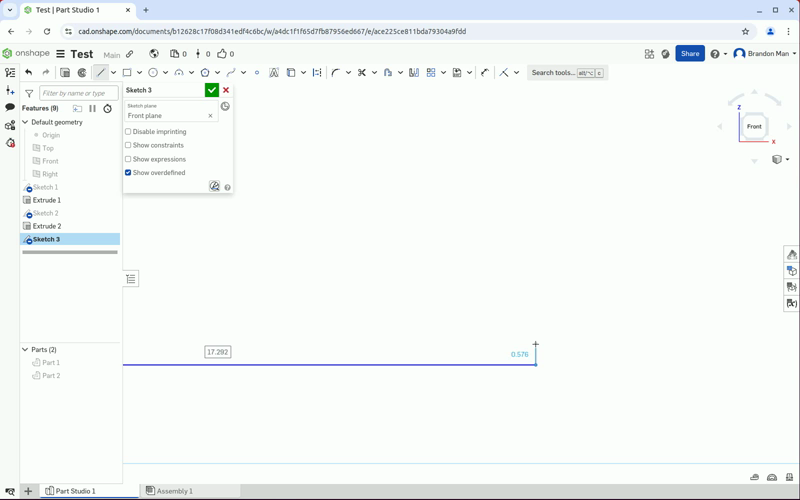
scroll(6)
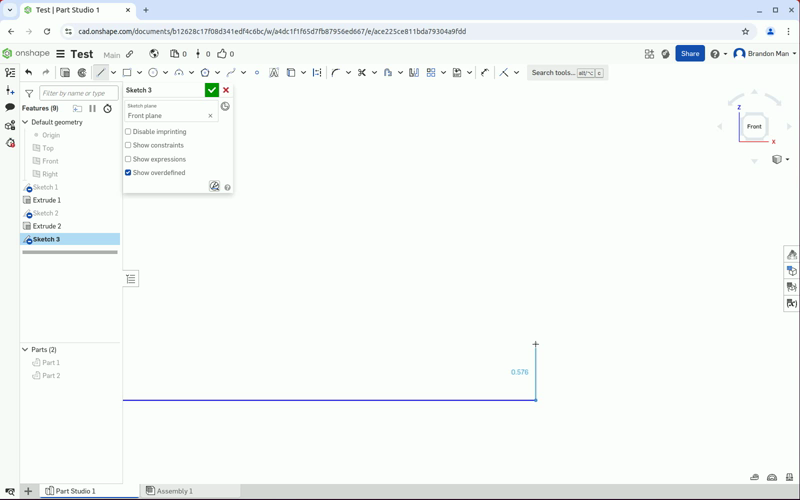
click(535, 343)
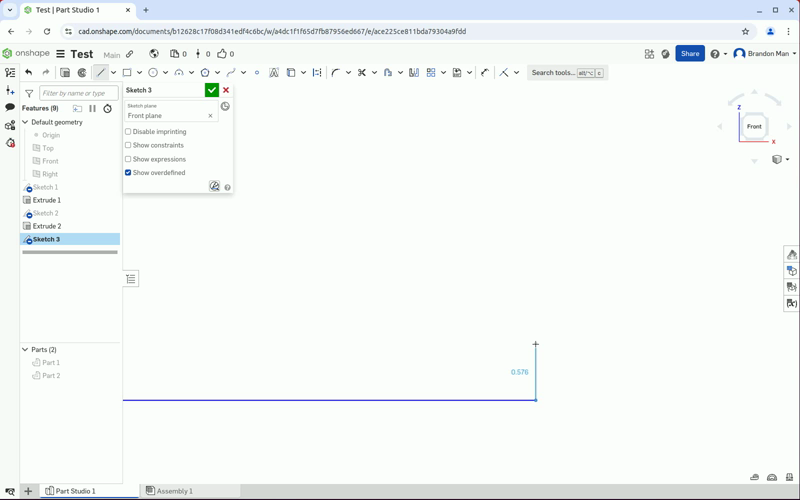
scroll(-6)
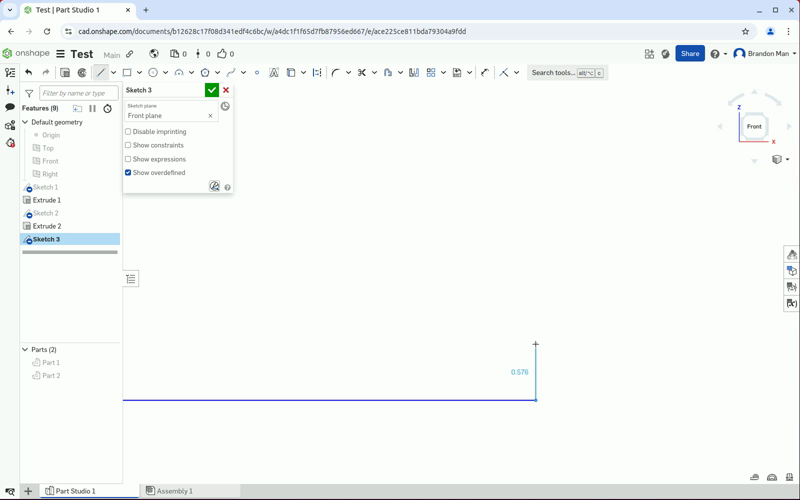
scroll(-6)
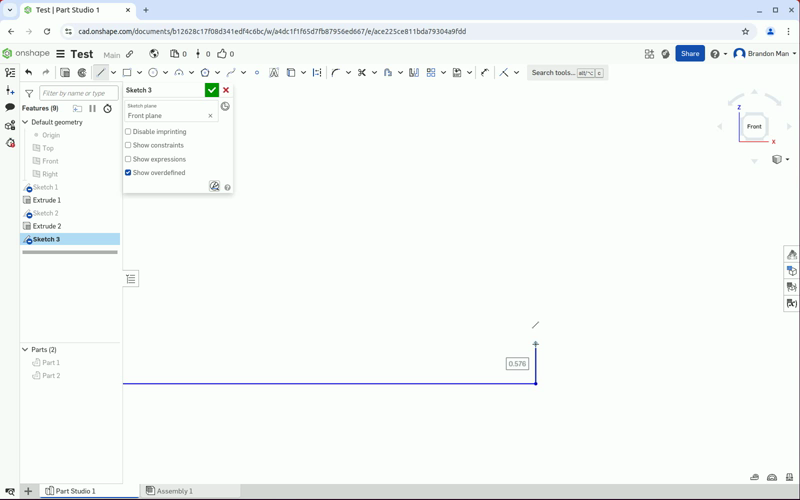
scroll(-6)
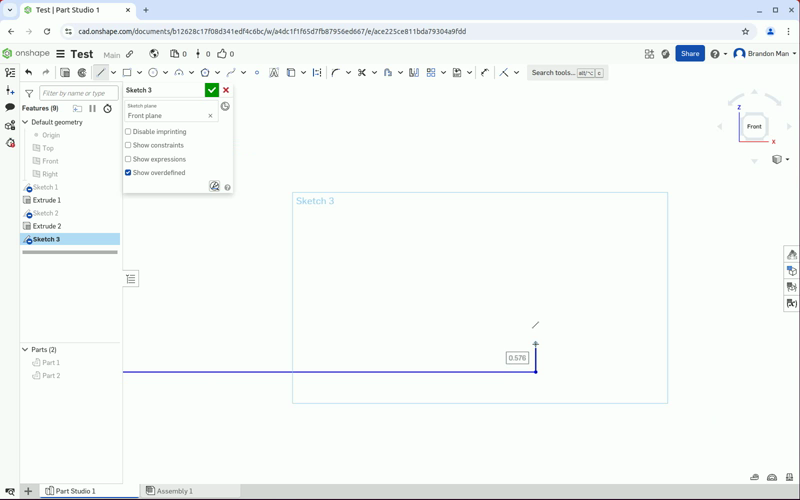
scroll(-6)
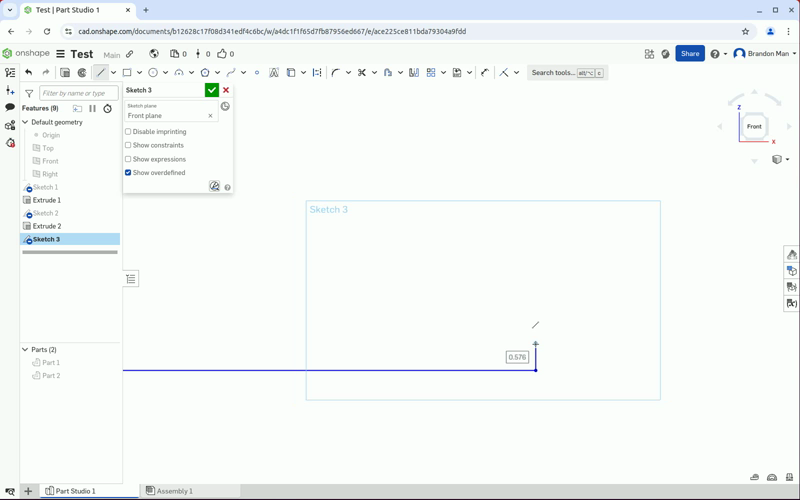
scroll(-6)
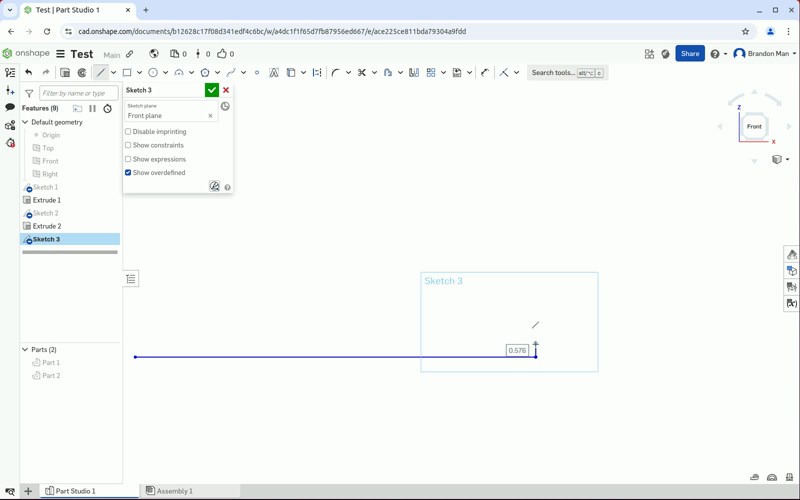
scroll(-6)
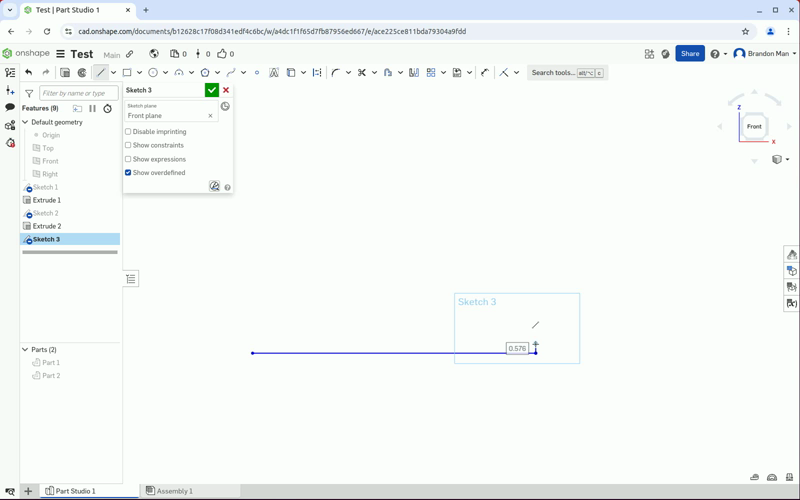
scroll(-6)
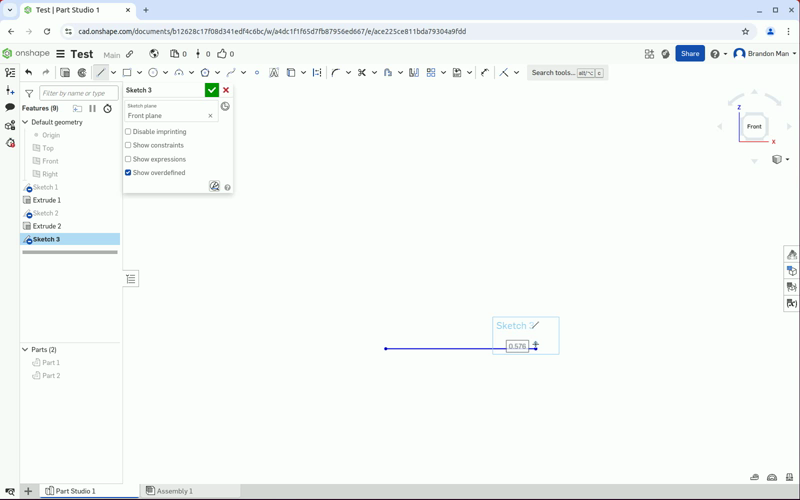
key_up(shift)
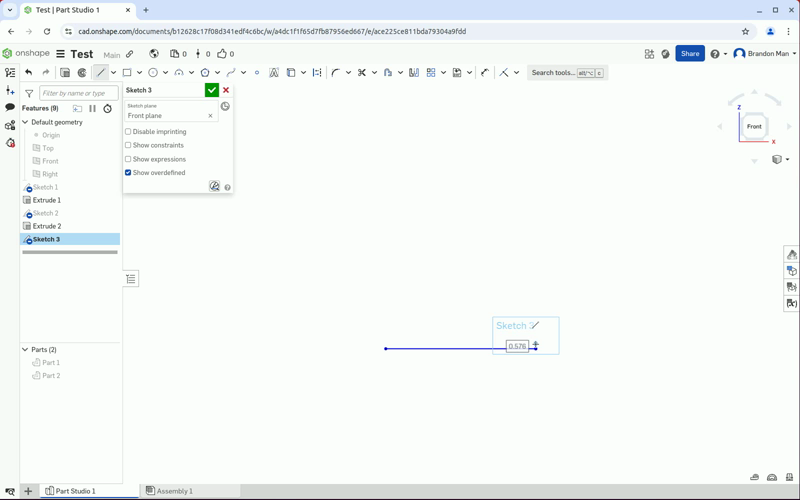
key_down(shift)
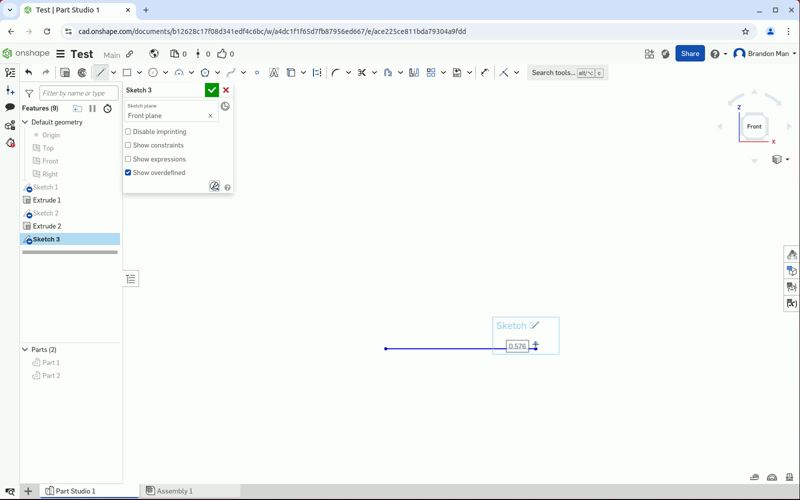
mouse_move(385, 343)
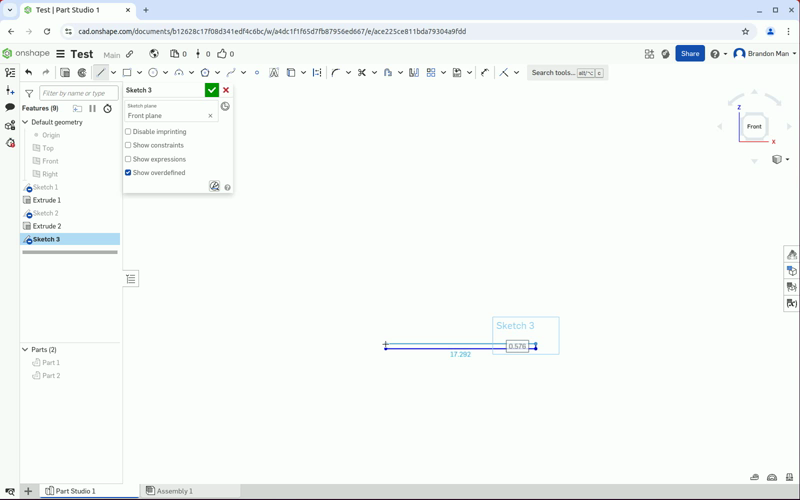
click(385, 343)
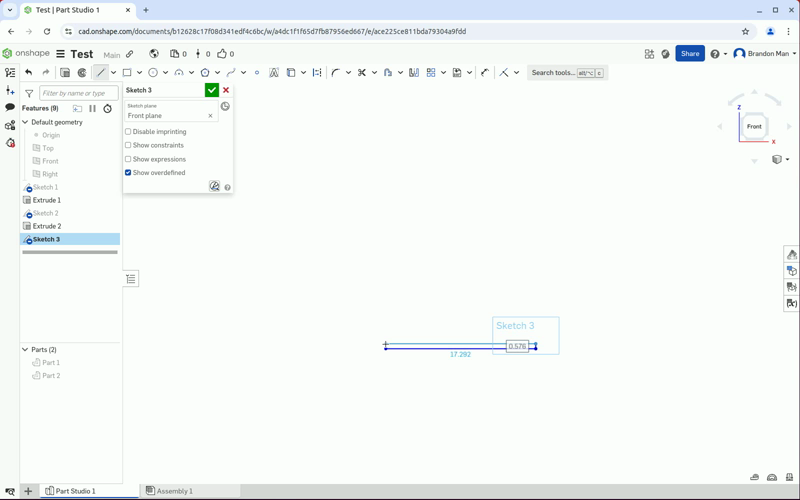
key_up(shift)
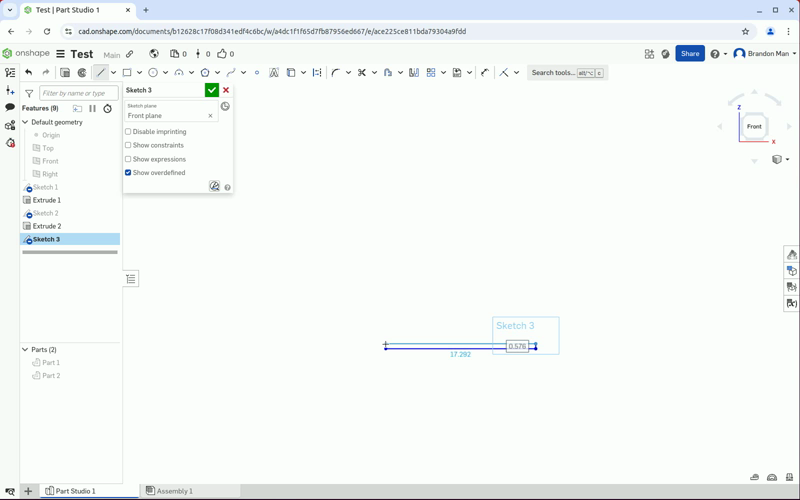
mouse_move(415, 343)
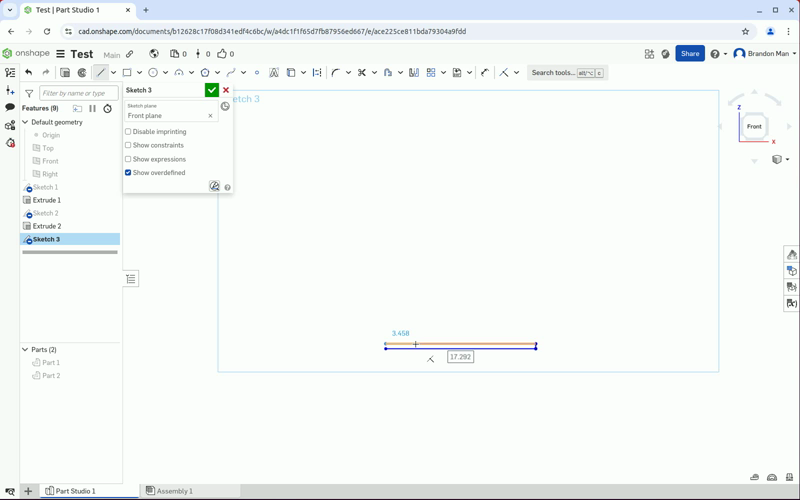
key_down(shift)
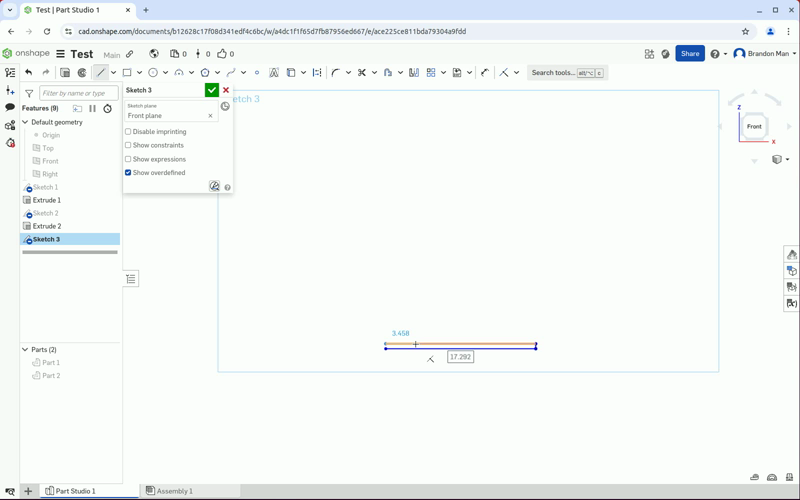
mouse_move(385, 348)
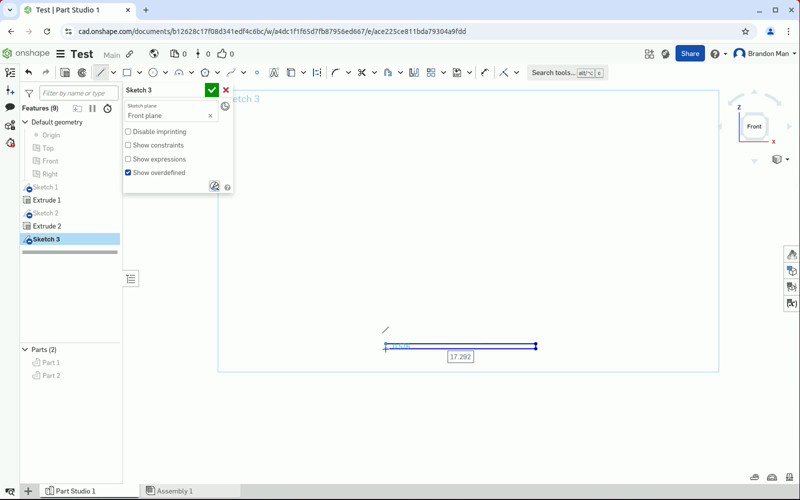
scroll(6)
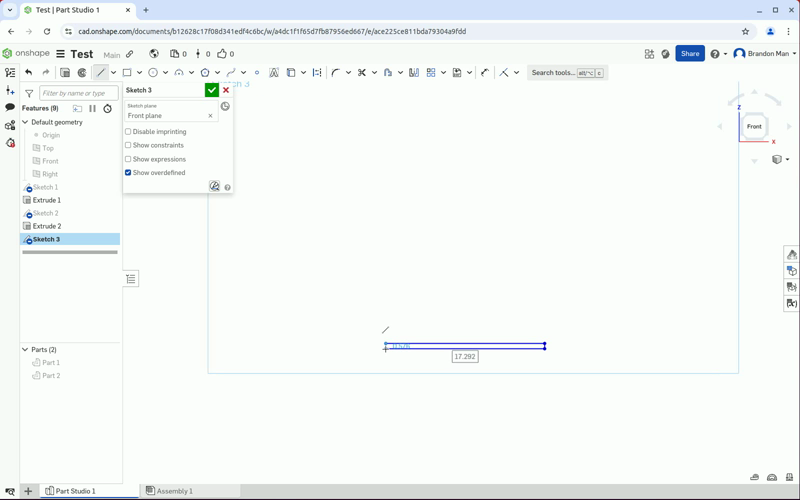
scroll(6)
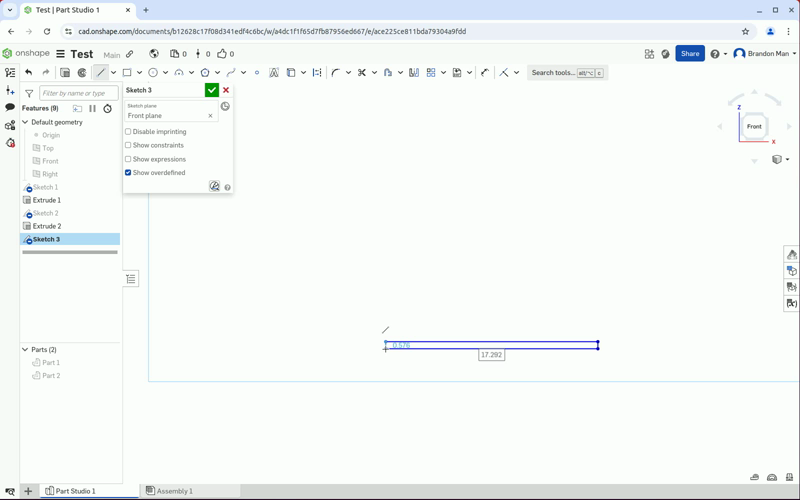
scroll(6)
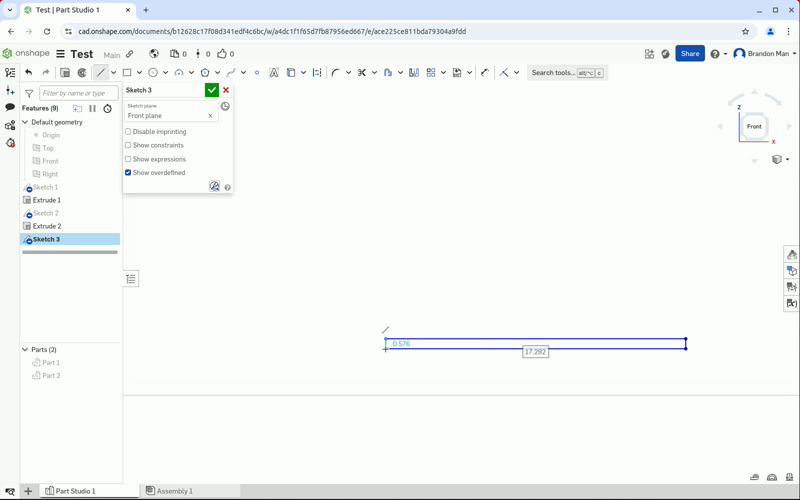
scroll(6)
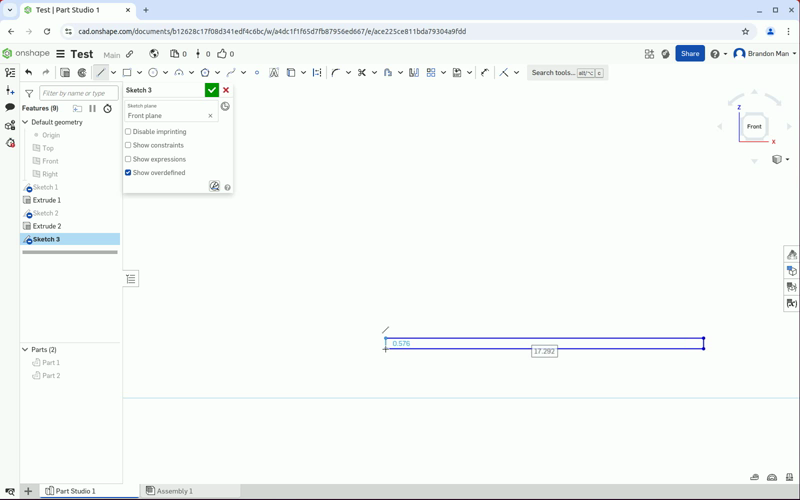
scroll(6)
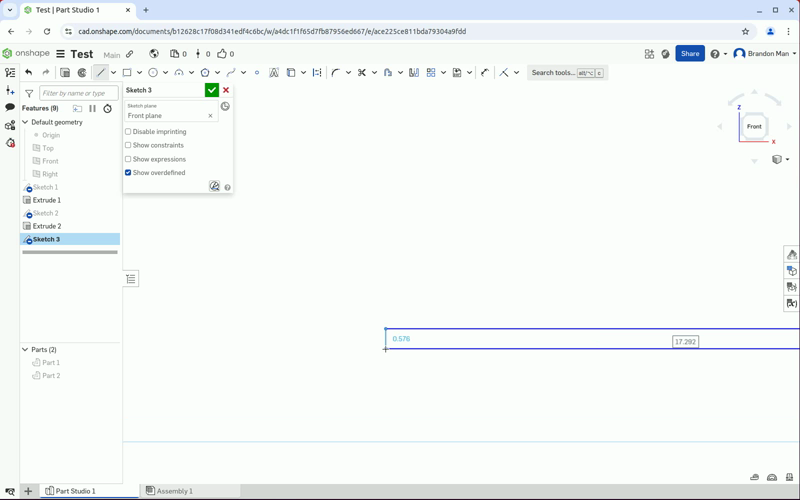
scroll(6)
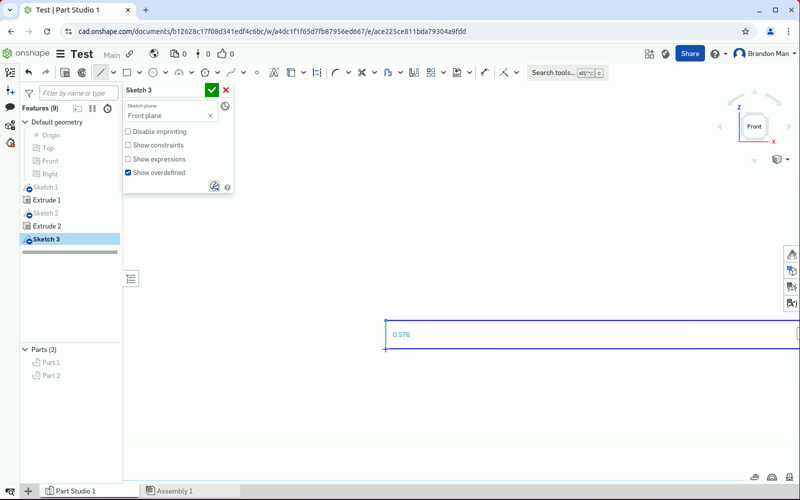
scroll(6)
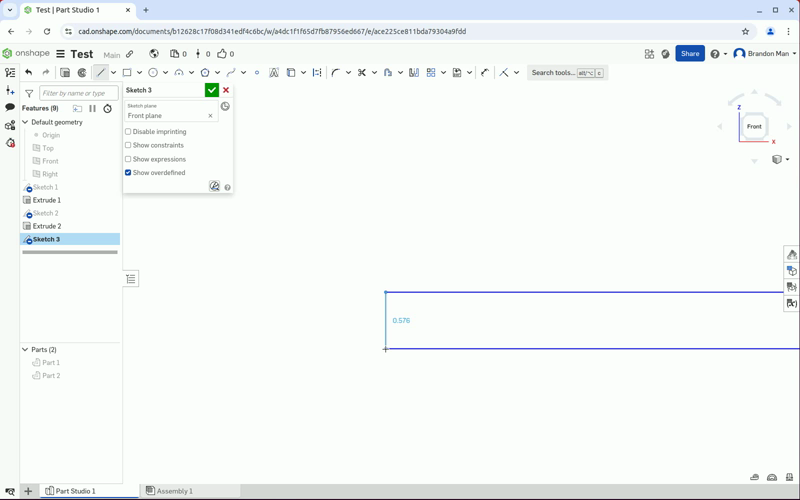
key_up(shift)
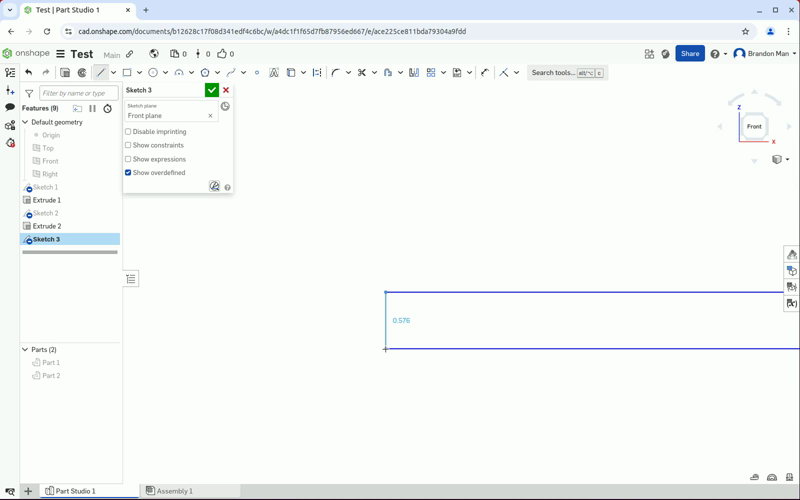
click(385, 348)
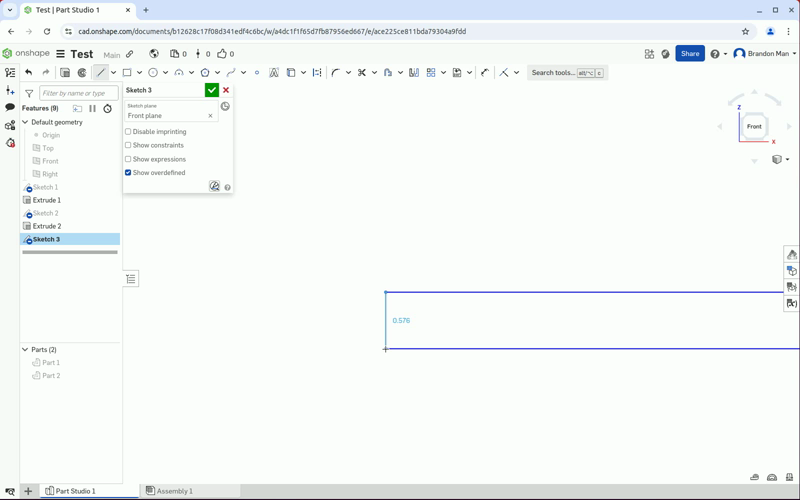
scroll(-6)
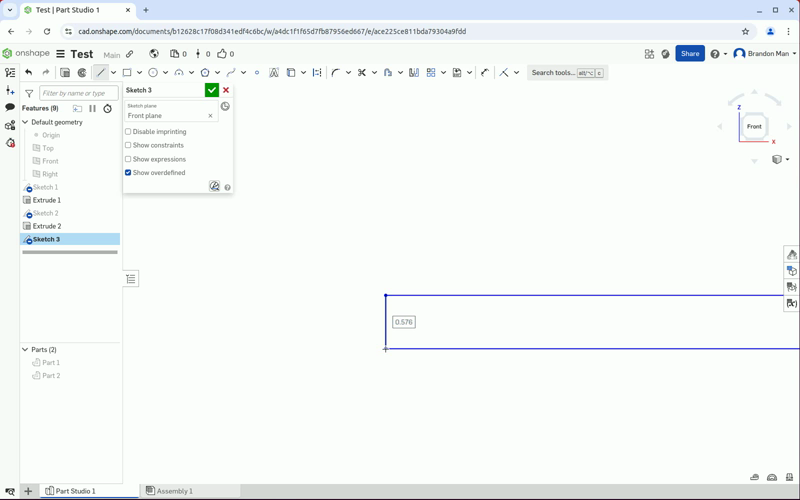
scroll(-6)
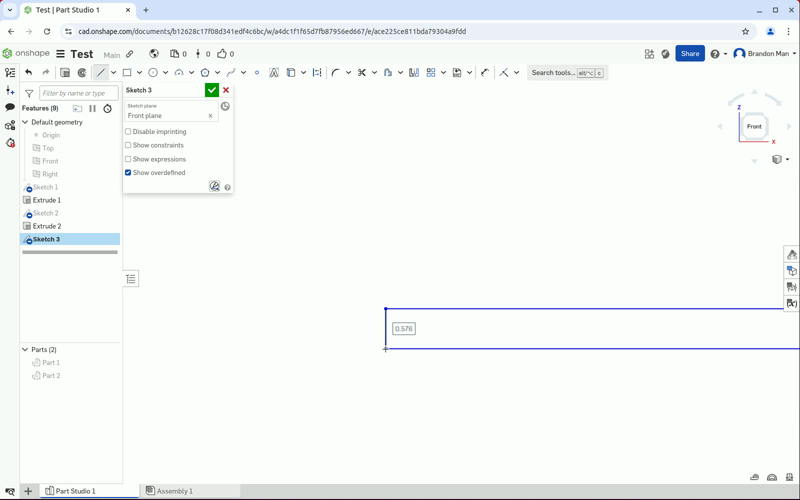
scroll(-6)
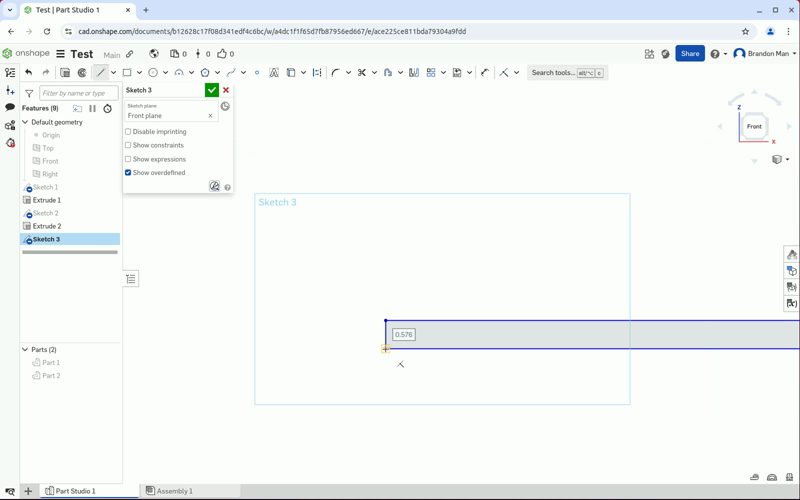
scroll(-6)
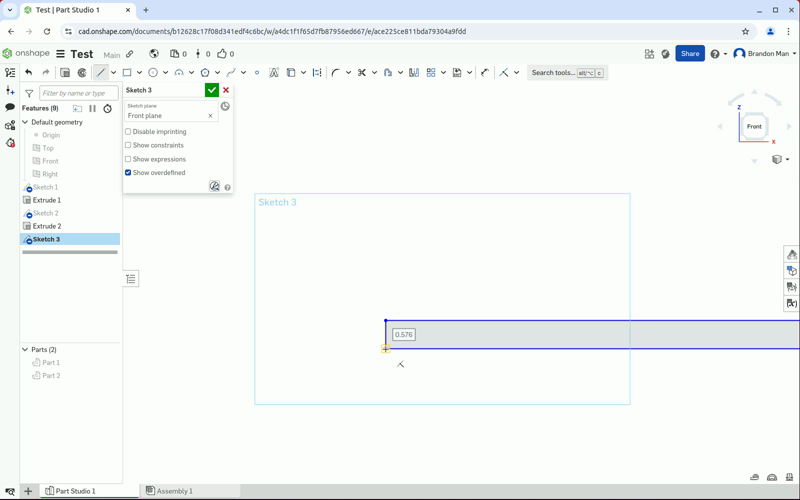
scroll(-6)
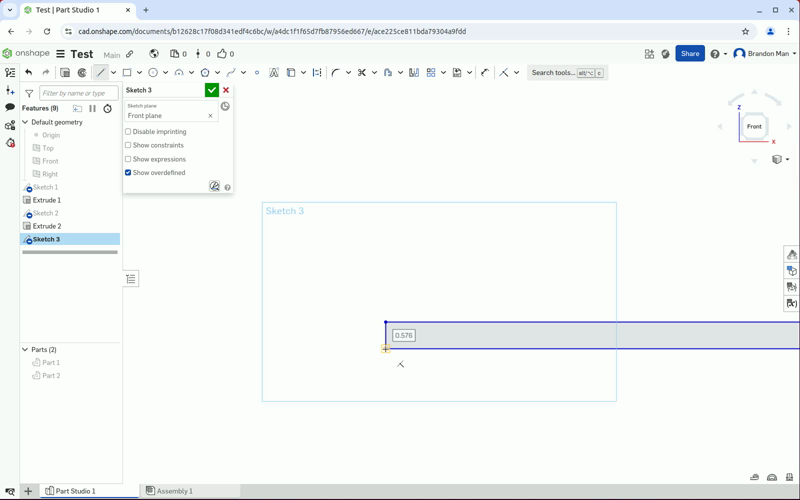
scroll(-6)
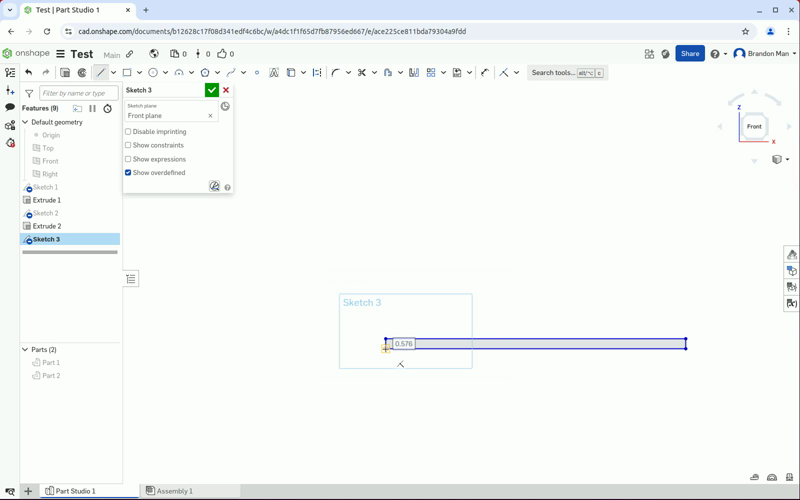
scroll(-6)
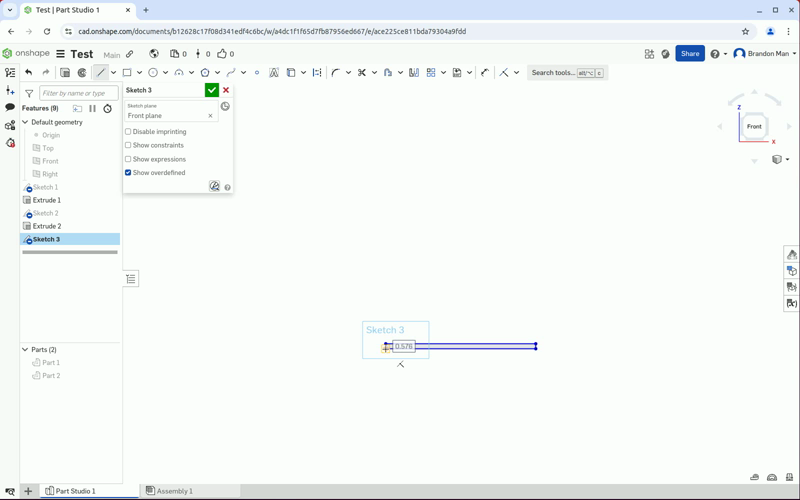
key(esc)
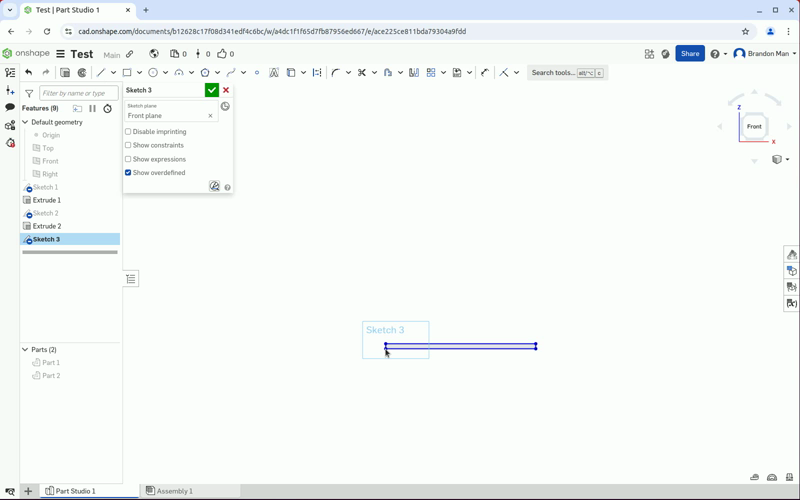
mouse_move(502, 345)
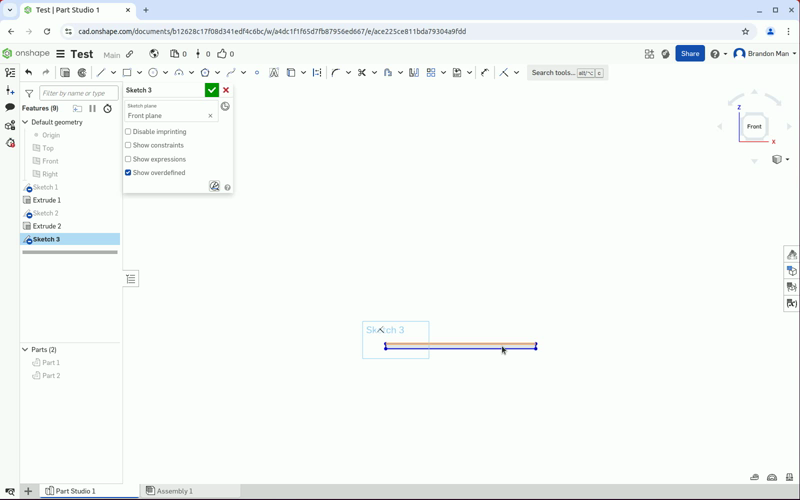
scroll(6)
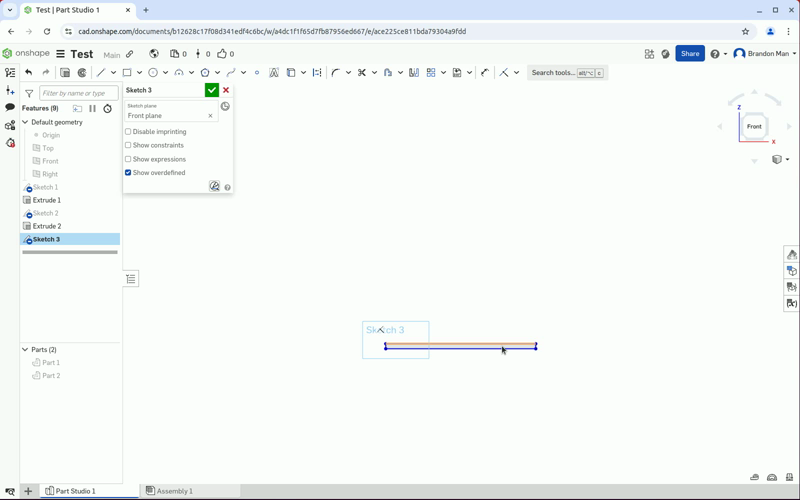
scroll(6)
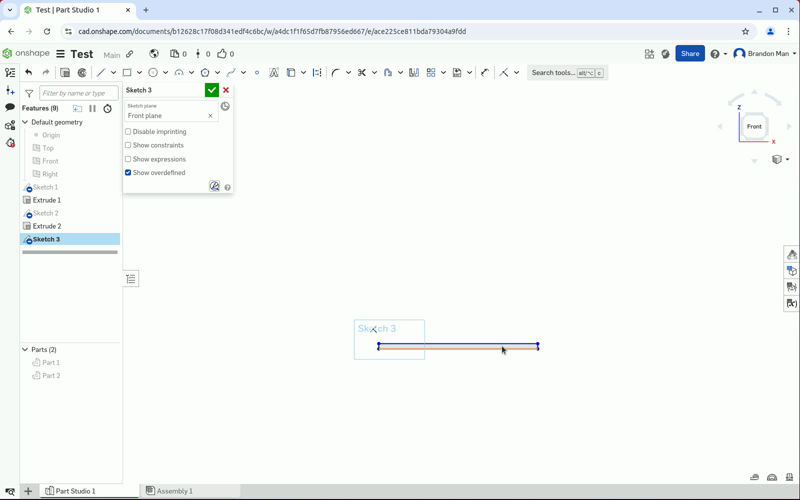
scroll(6)
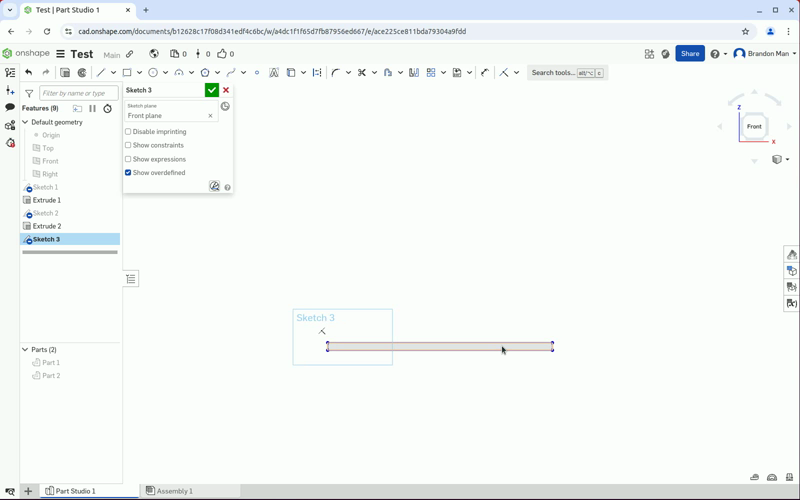
scroll(6)
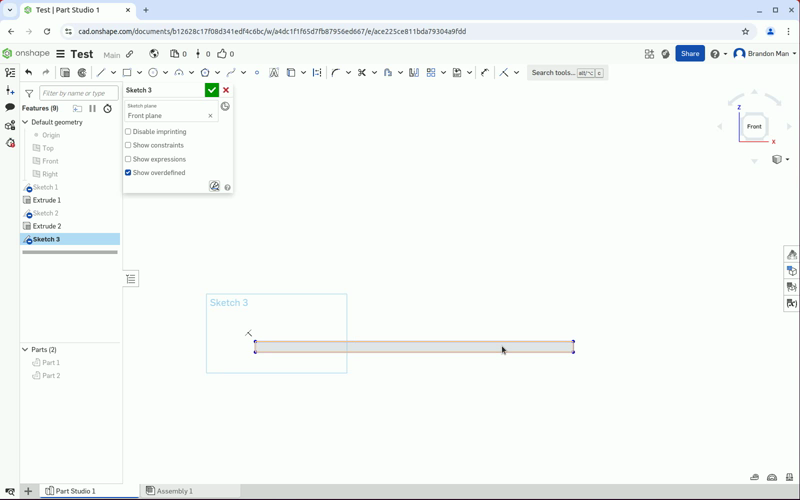
scroll(6)
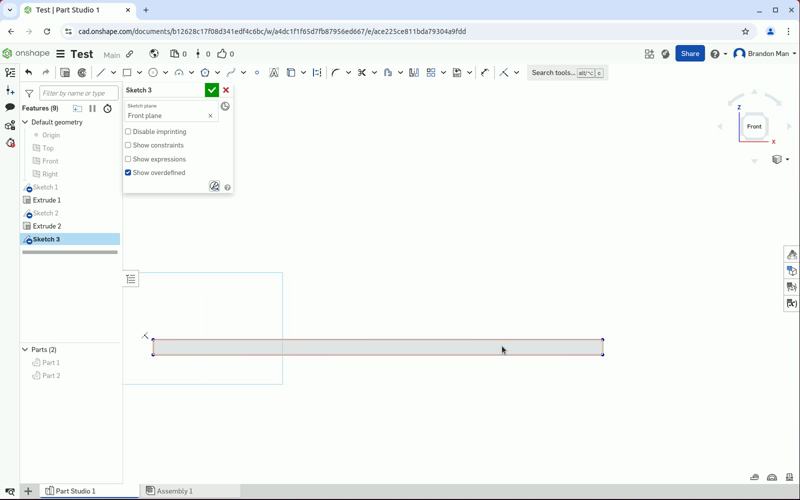
scroll(6)
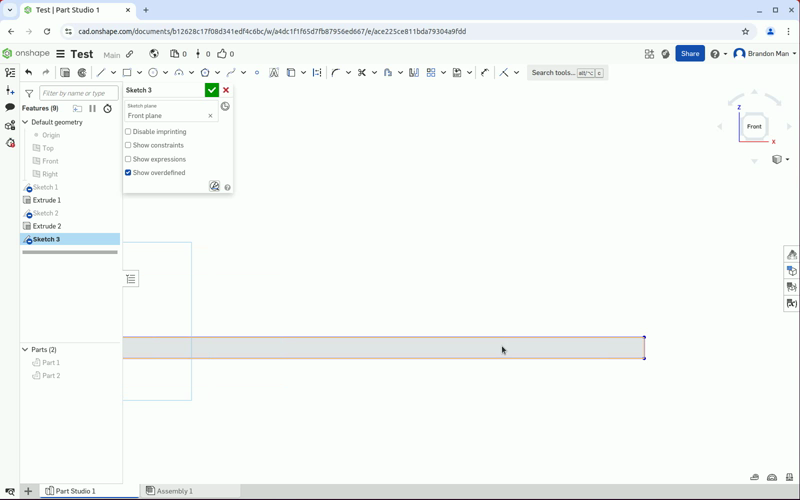
scroll(6)
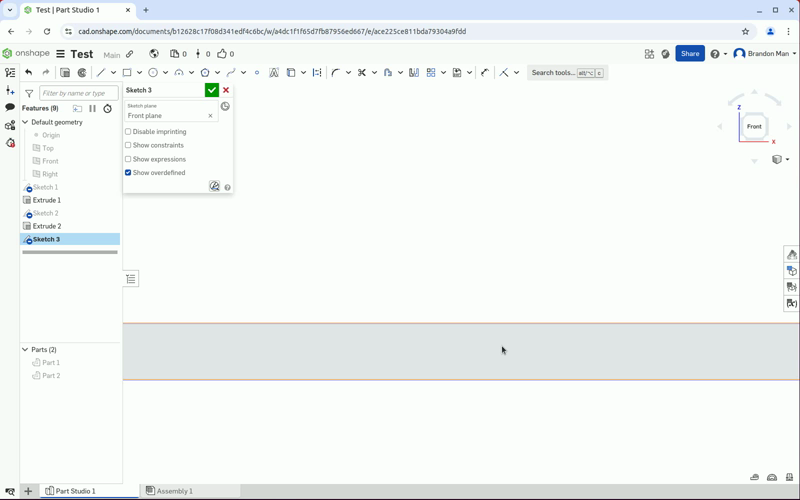
click(502, 345)
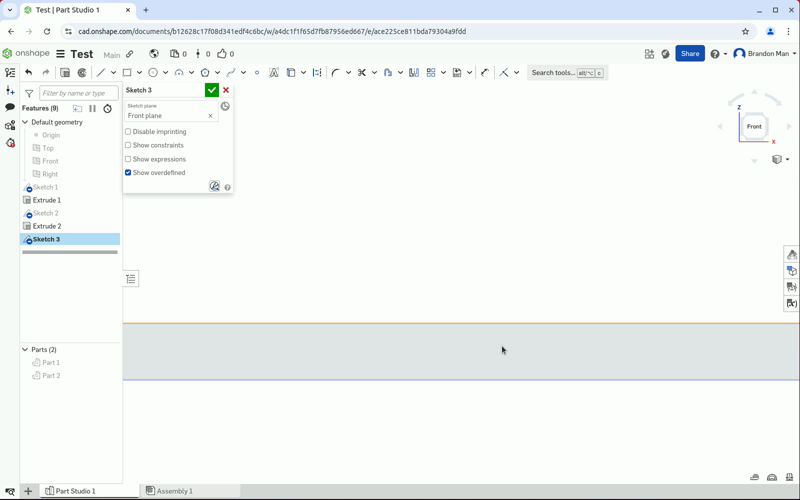
scroll(-6)
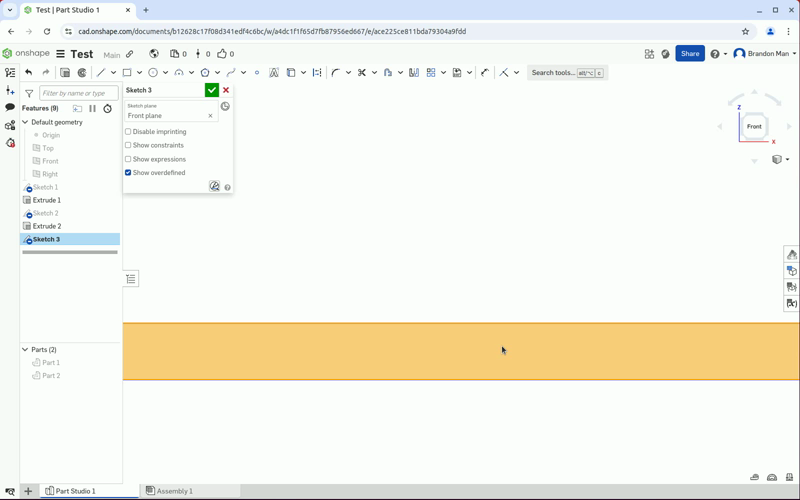
scroll(-6)
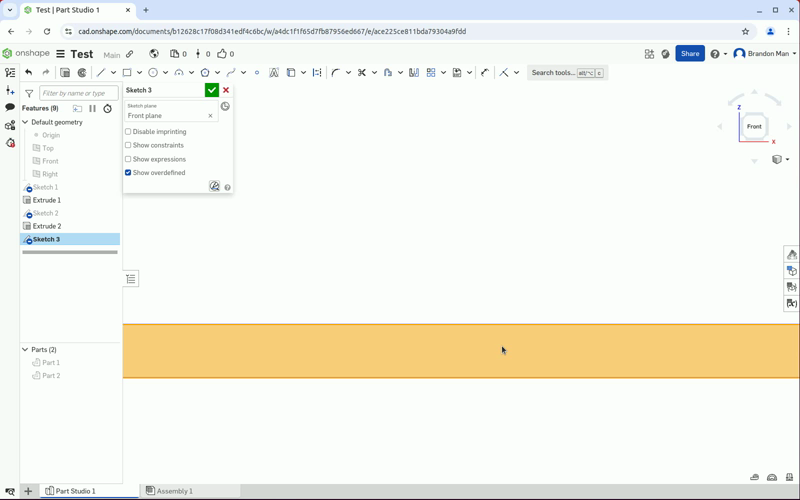
scroll(-6)
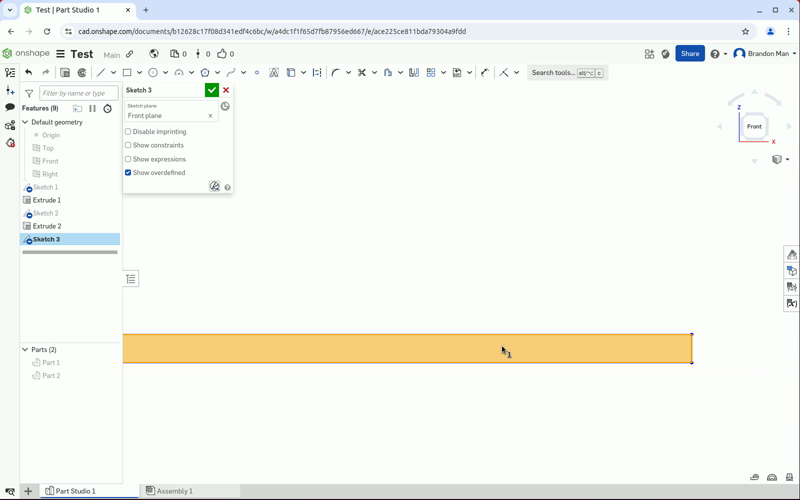
scroll(-6)
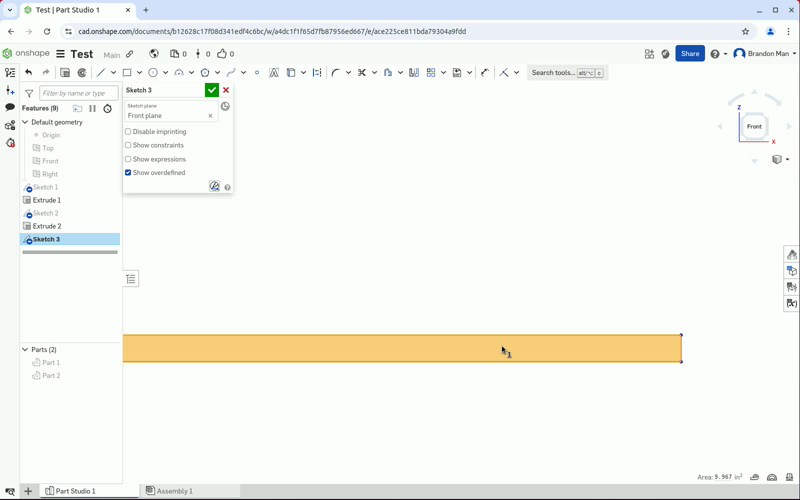
scroll(-6)
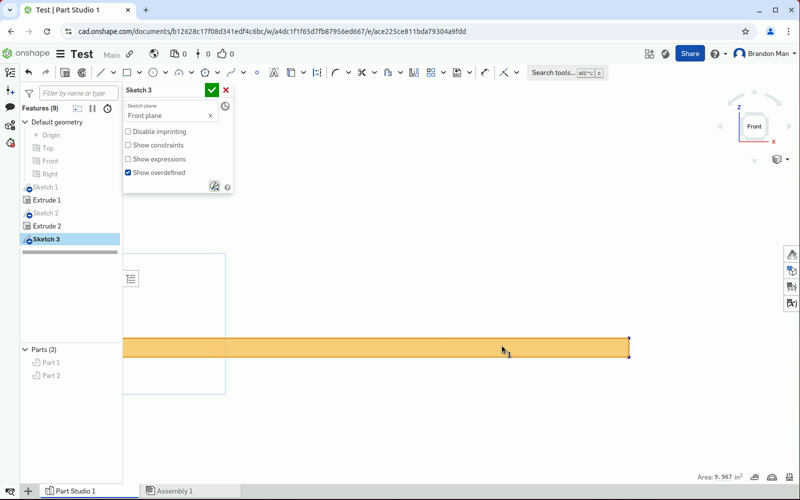
scroll(-6)
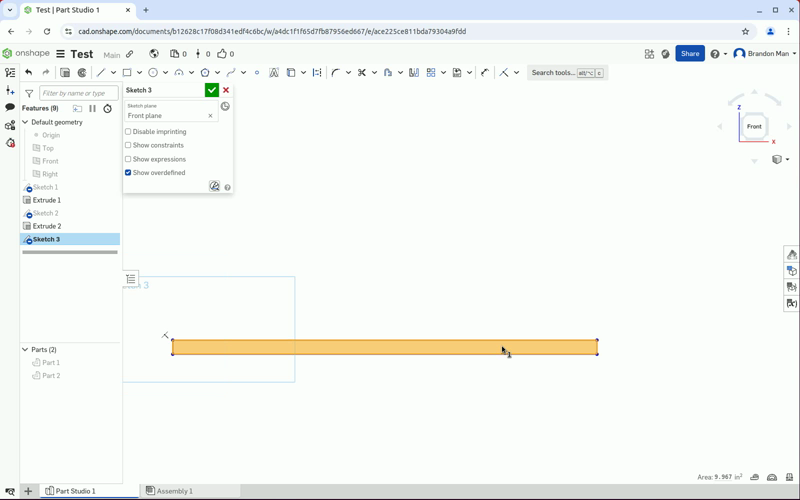
scroll(-6)
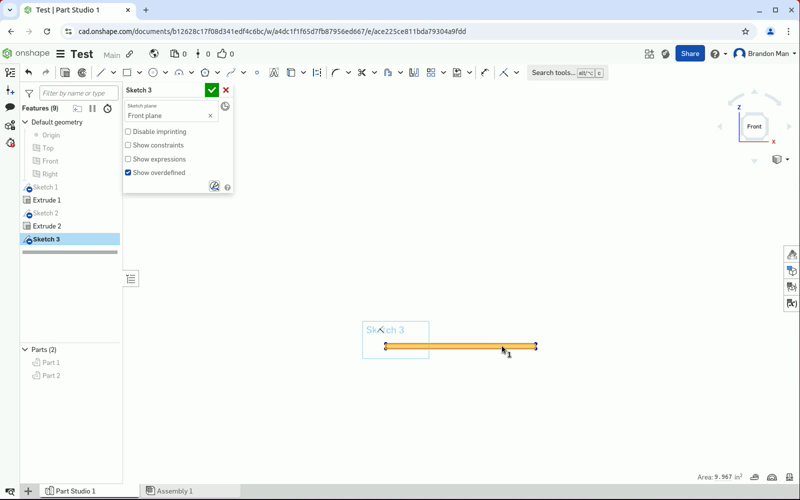
mouse_move(73, 352)
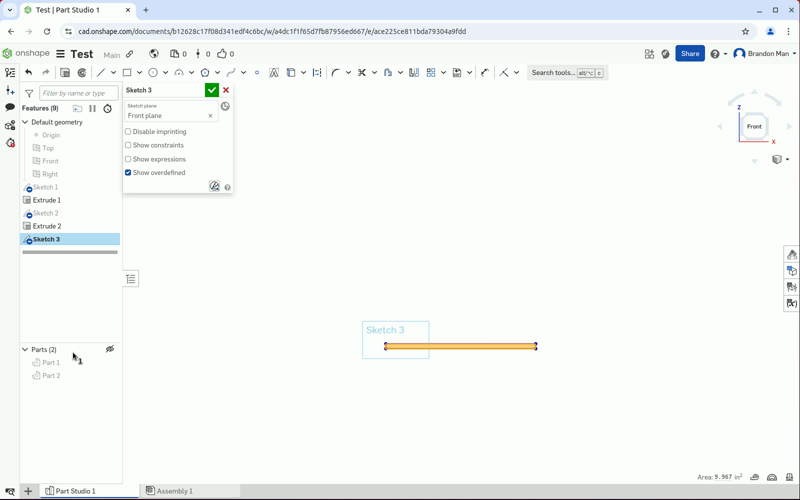
key(shift+y)
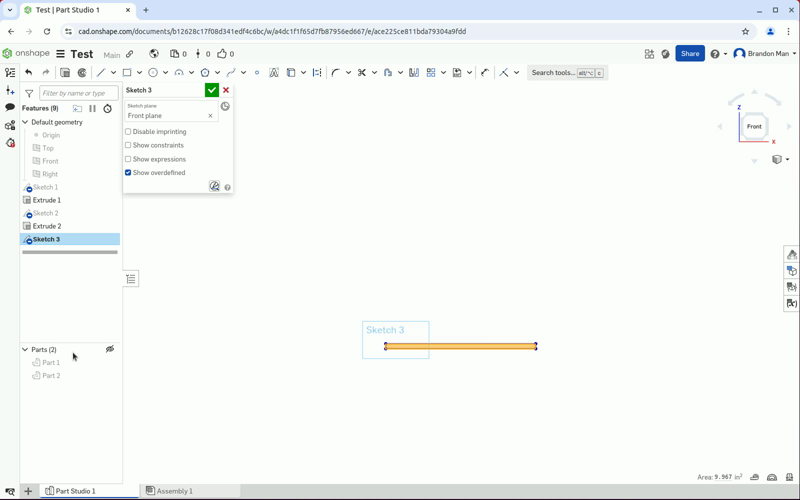
key(shift+e)
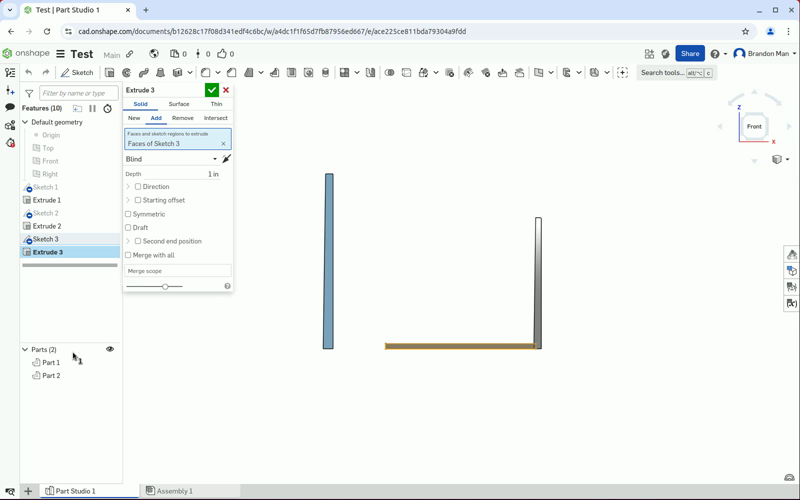
mouse_move(143, 106)
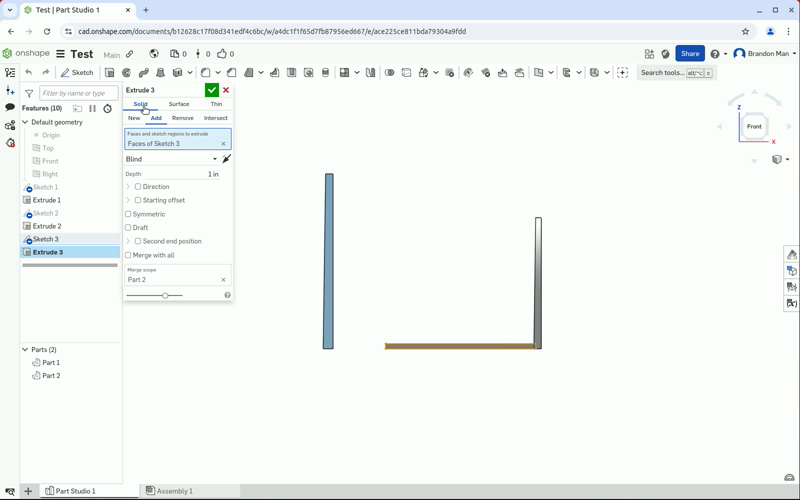
click(143, 106)
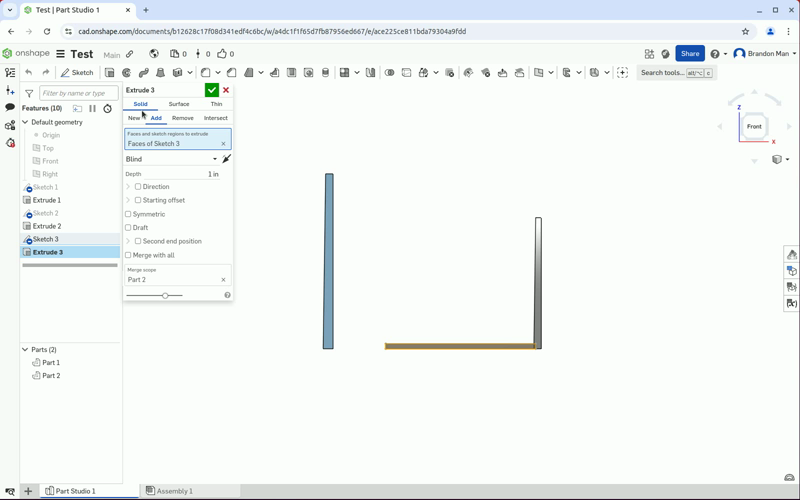
mouse_move(137, 120)
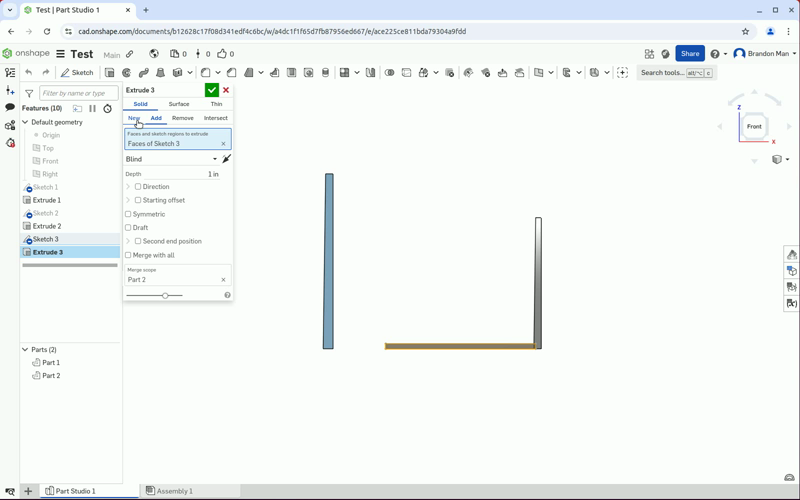
click(137, 120)
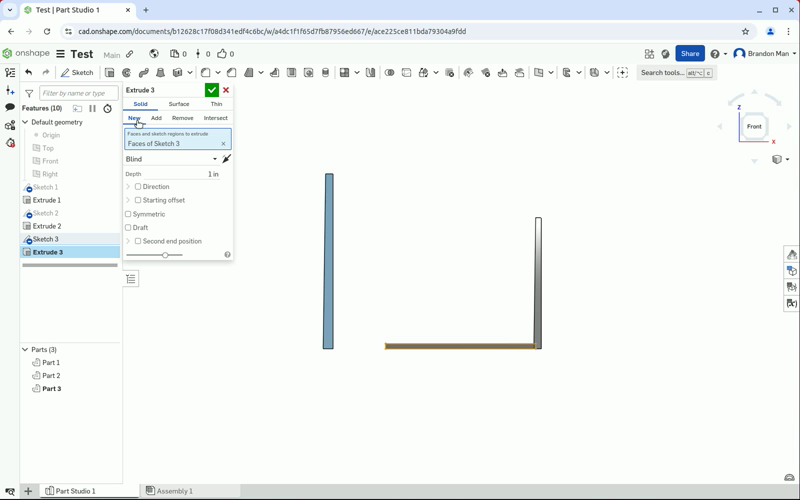
key(tab, 4)
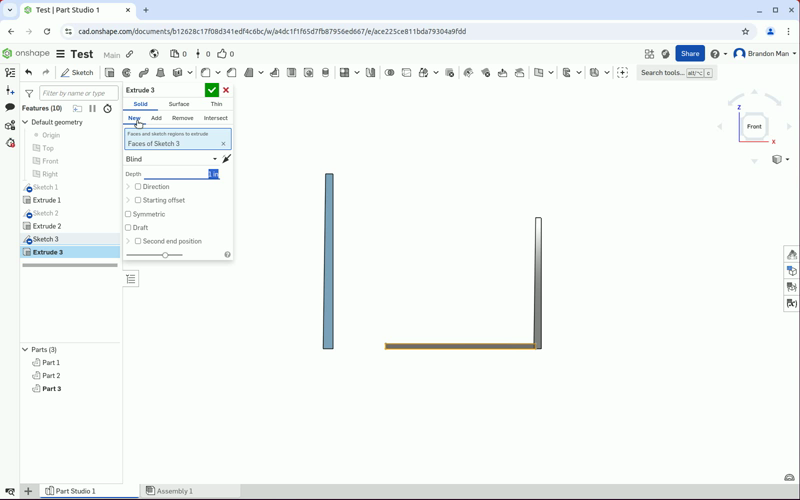
text(46.216)
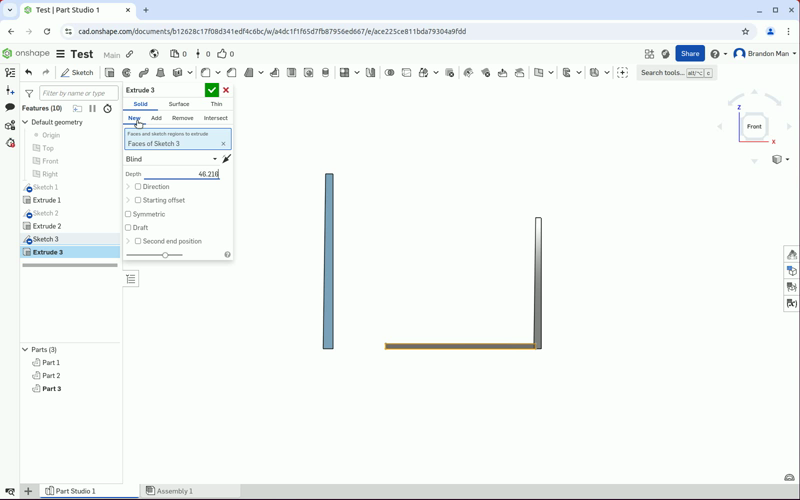
key(tab, 3)
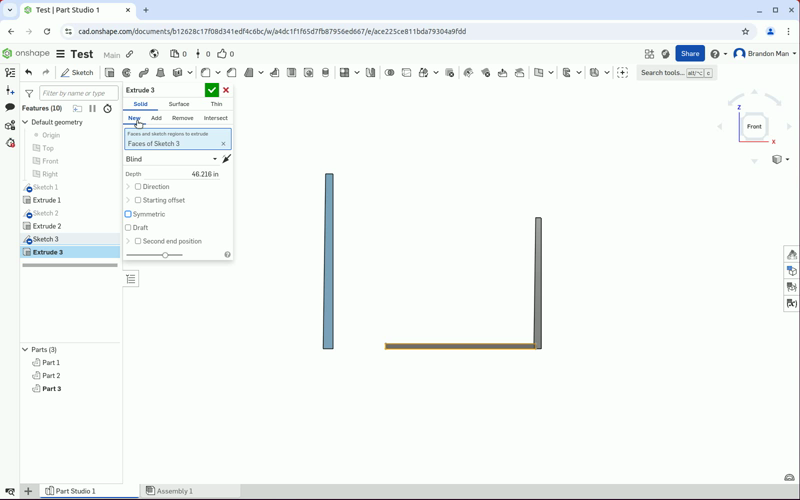
key(space)
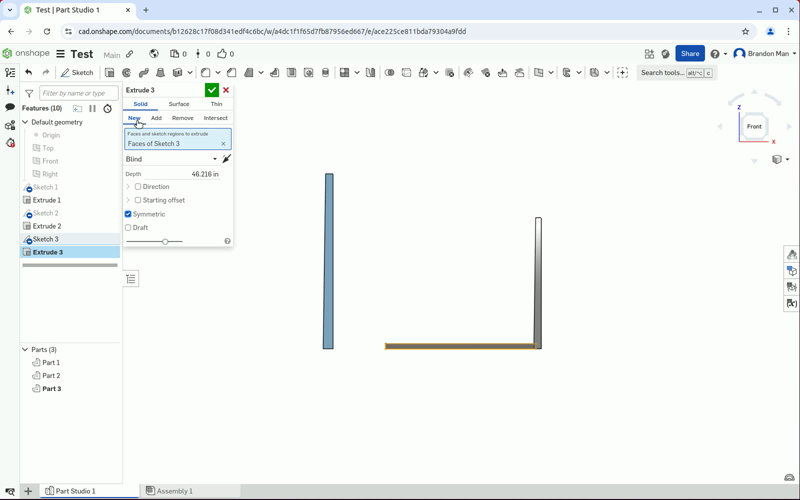
key(enter)
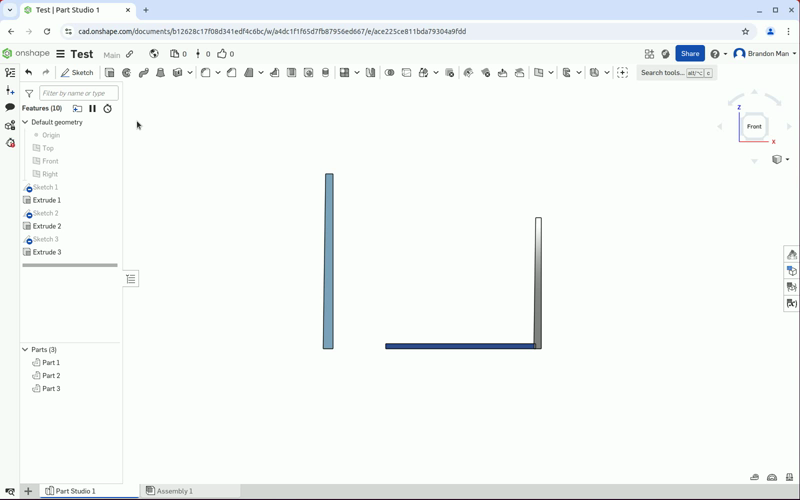
key(shift+h)
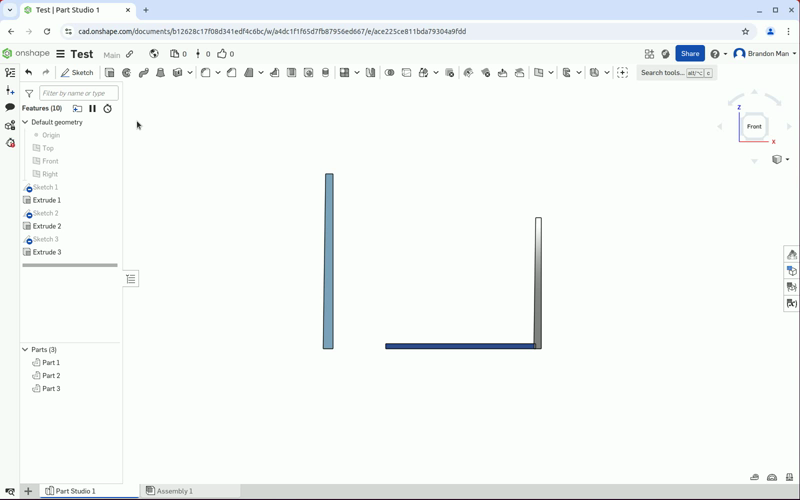
key(shift+h)
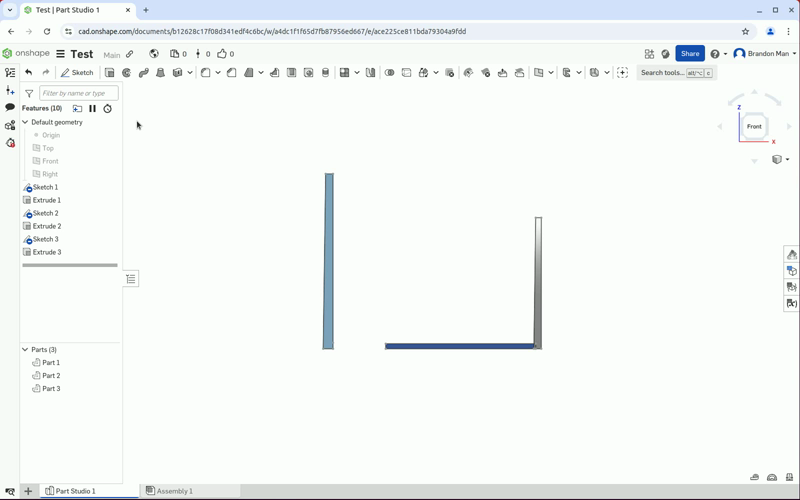
key(shift+7)
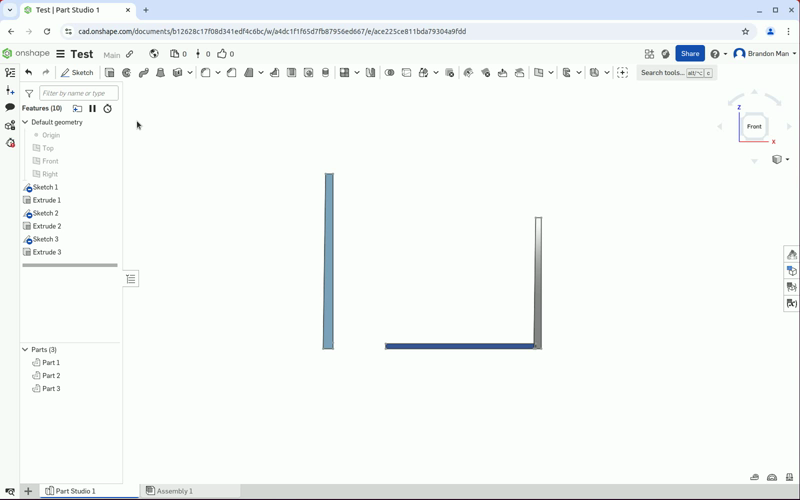
key(left, 2)
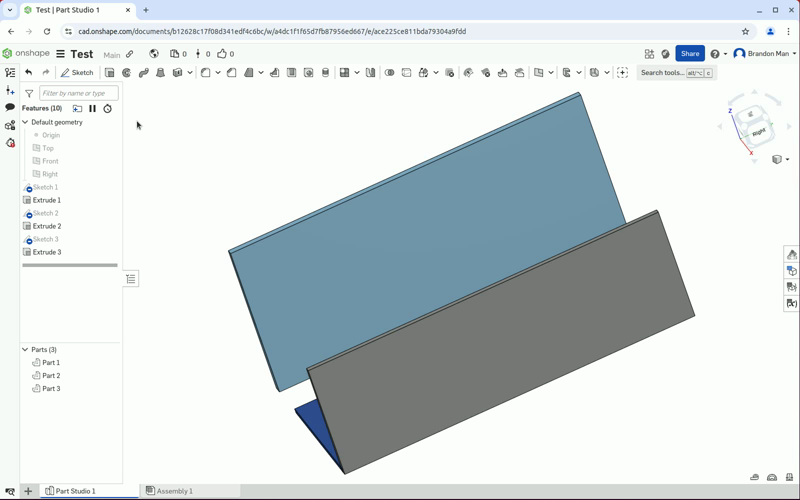
key(down, 2)
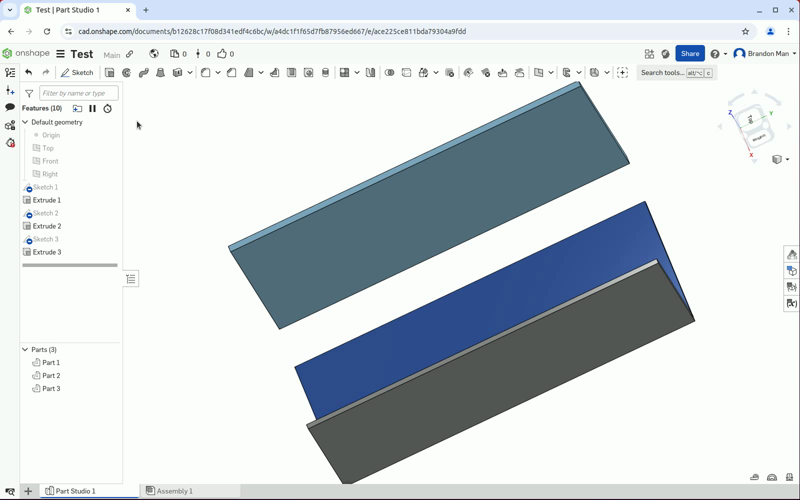
key(up, 2)
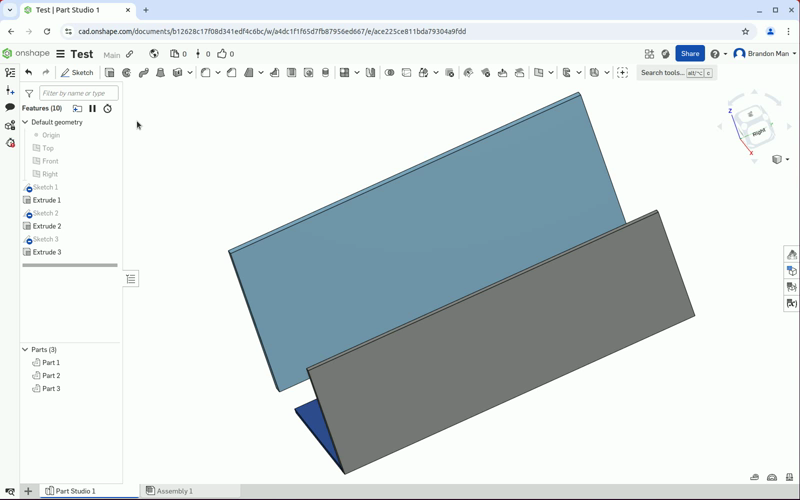
key(right, 2)
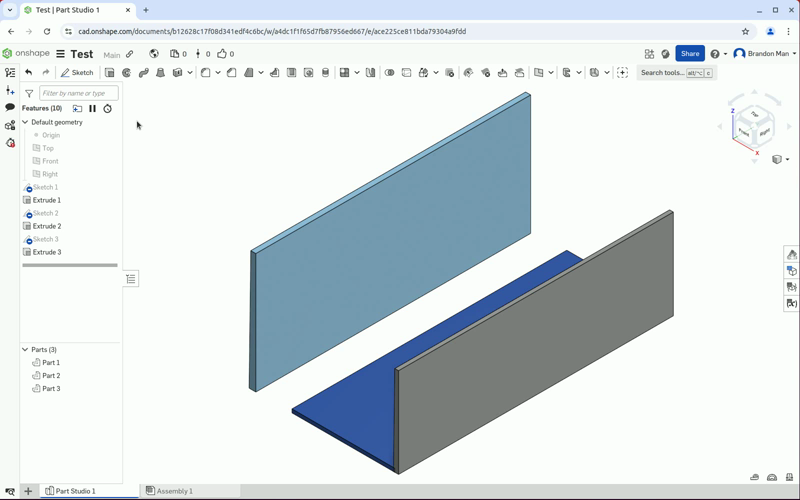
mouse_move(73, 189)
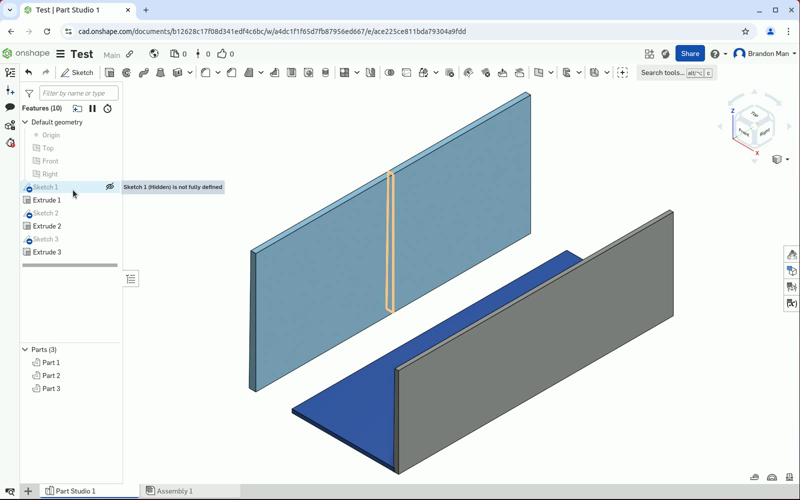
click(73, 189)